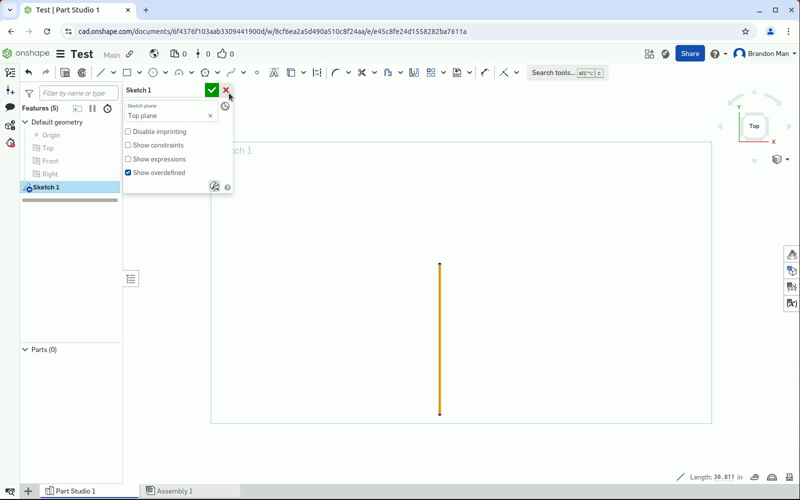
key(shift+h)
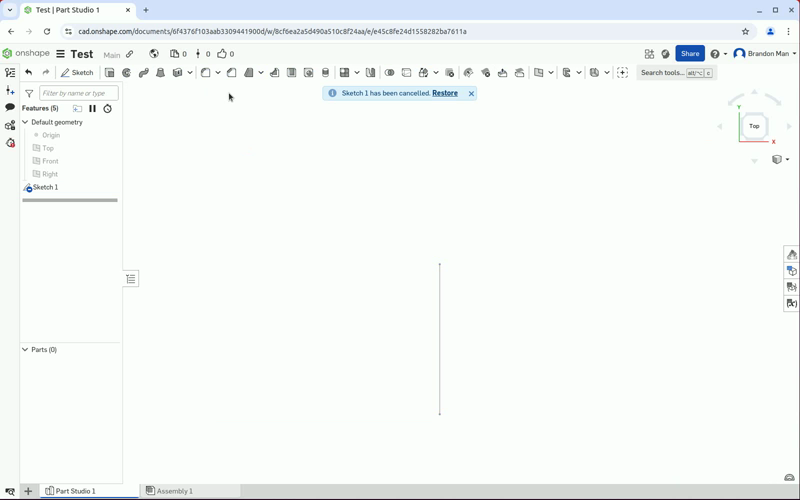
key(shift+s)
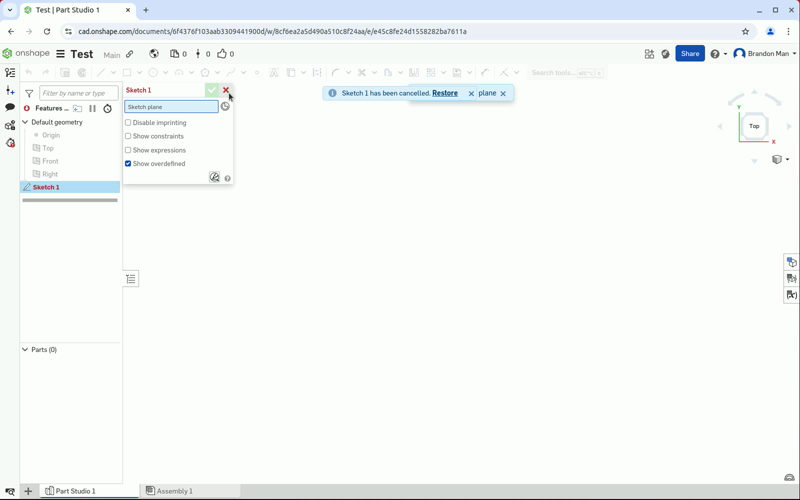
mouse_move(73, 150)
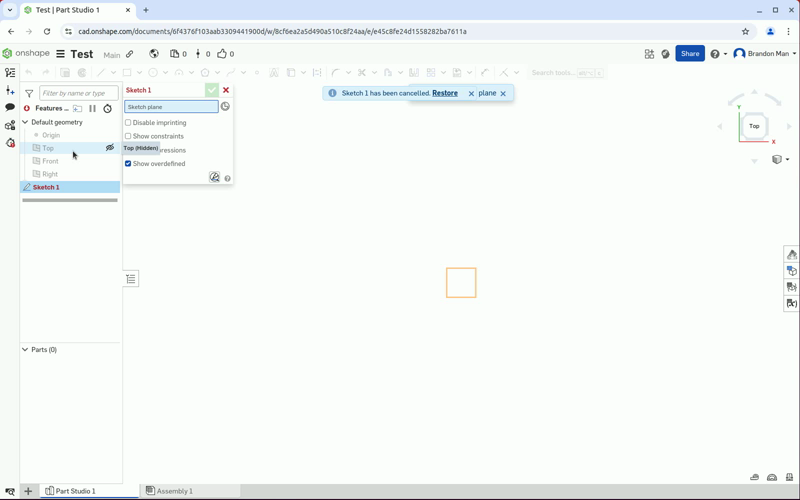
click(73, 150)
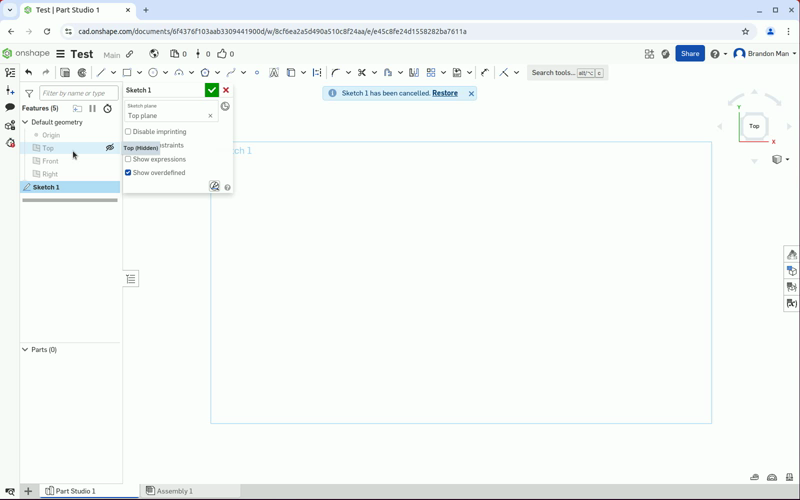
mouse_move(73, 352)
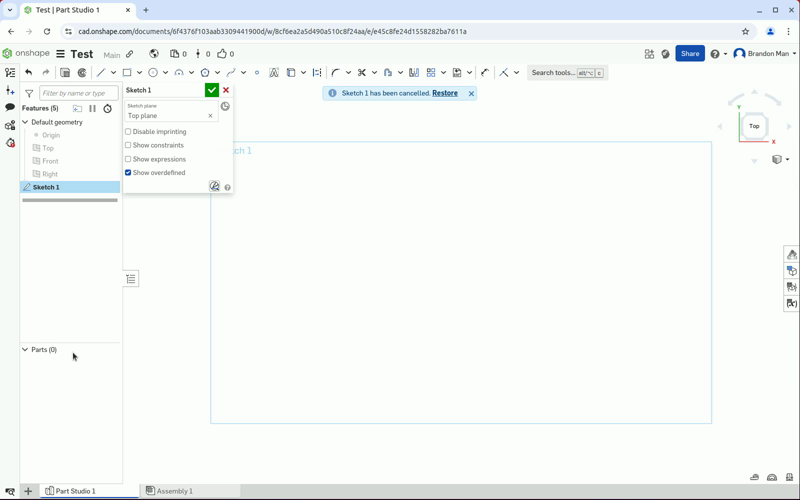
key(y)
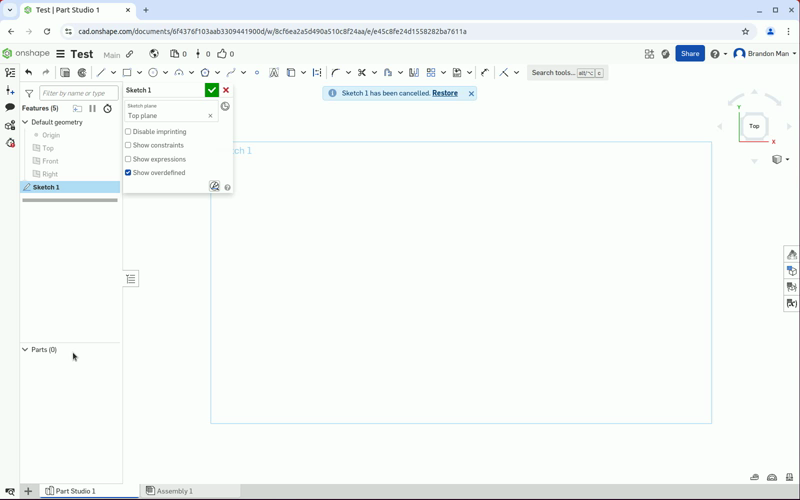
key(c)
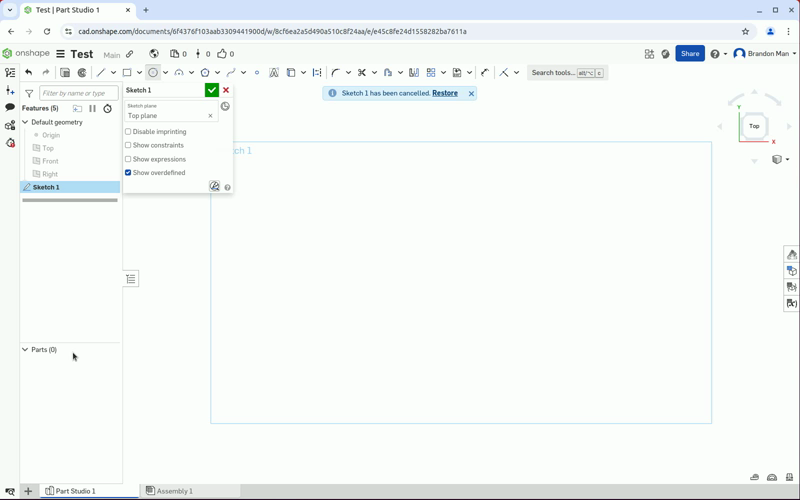
key_down(shift)
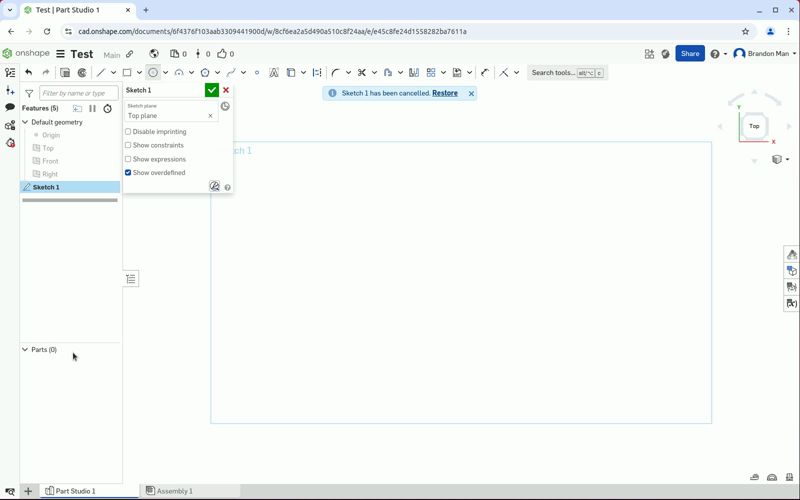
mouse_move(372, 205)
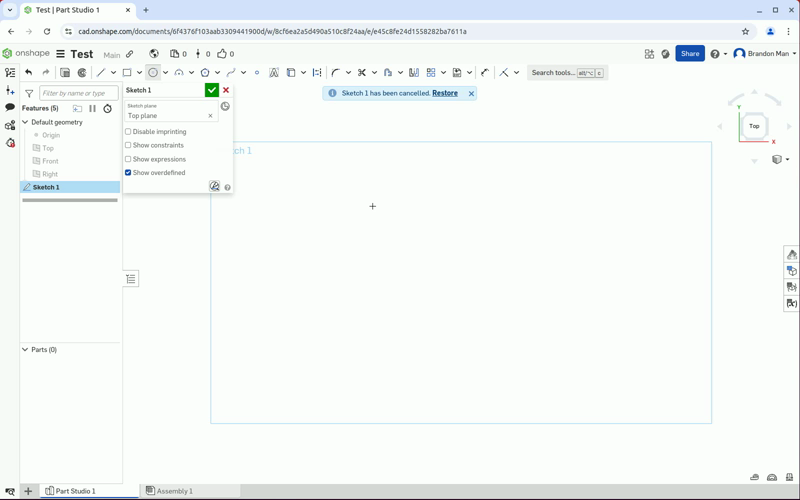
click(372, 205)
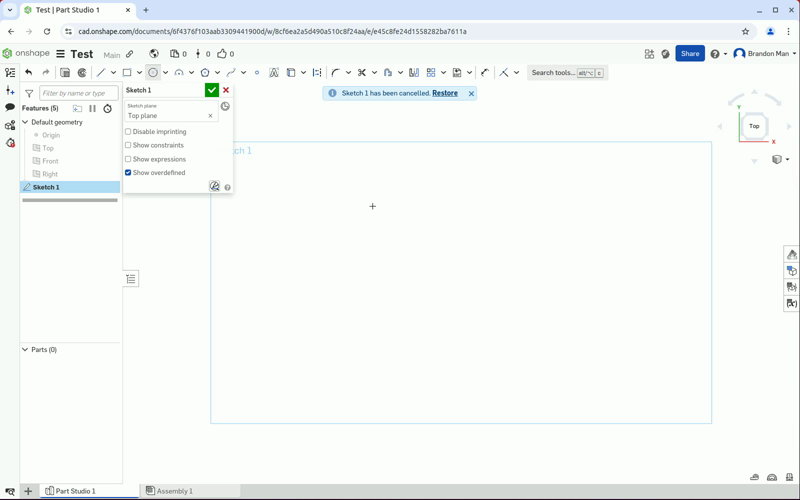
key_up(shift)
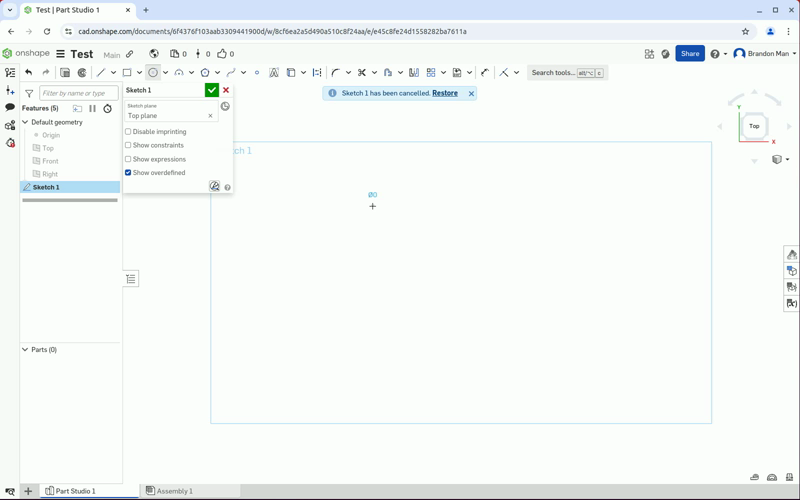
mouse_move(396, 205)
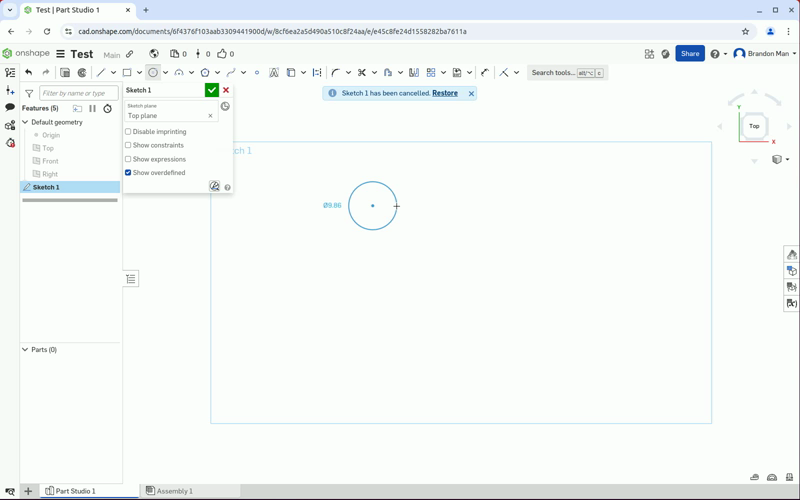
click(396, 205)
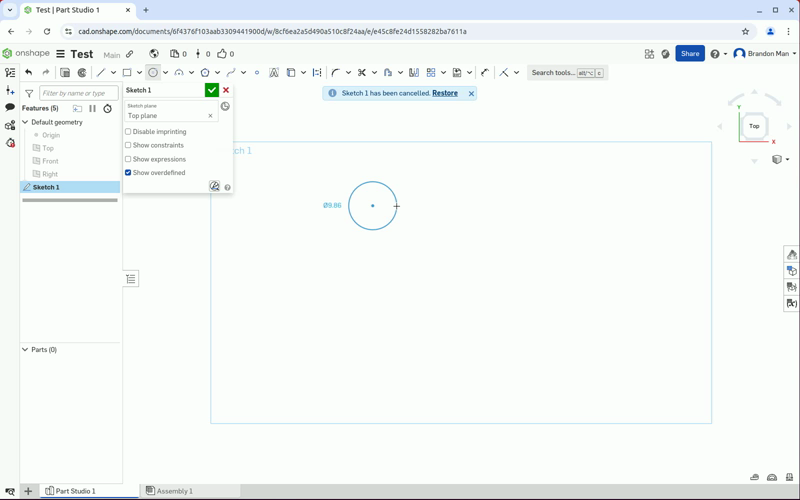
key(esc)
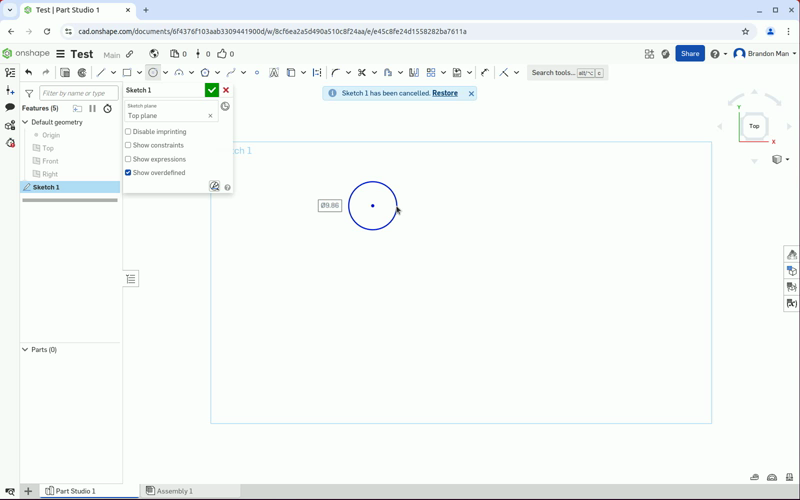
key(c)
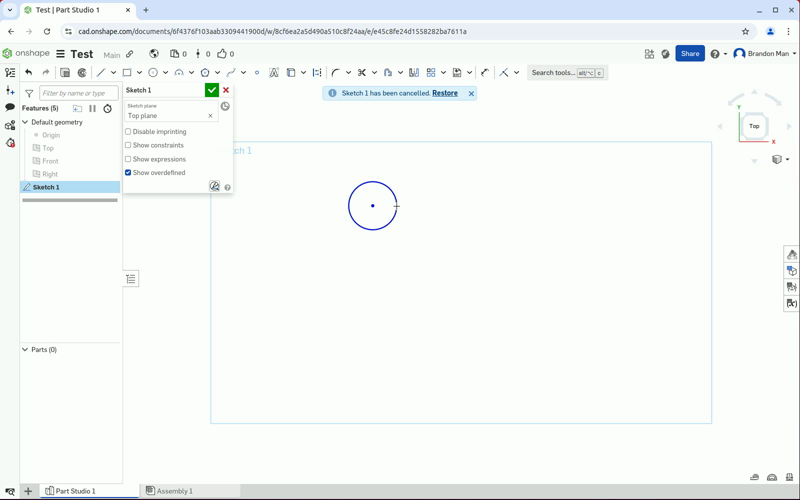
key_down(shift)
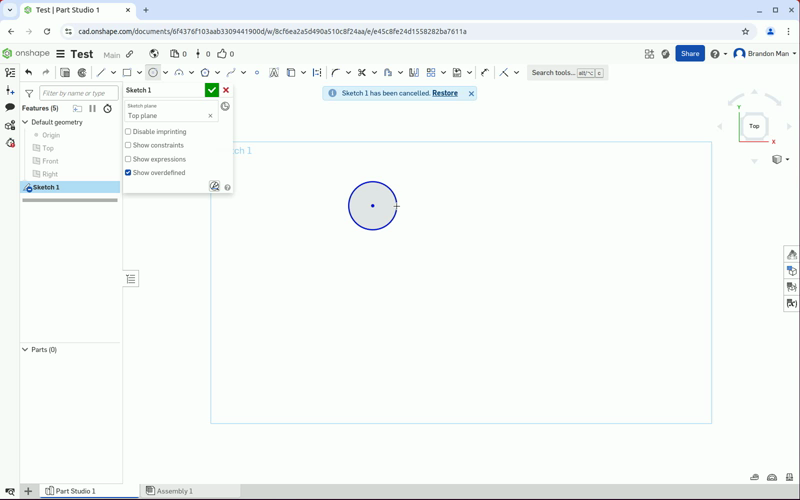
mouse_move(372, 205)
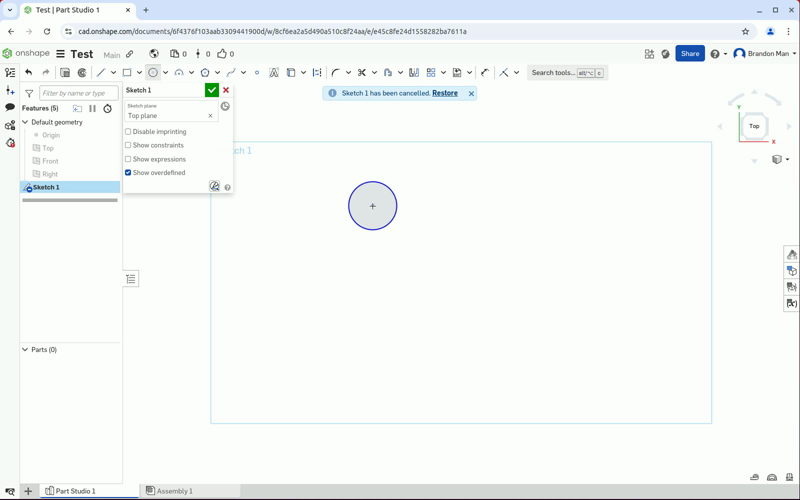
click(372, 205)
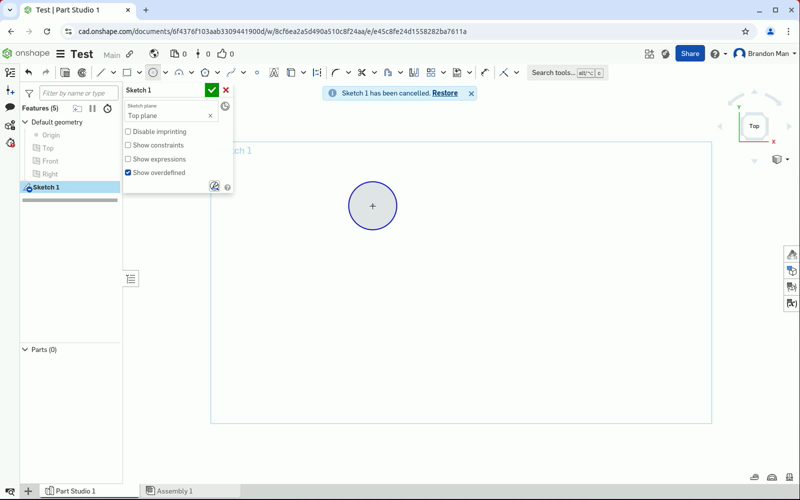
key_up(shift)
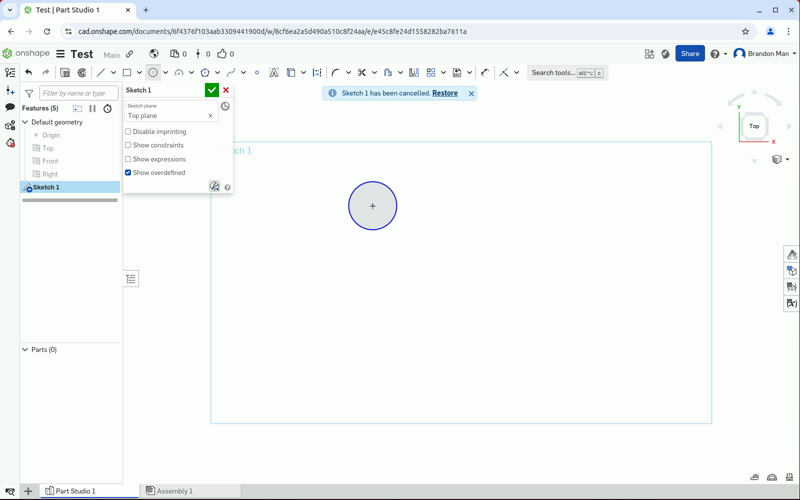
mouse_move(382, 205)
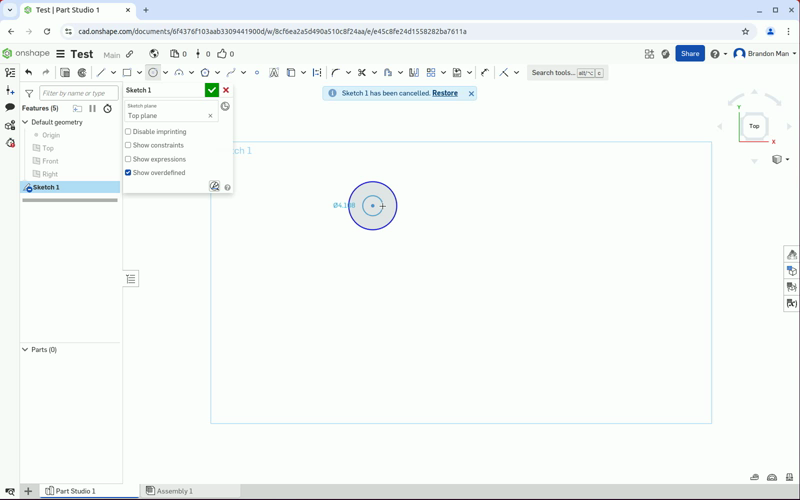
click(382, 205)
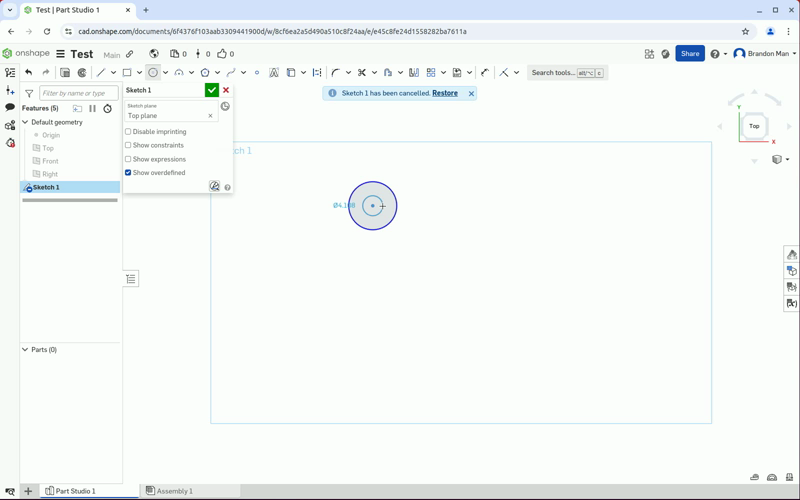
key(esc)
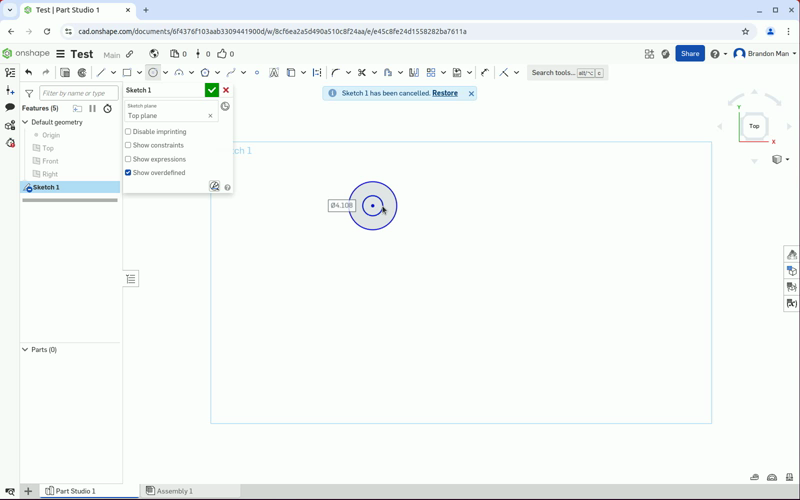
mouse_move(357, 206)
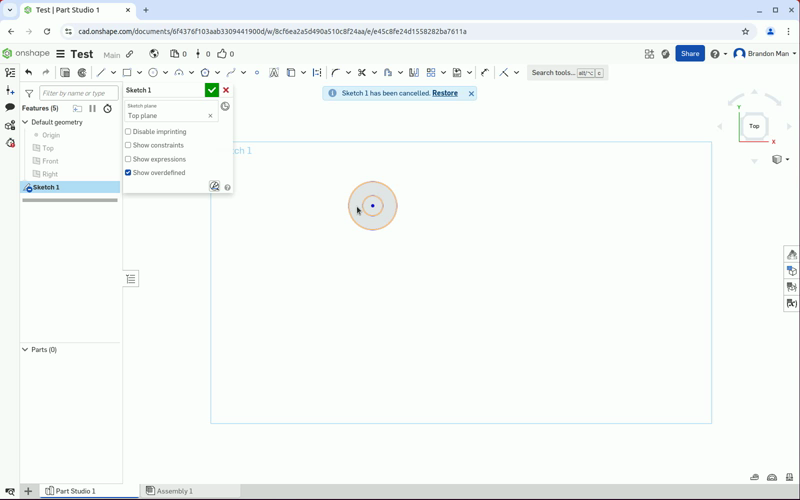
scroll(6)
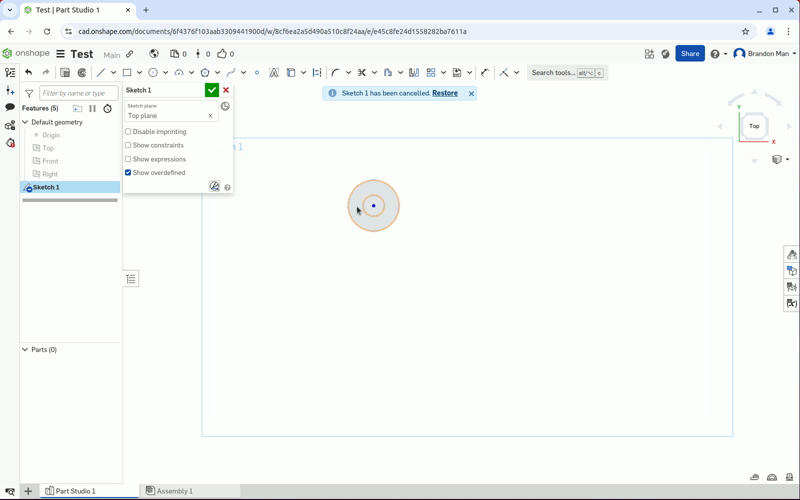
scroll(6)
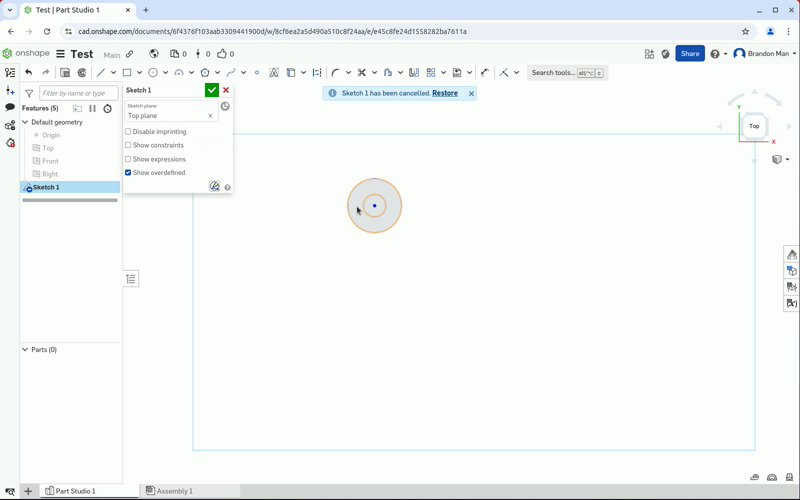
scroll(6)
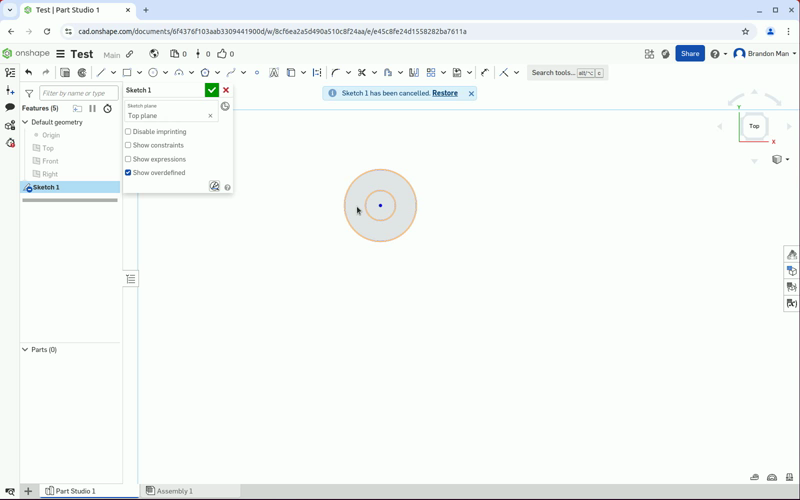
scroll(6)
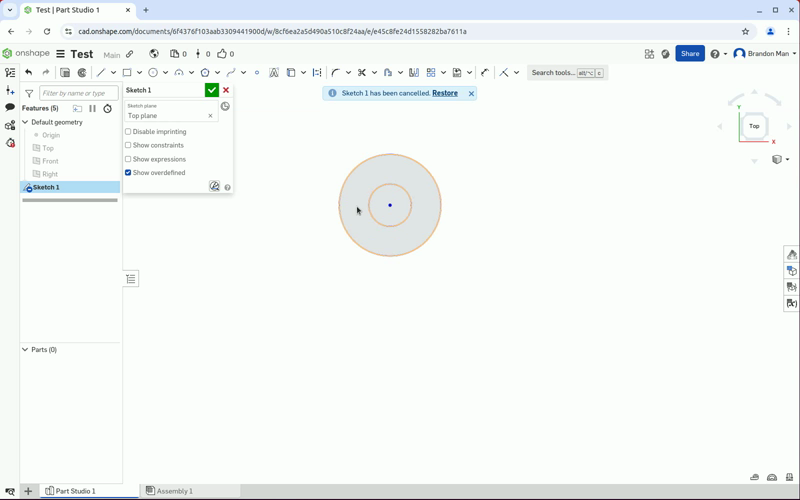
scroll(6)
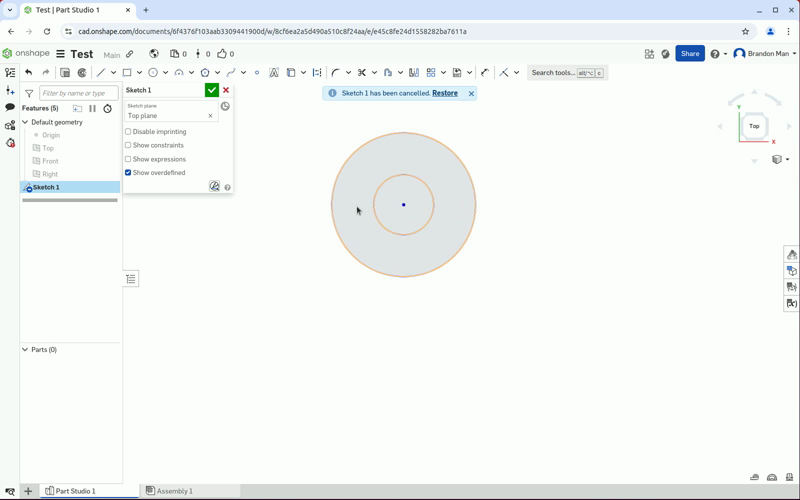
scroll(6)
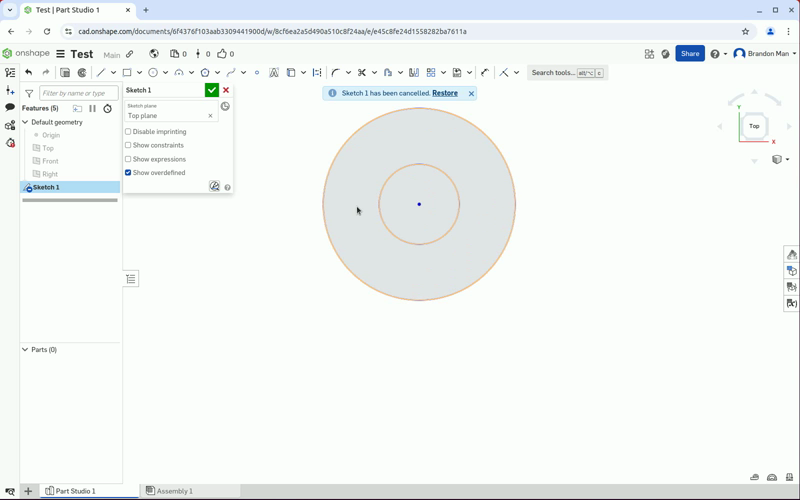
scroll(6)
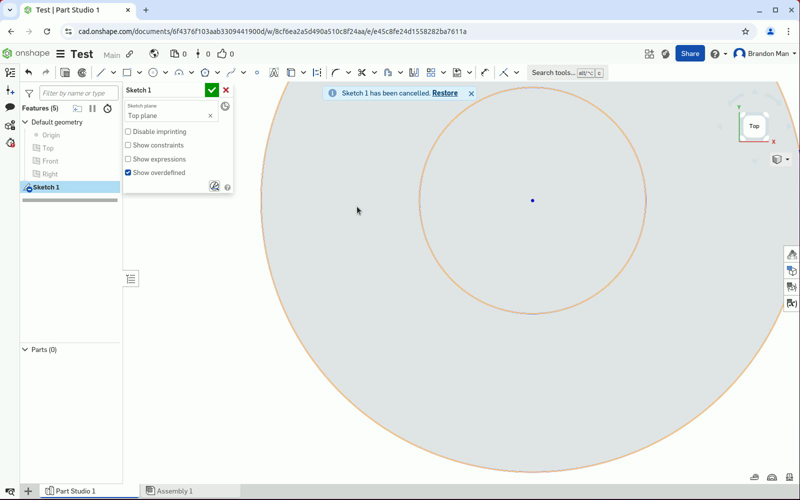
click(357, 206)
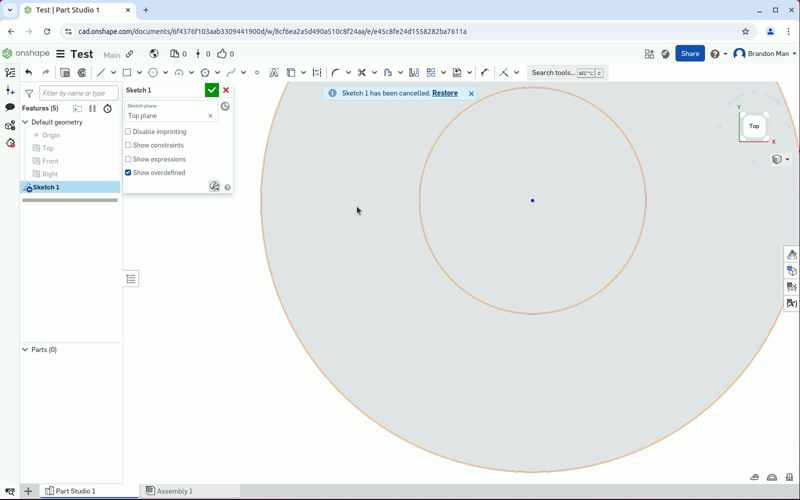
scroll(-6)
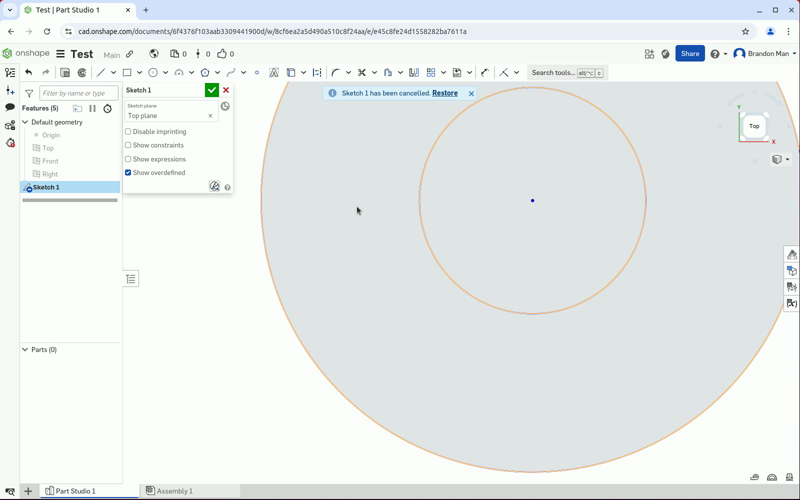
scroll(-6)
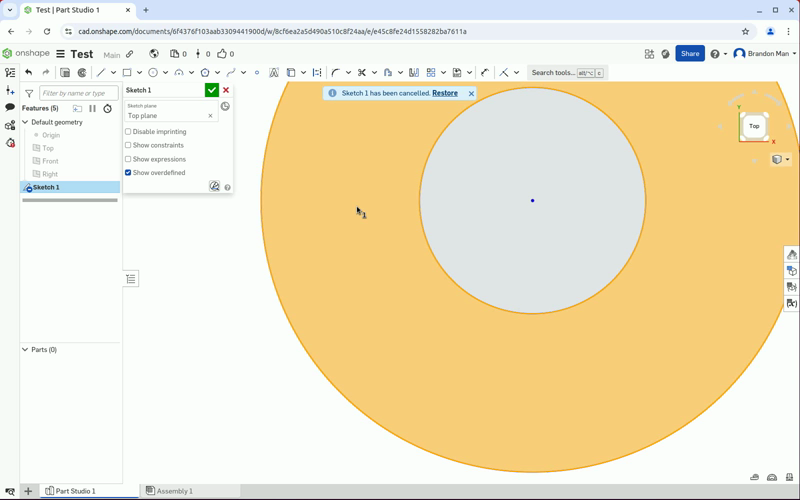
scroll(-6)
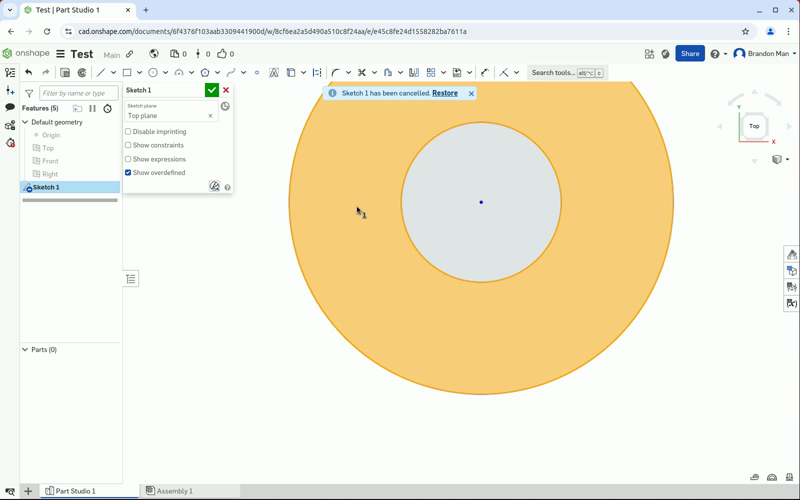
scroll(-6)
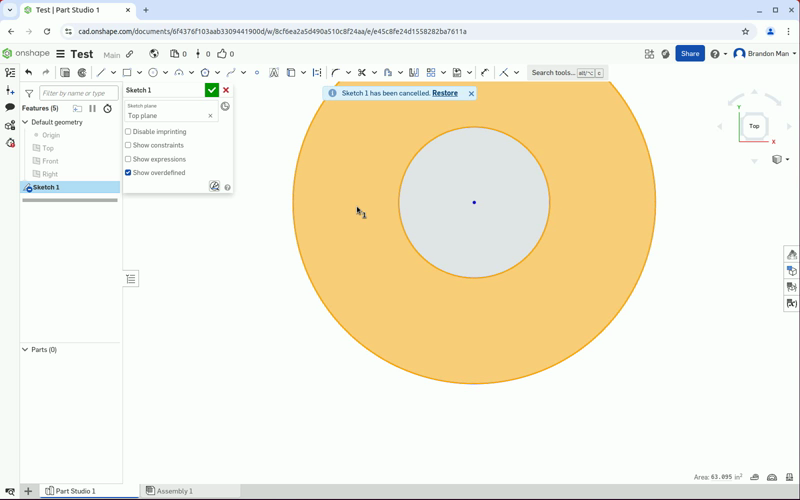
scroll(-6)
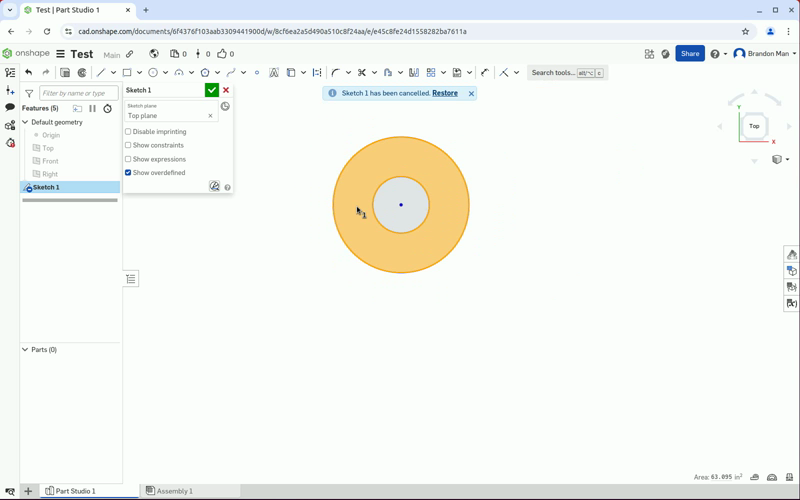
scroll(-6)
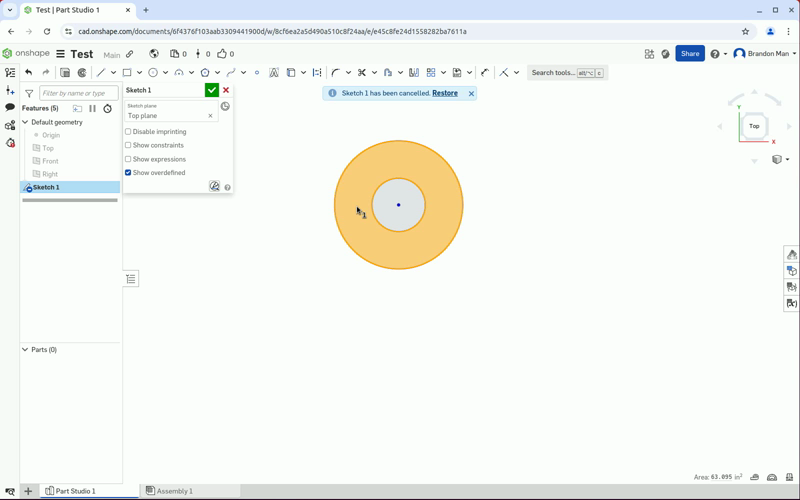
scroll(-6)
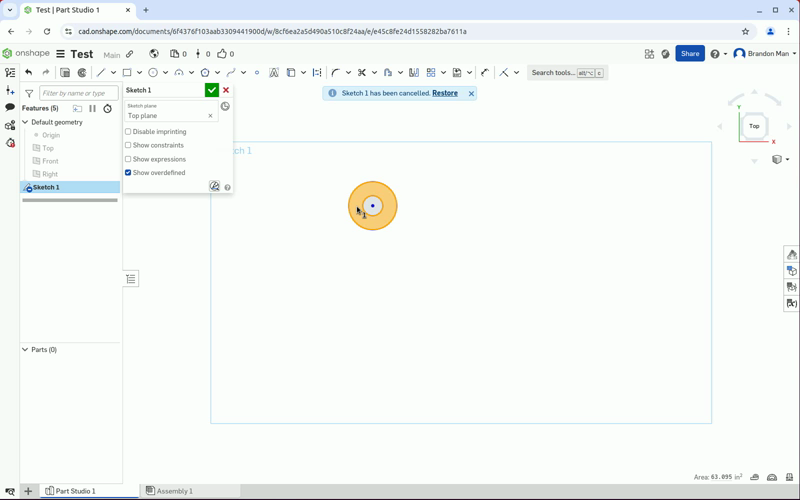
mouse_move(73, 352)
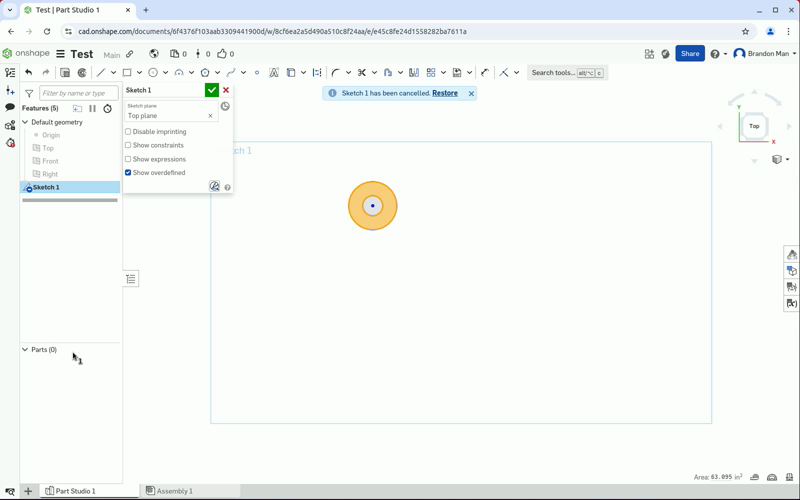
key(shift+y)
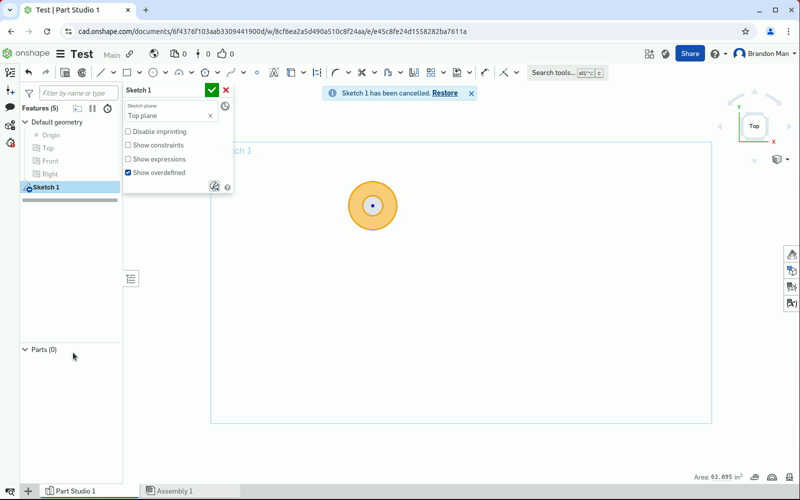
key(shift+e)
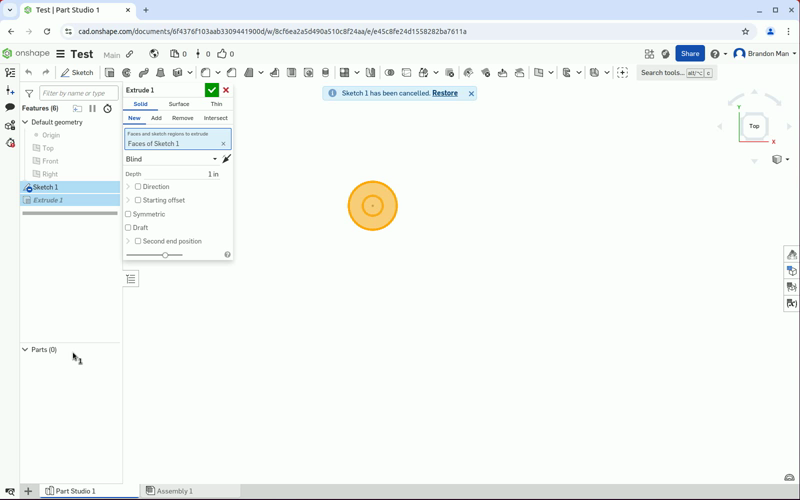
mouse_move(143, 106)
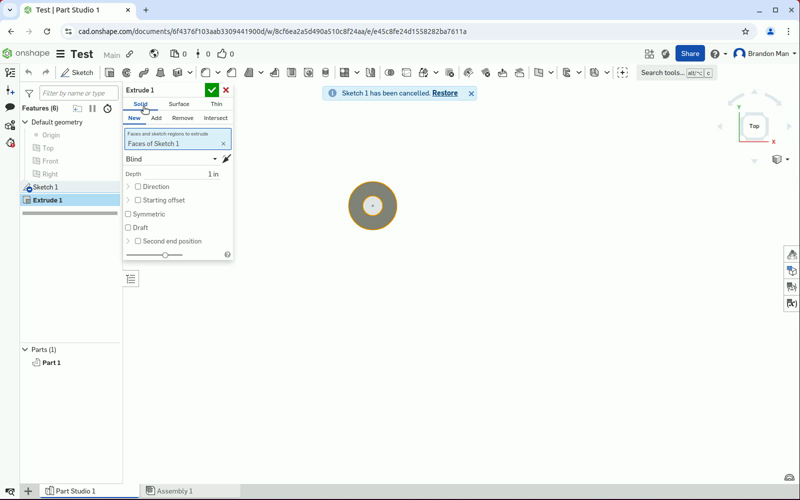
click(143, 106)
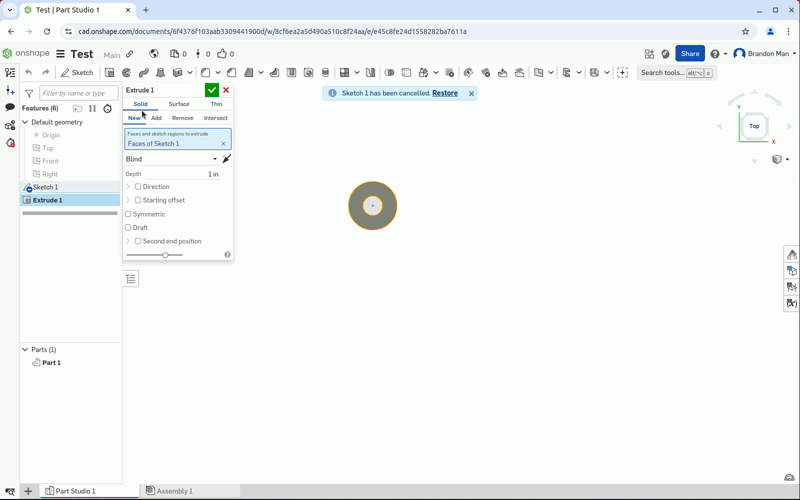
mouse_move(137, 120)
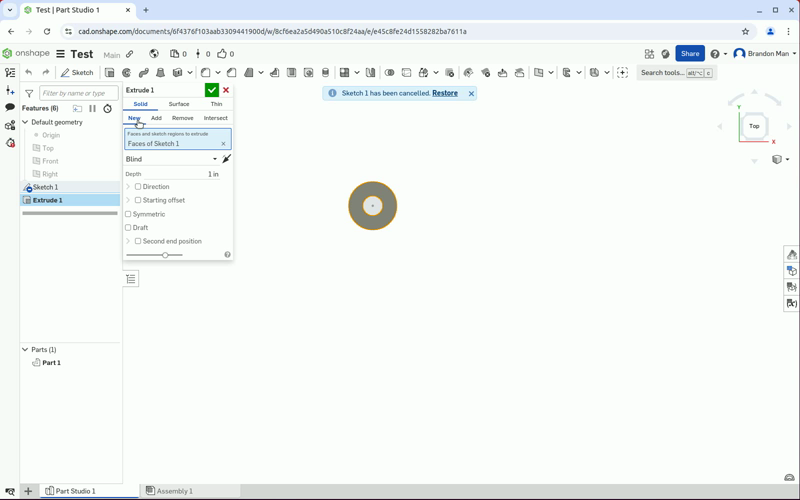
click(137, 120)
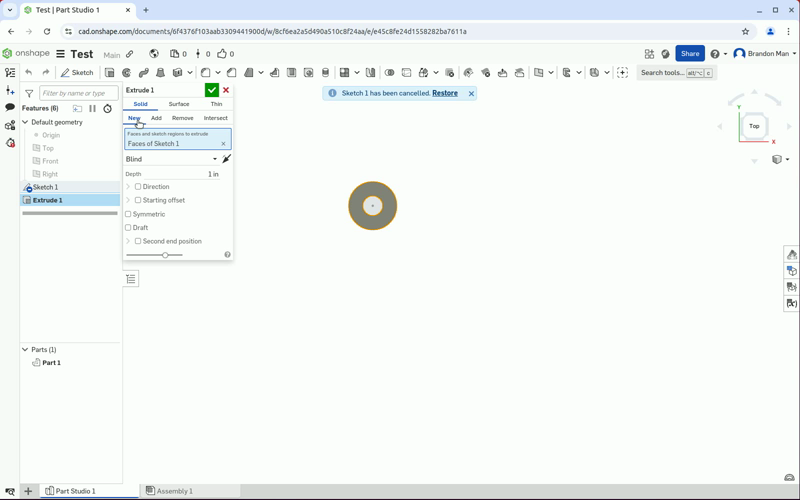
key(tab, 4)
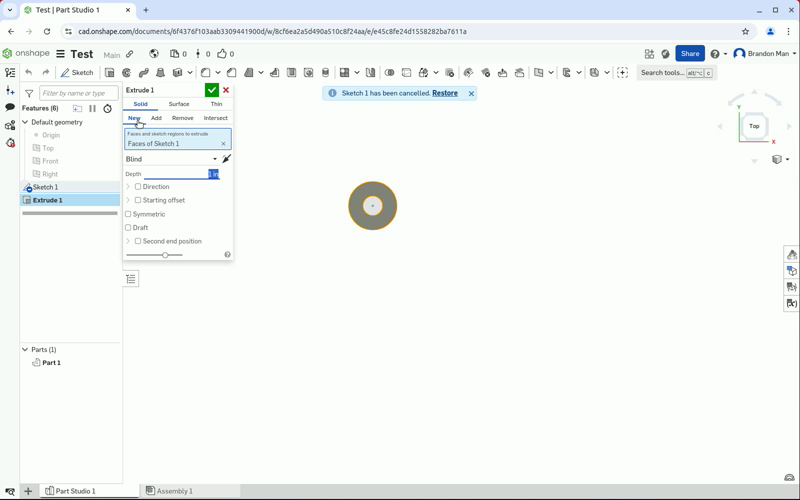
text(0.963)
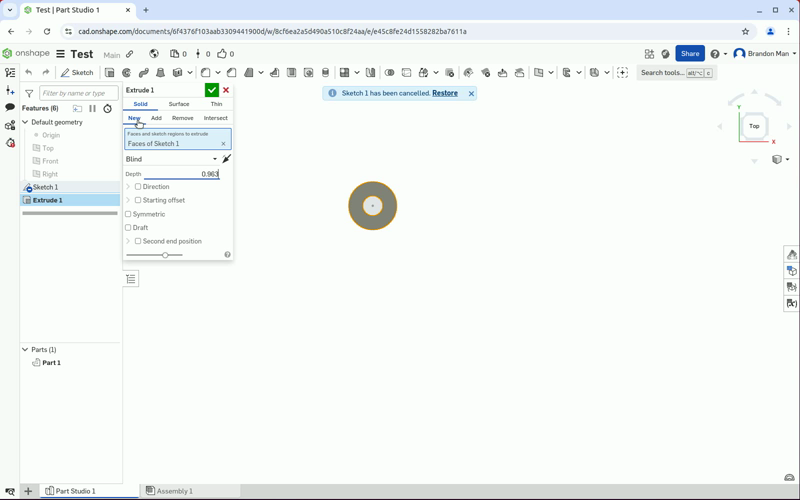
key(enter)
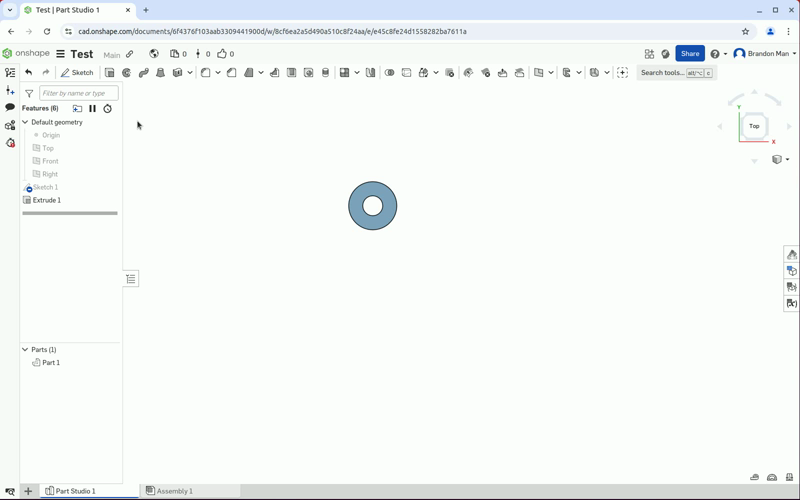
key(shift+h)
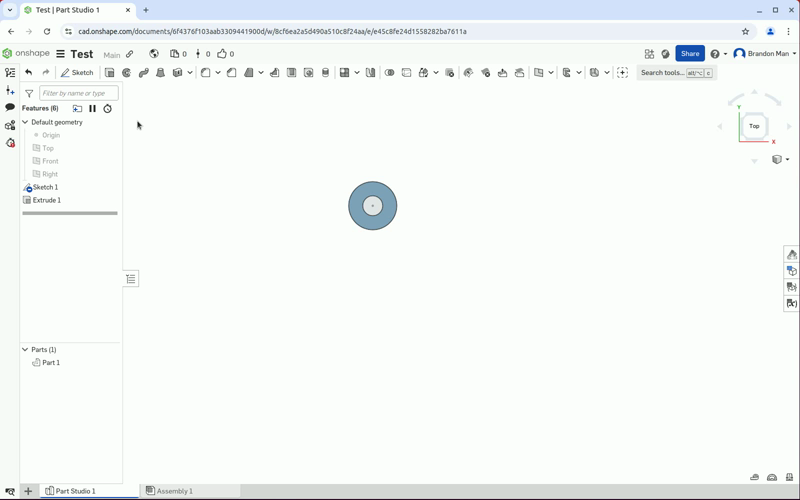
key(shift+h)
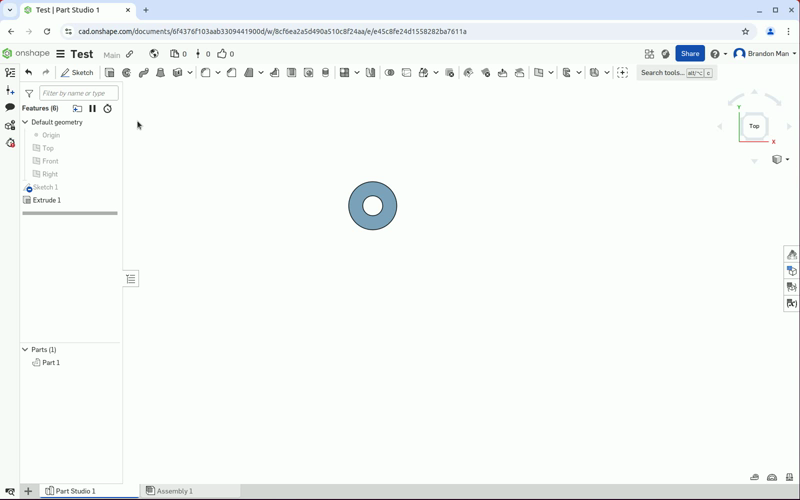
mouse_move(73, 189)
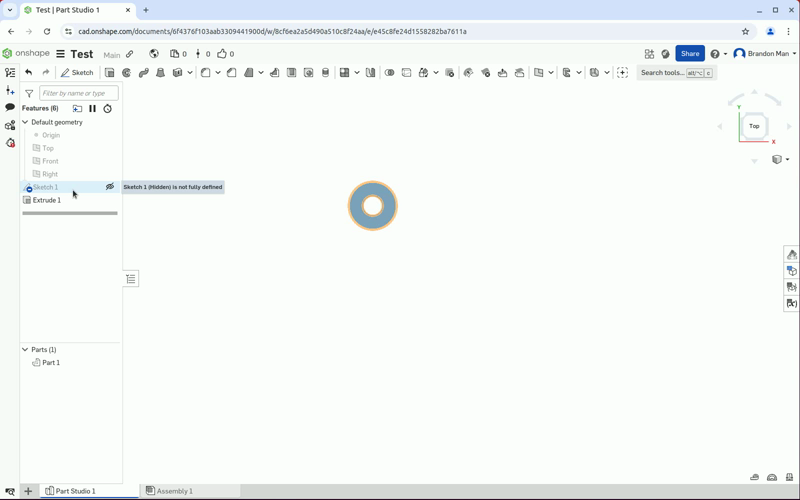
click(73, 189)
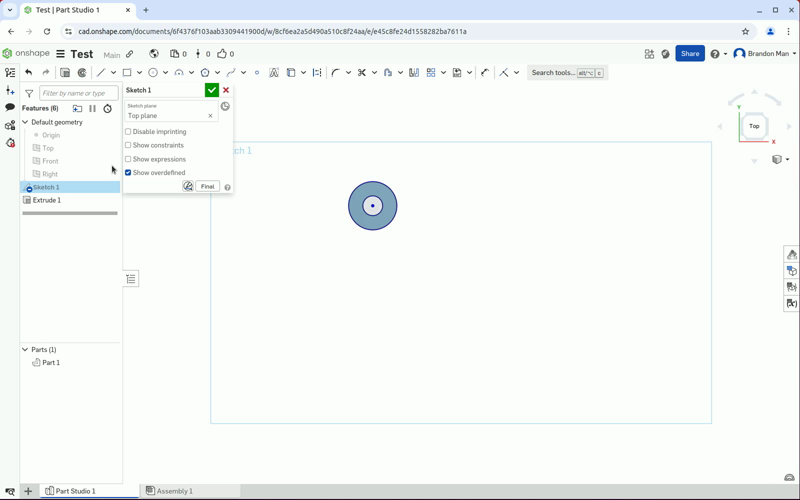
mouse_move(229, 92)
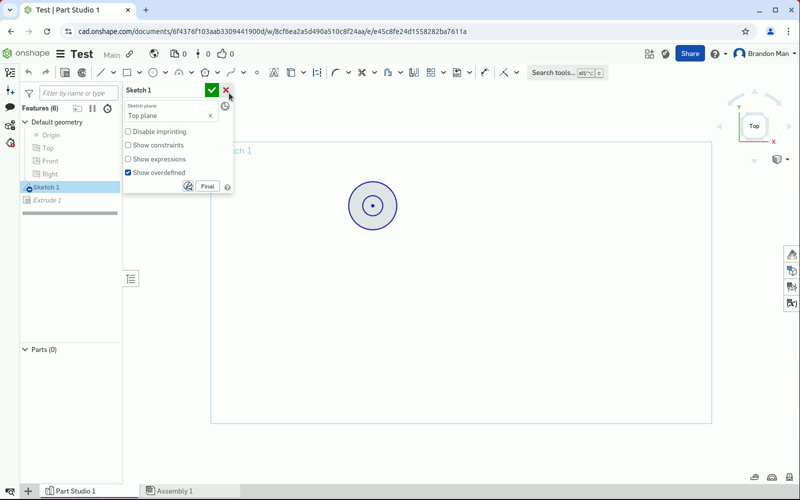
click(229, 92)
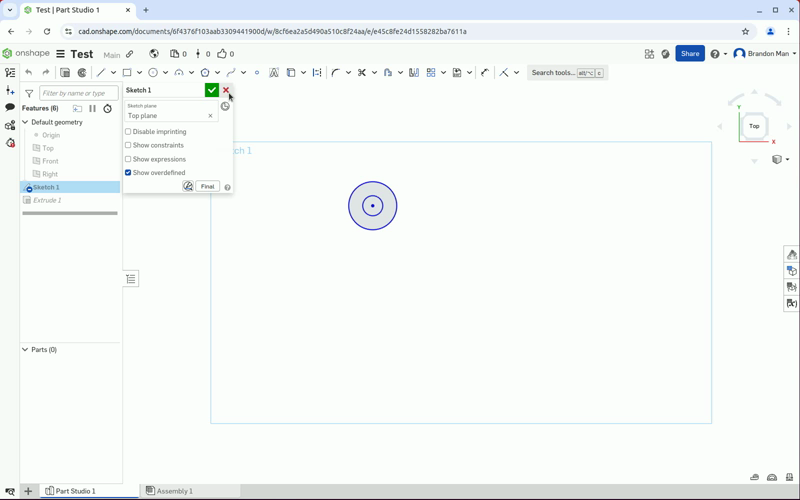
key(shift+s)
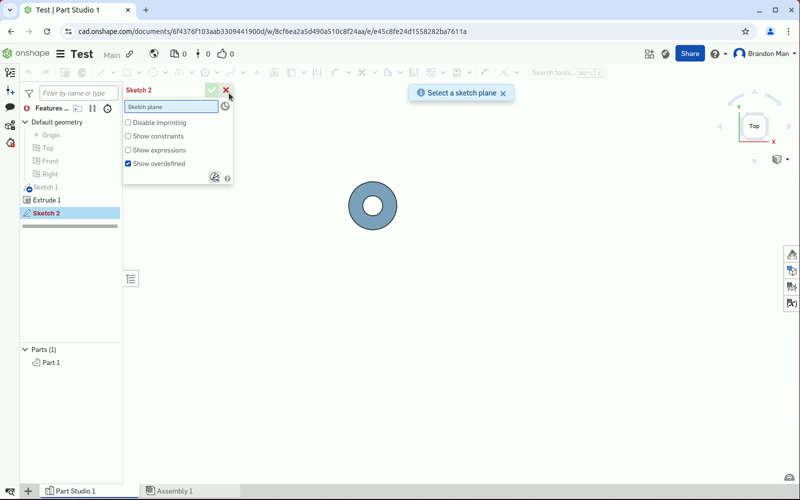
mouse_move(73, 150)
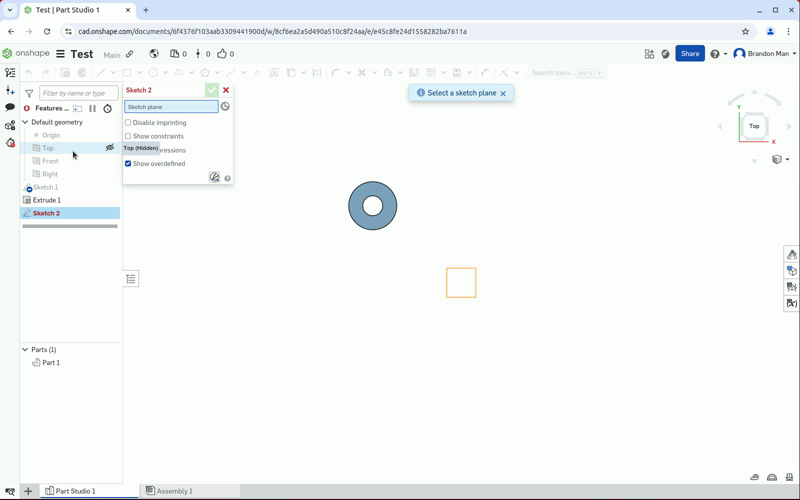
click(73, 150)
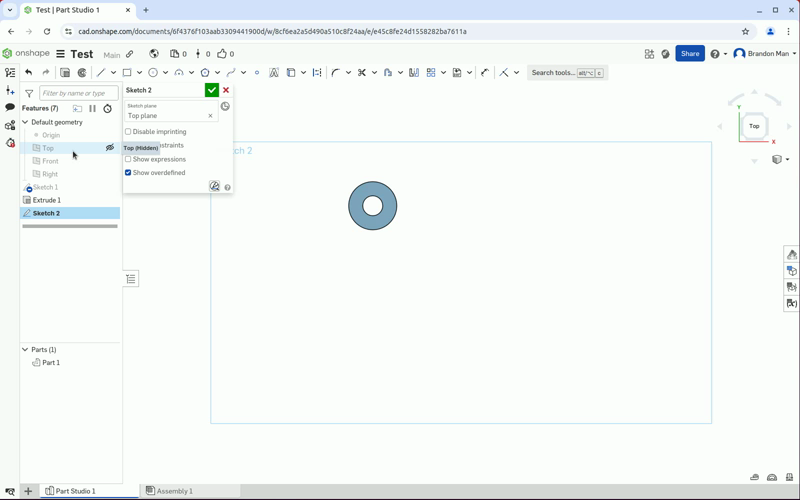
mouse_move(73, 352)
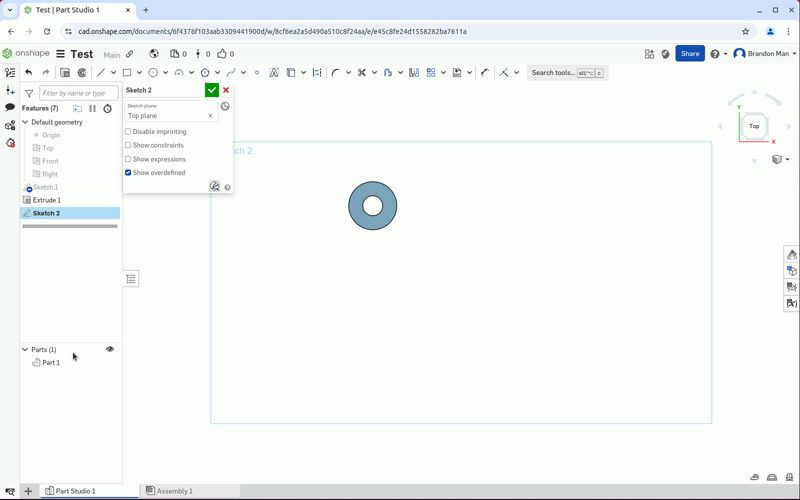
key(y)
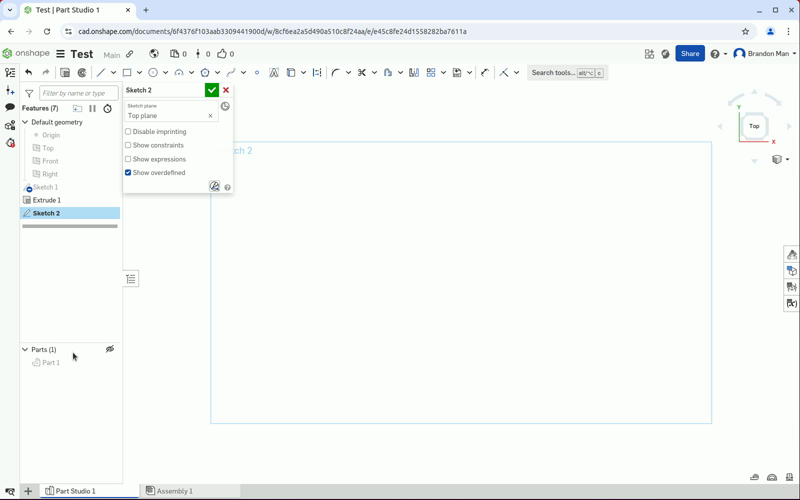
key(c)
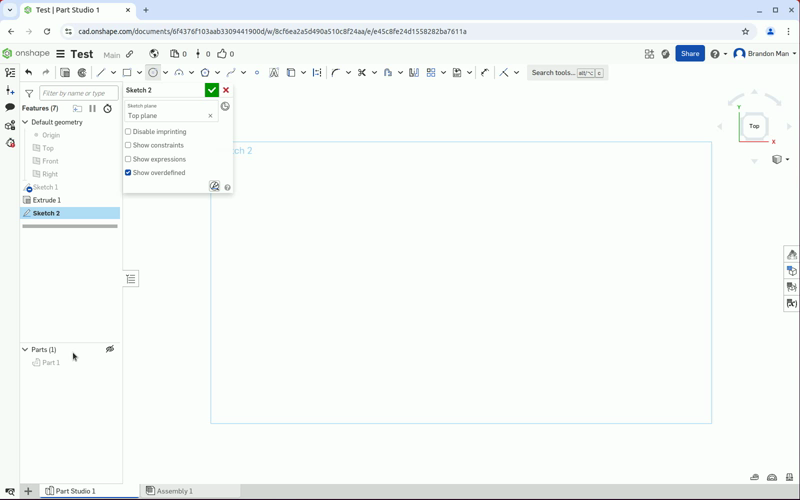
key_down(shift)
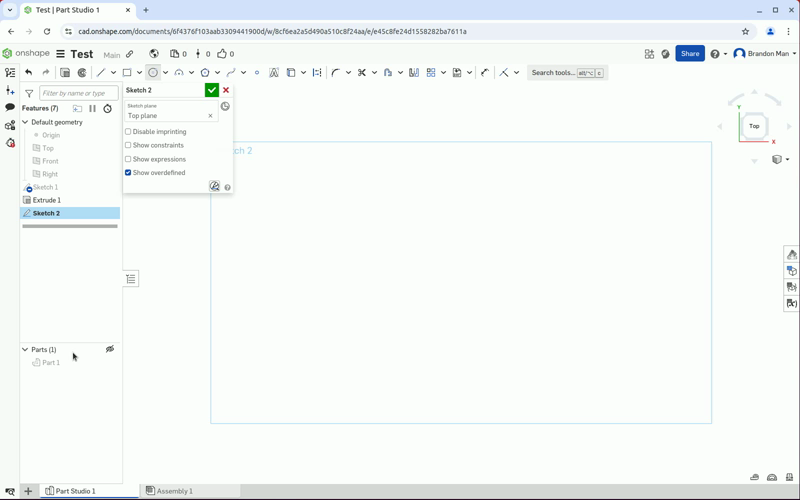
mouse_move(372, 360)
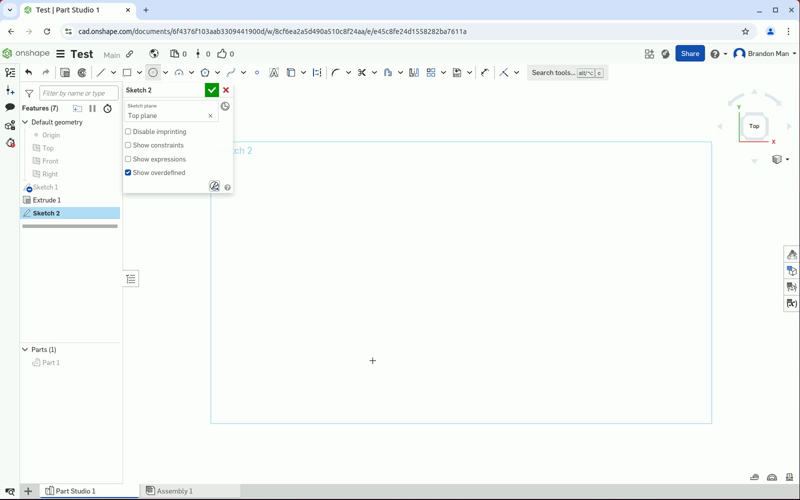
click(372, 360)
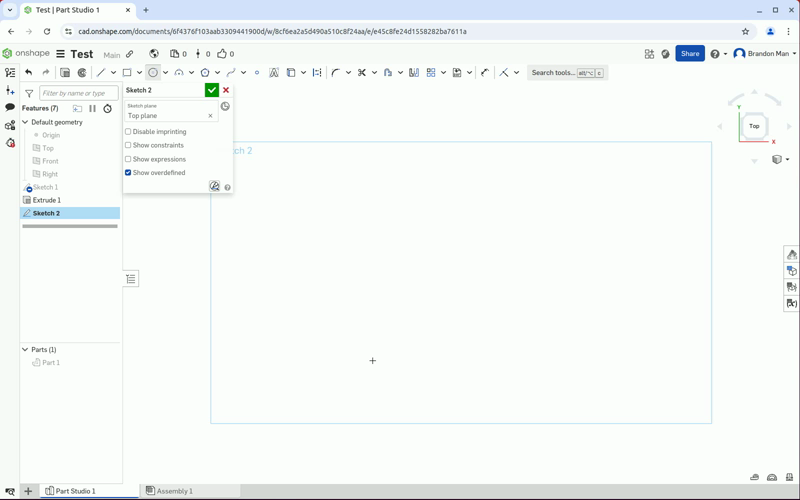
key_up(shift)
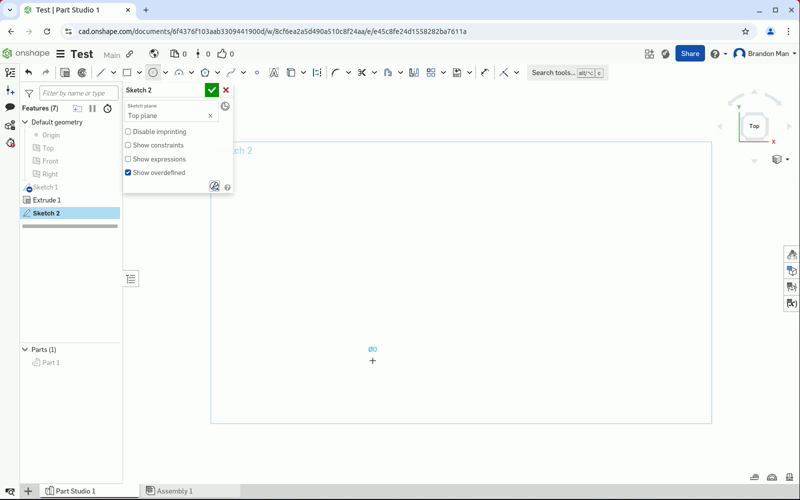
mouse_move(396, 360)
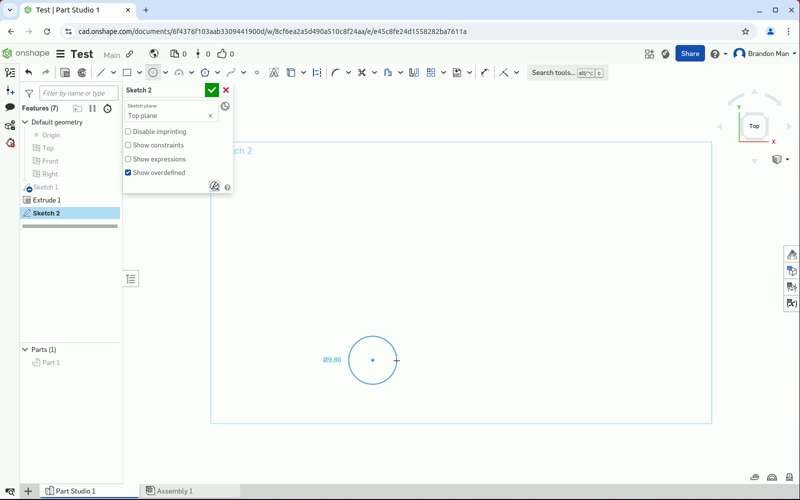
click(396, 360)
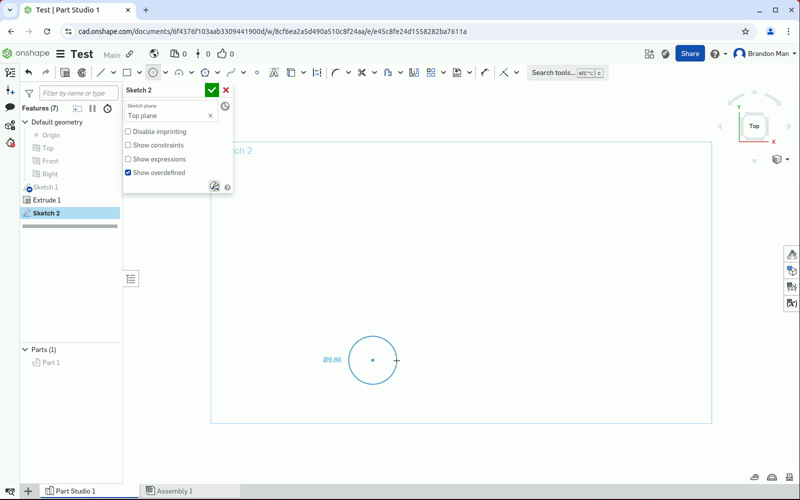
key(esc)
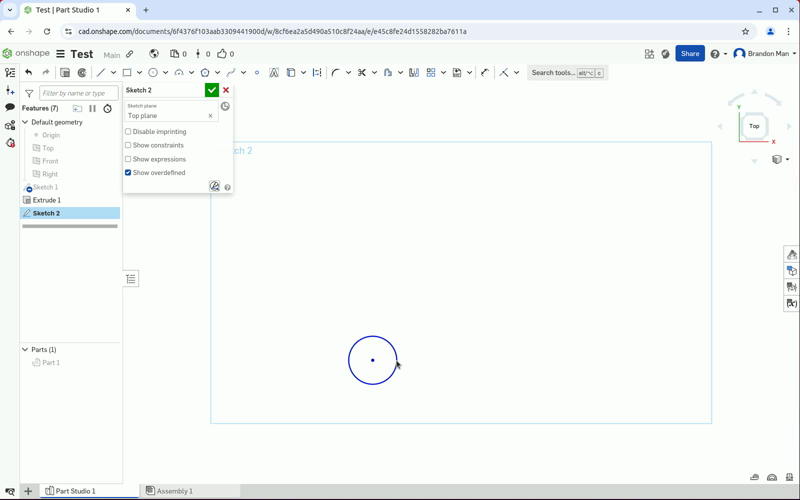
key(c)
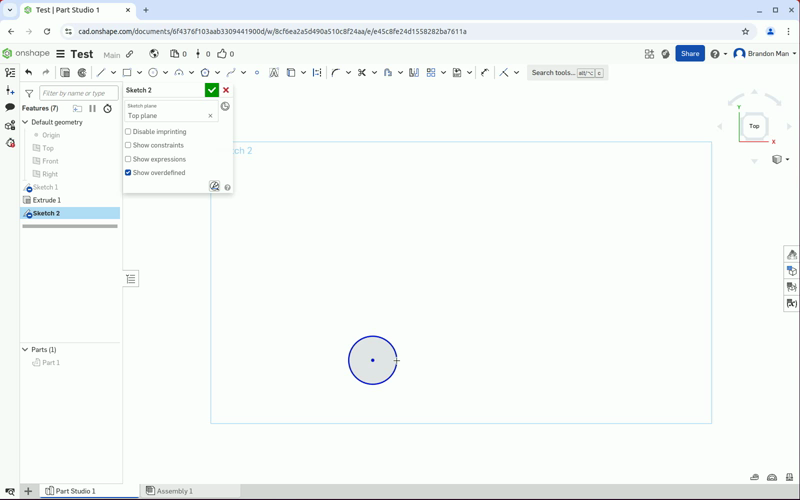
key_down(shift)
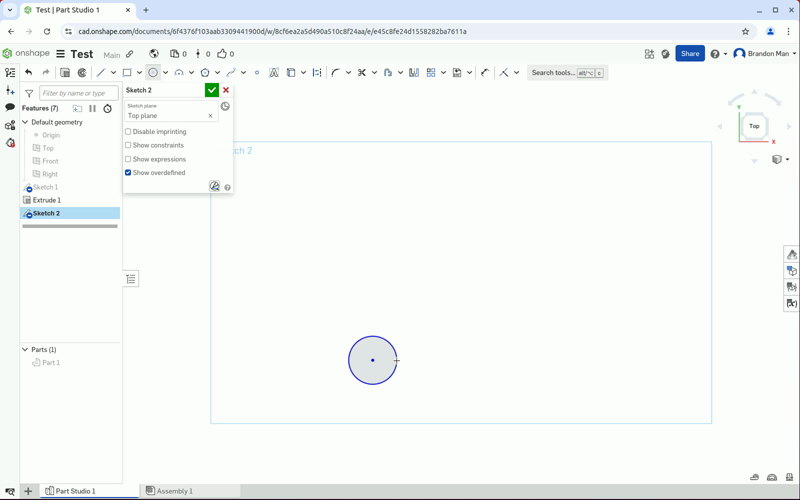
mouse_move(372, 360)
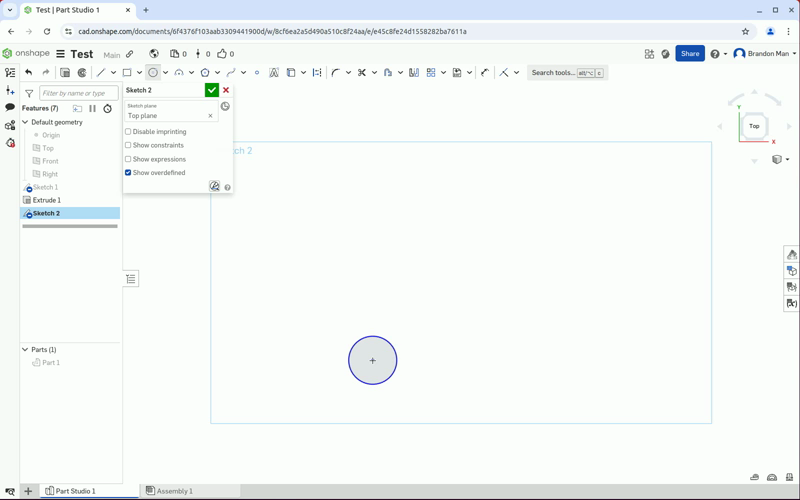
click(372, 360)
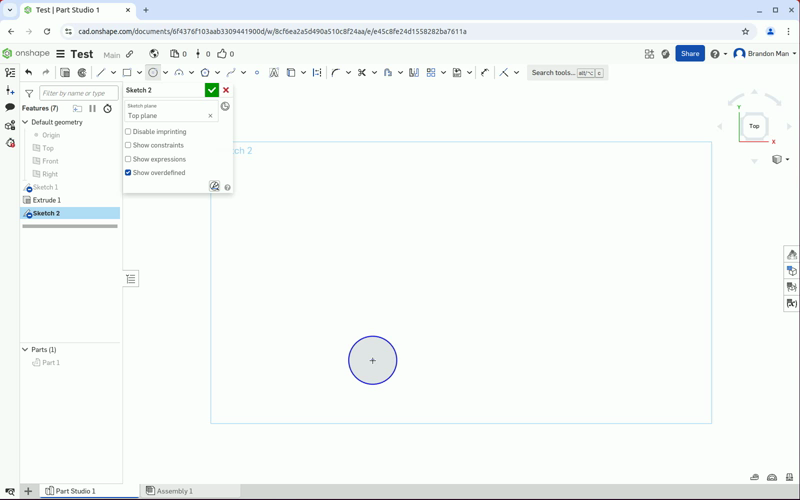
key_up(shift)
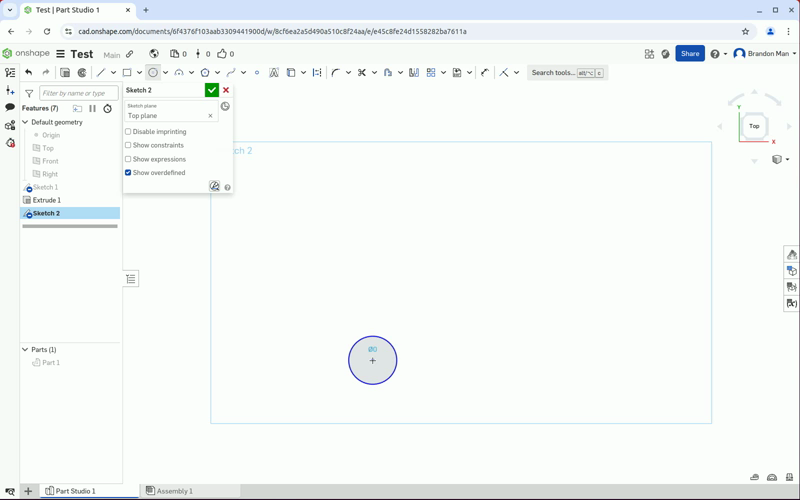
mouse_move(382, 360)
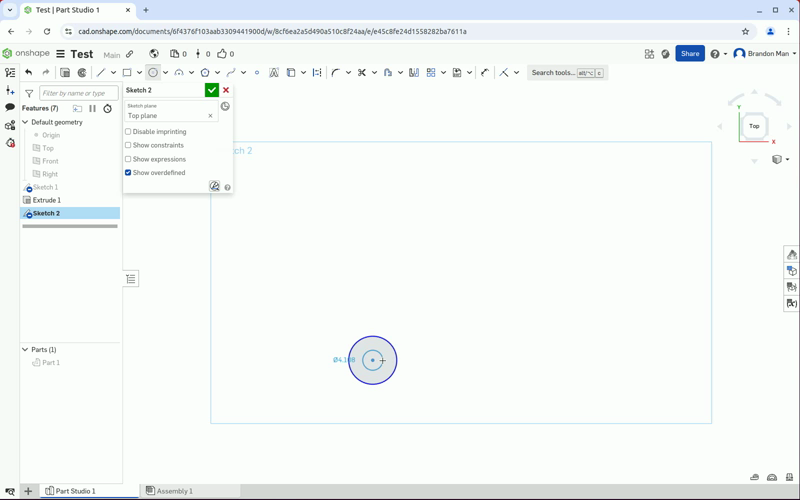
click(382, 360)
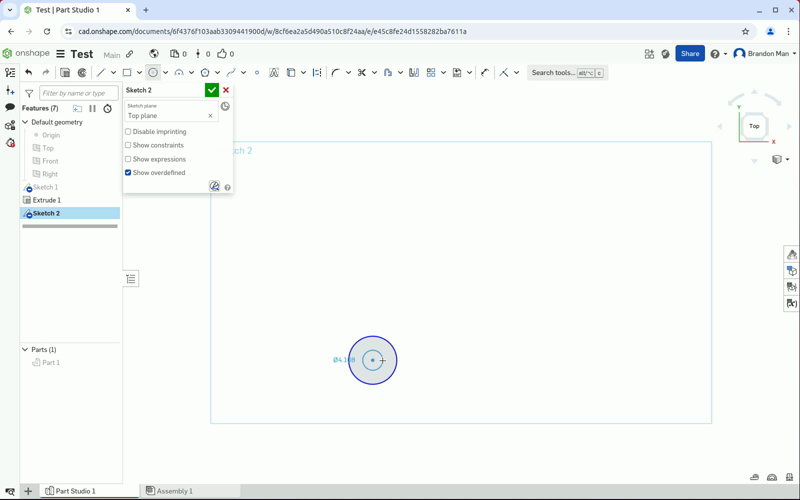
key(esc)
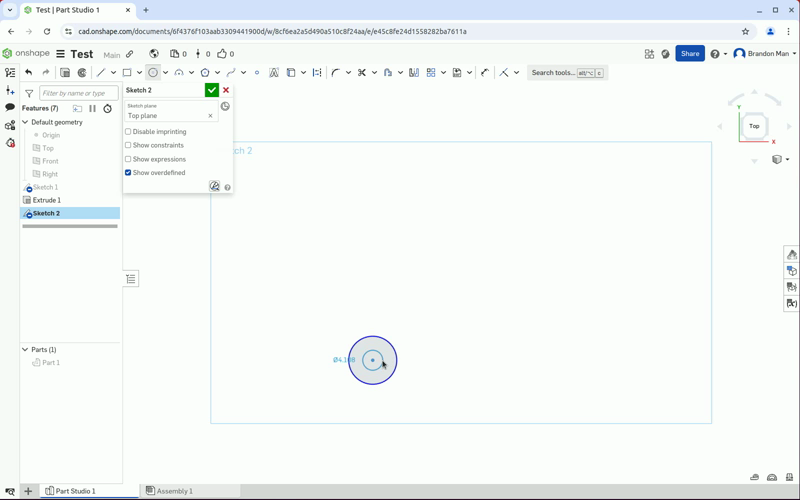
mouse_move(350, 356)
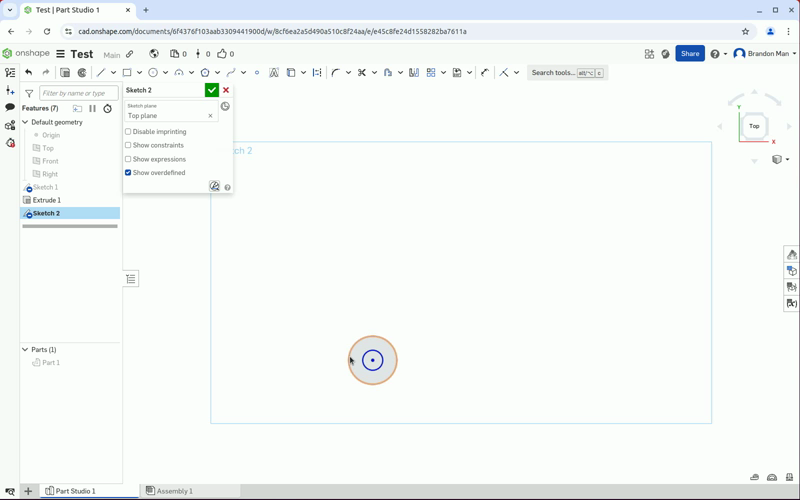
scroll(6)
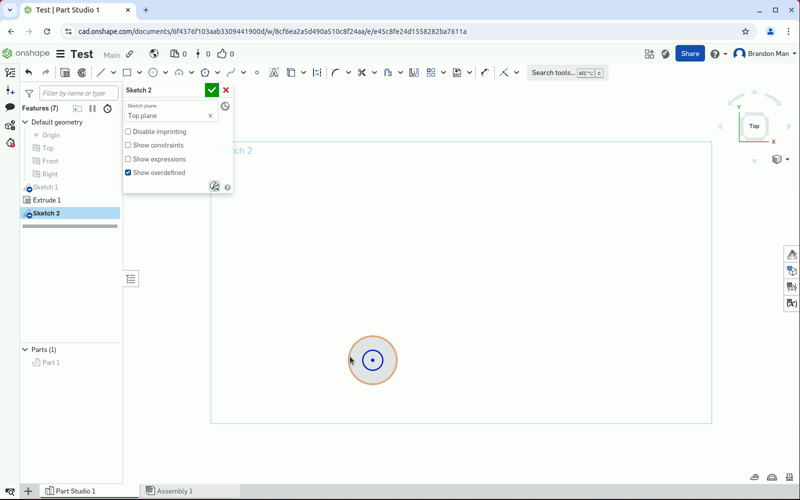
scroll(6)
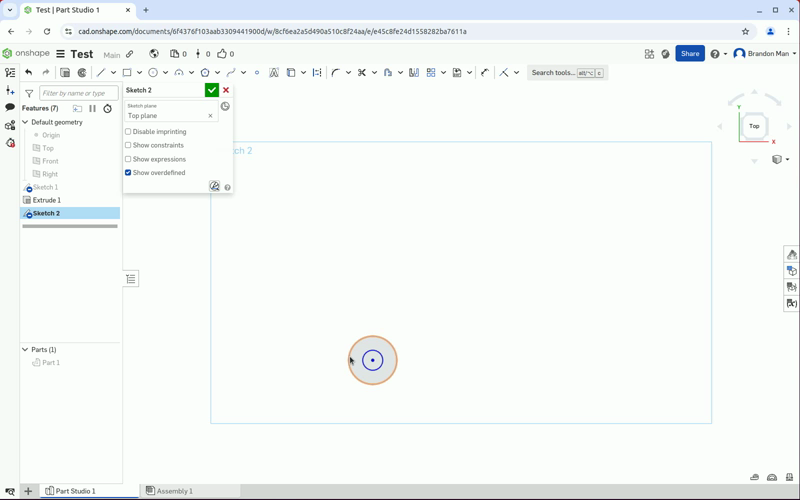
scroll(6)
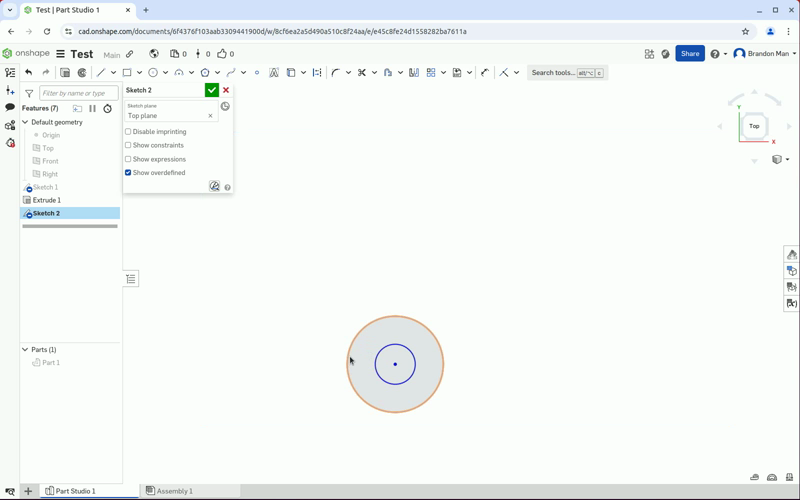
scroll(6)
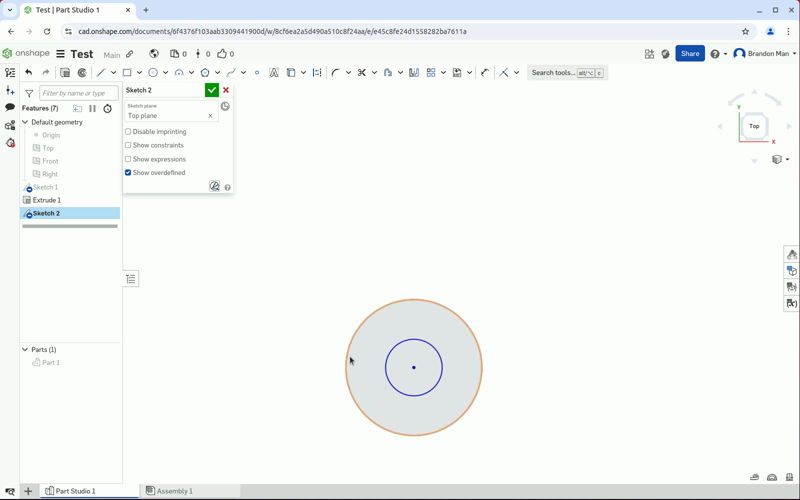
scroll(6)
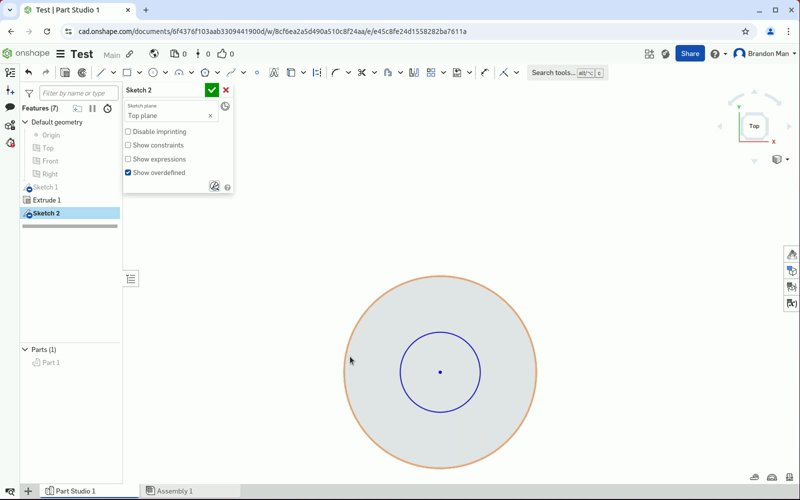
scroll(6)
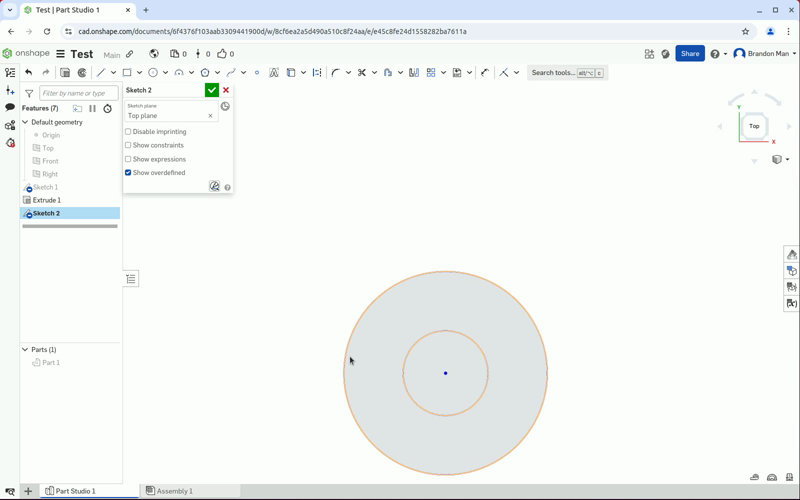
scroll(6)
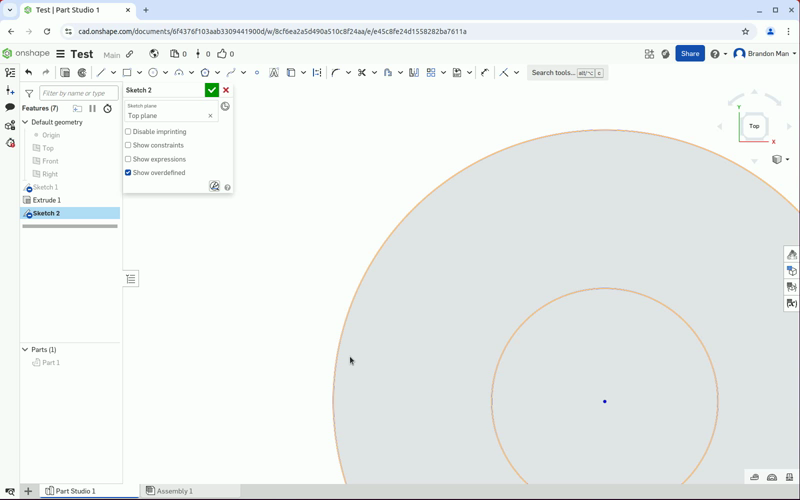
click(350, 356)
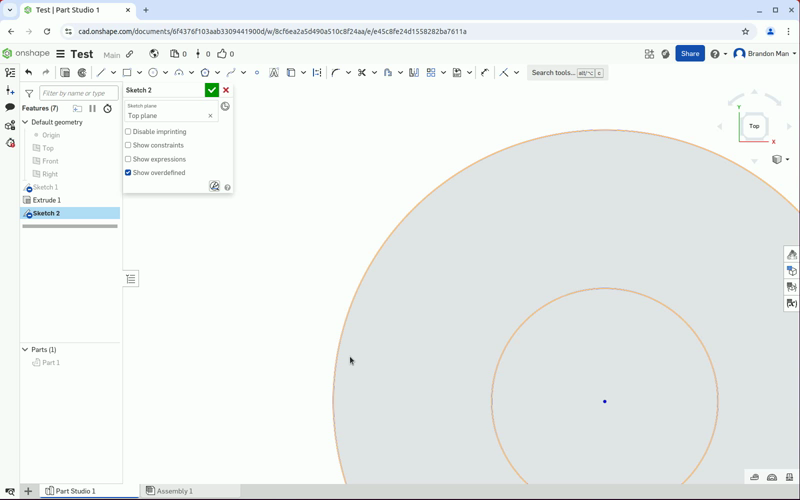
scroll(-6)
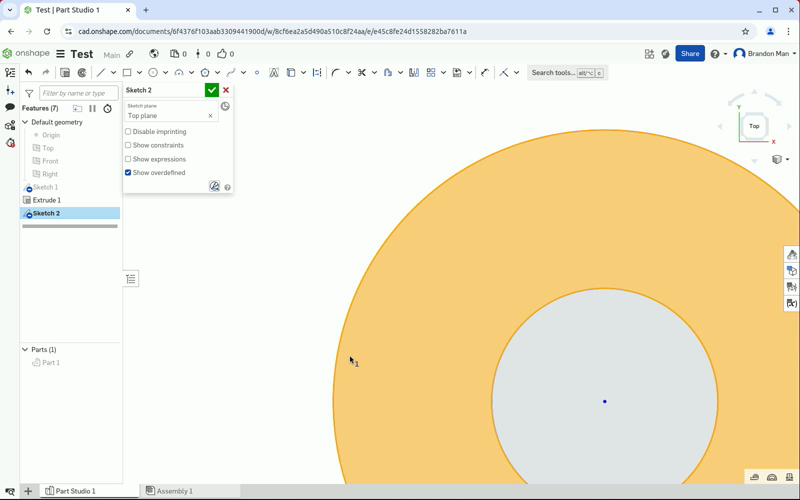
scroll(-6)
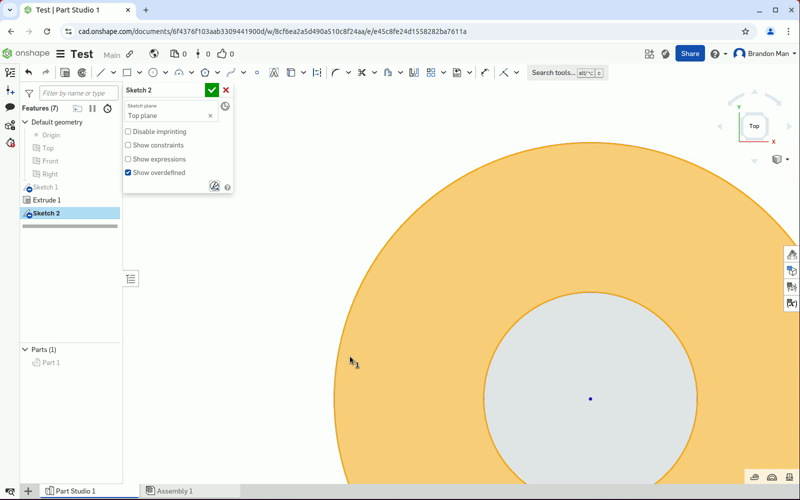
scroll(-6)
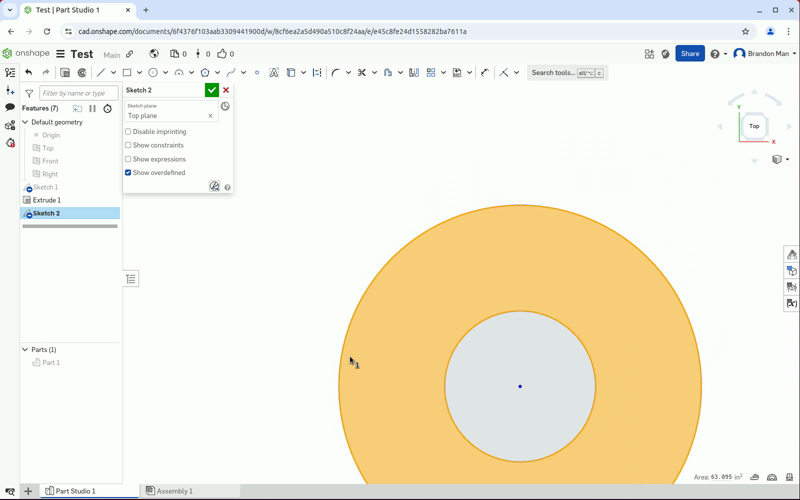
scroll(-6)
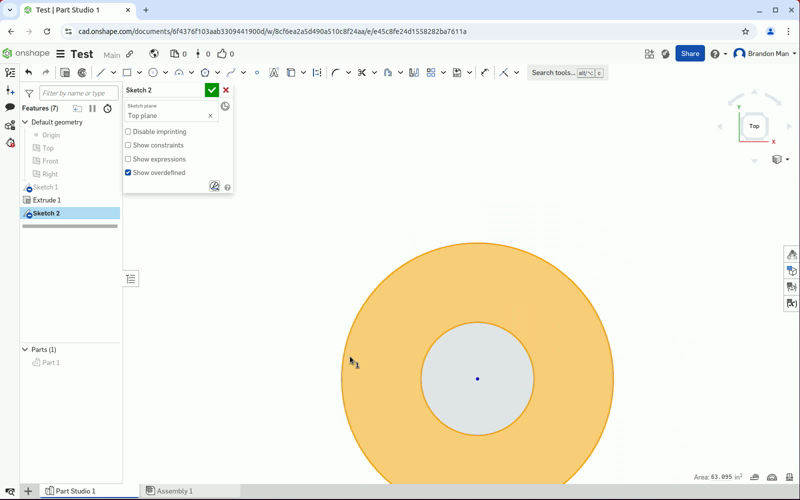
scroll(-6)
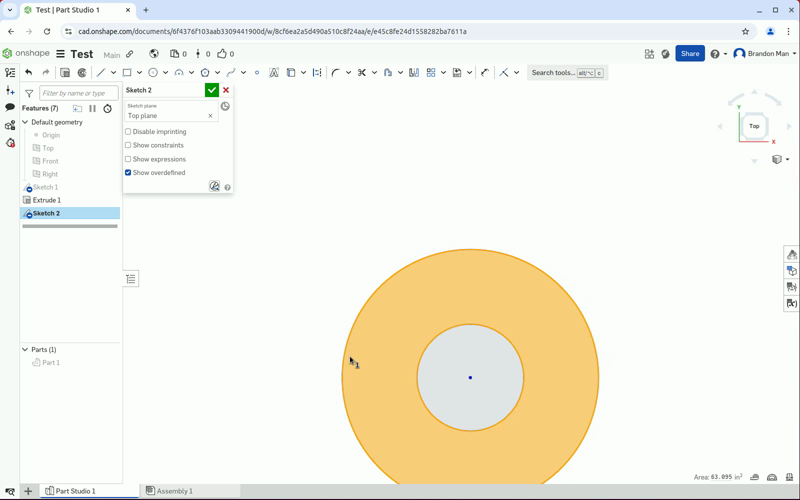
scroll(-6)
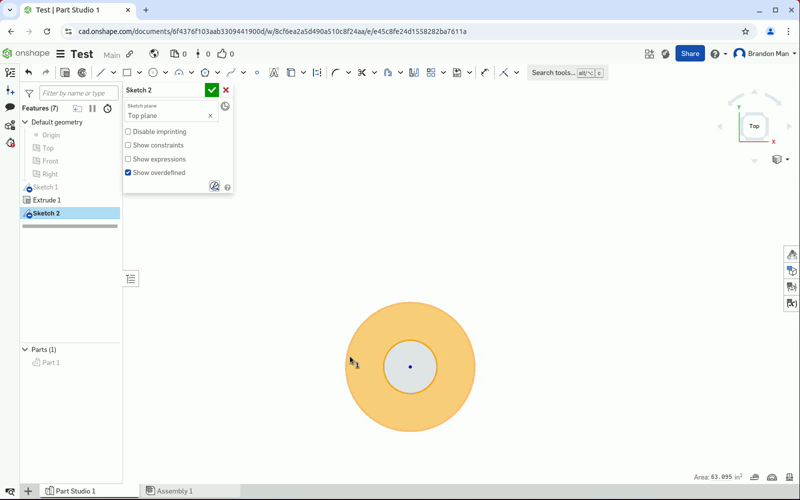
scroll(-6)
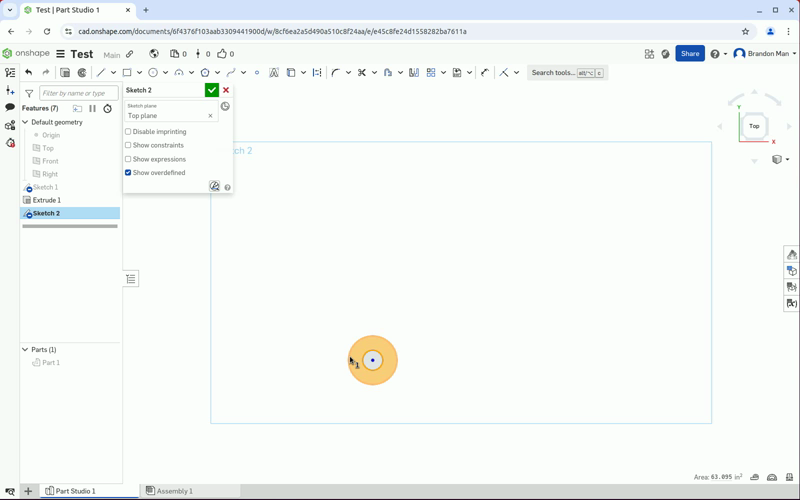
mouse_move(73, 352)
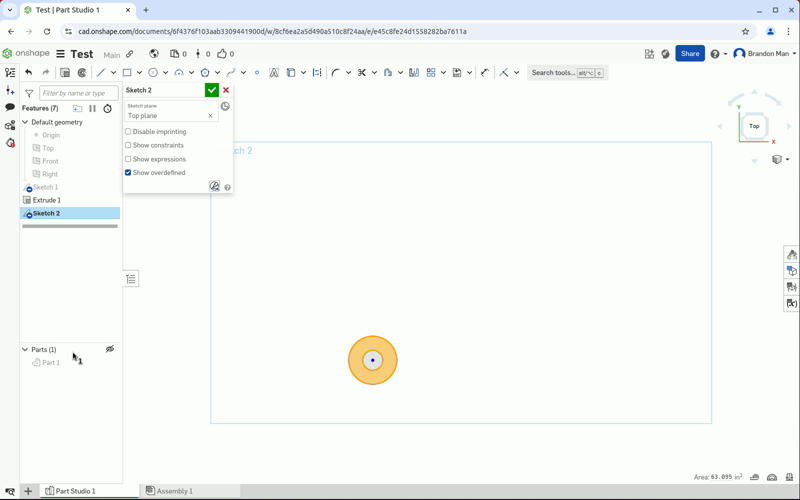
key(shift+y)
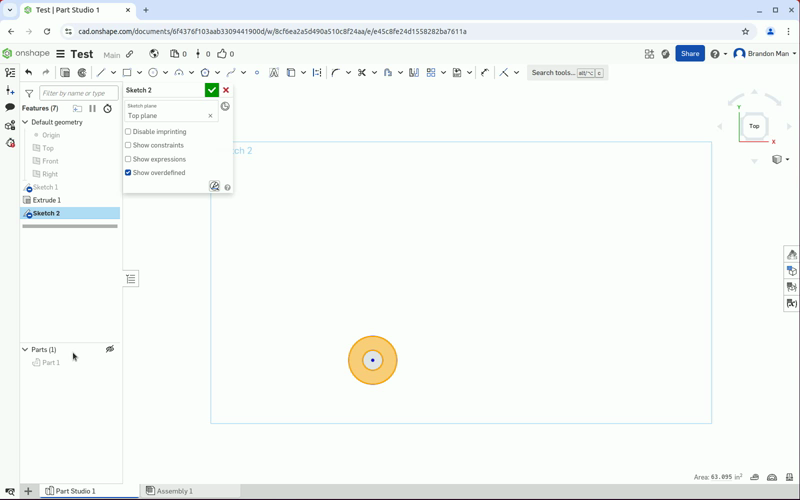
key(shift+e)
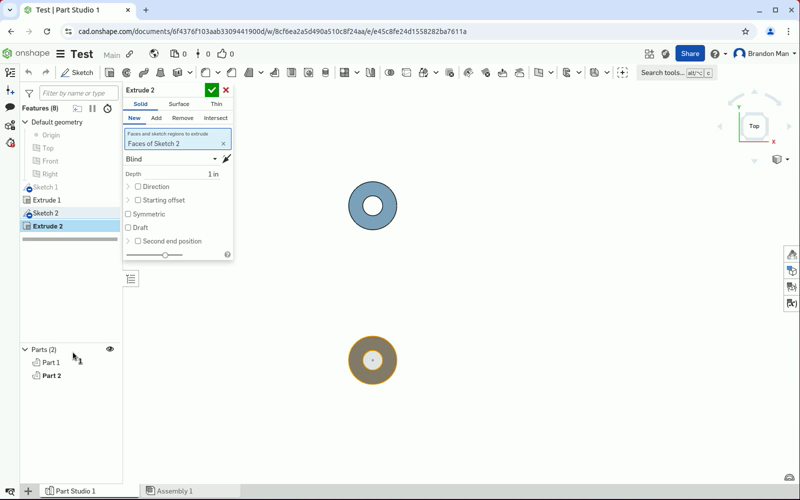
mouse_move(143, 106)
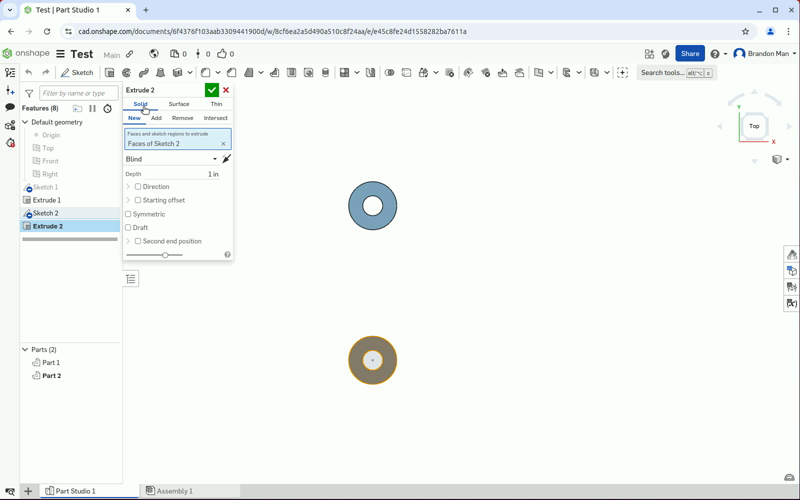
click(143, 106)
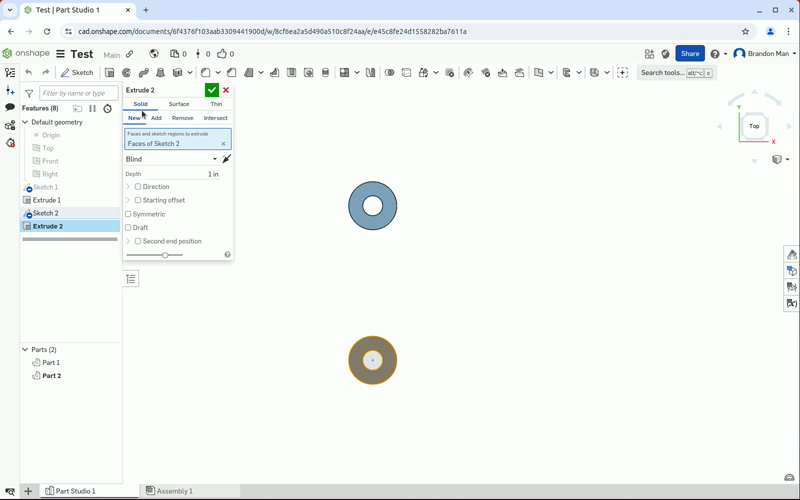
mouse_move(137, 120)
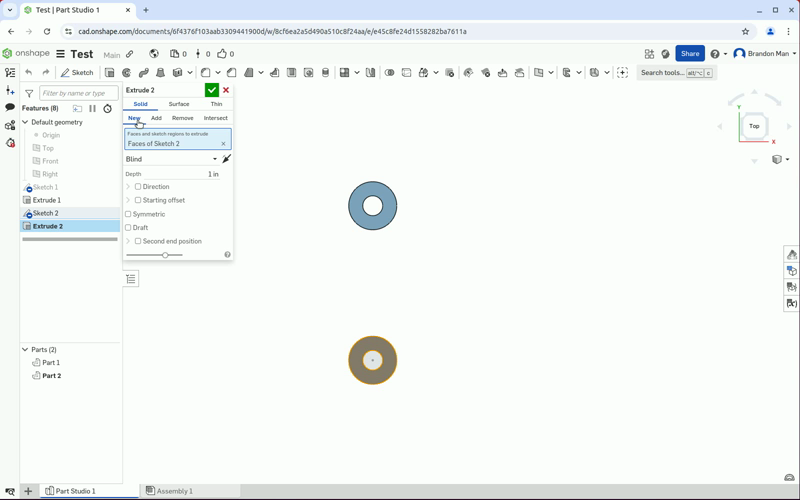
click(137, 120)
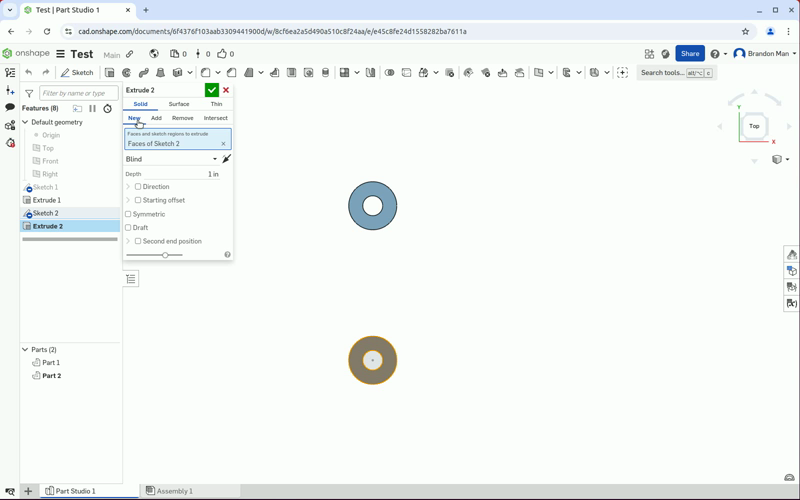
key(tab, 4)
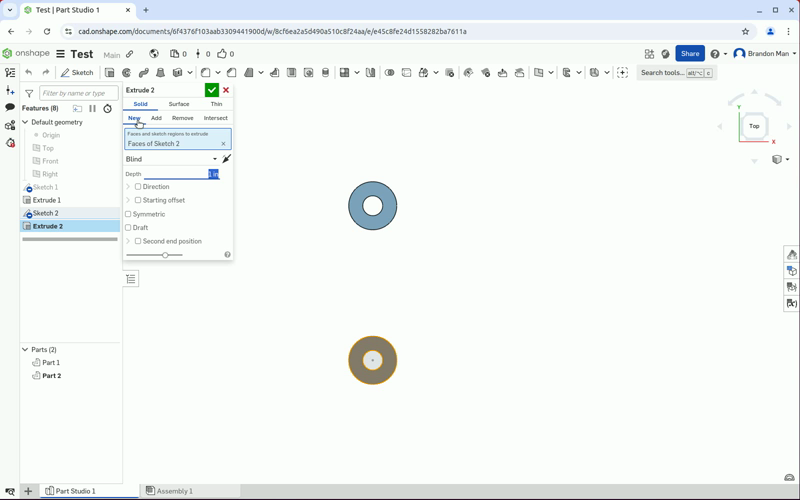
text(0.963)
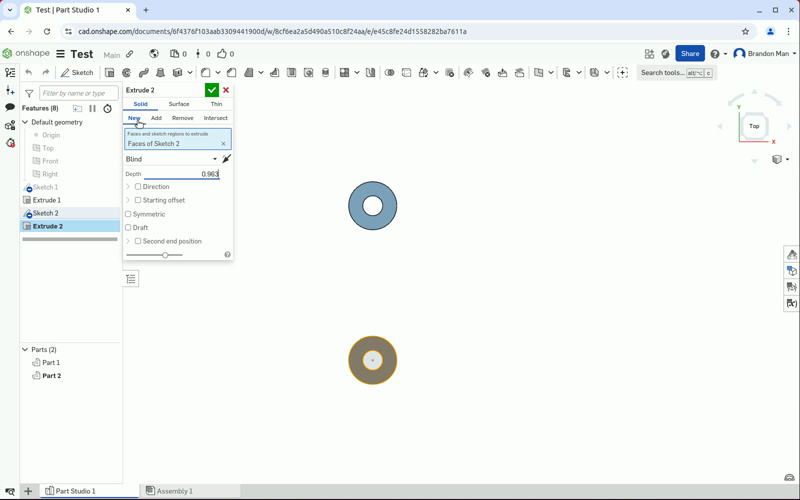
key(enter)
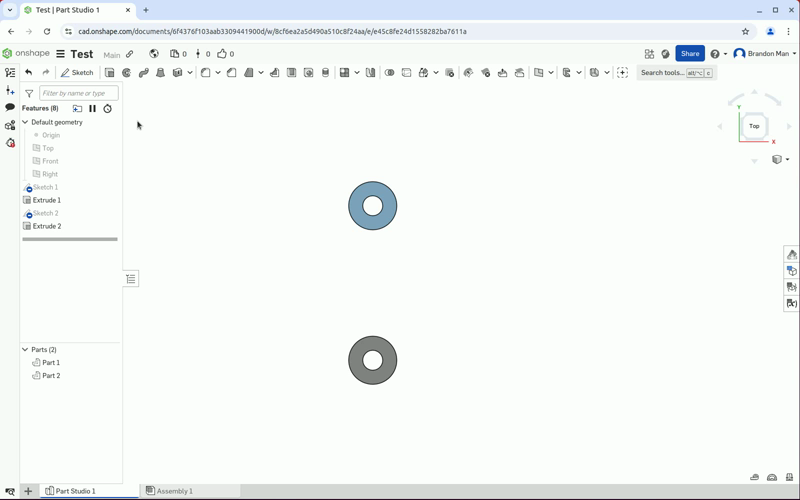
key(shift+h)
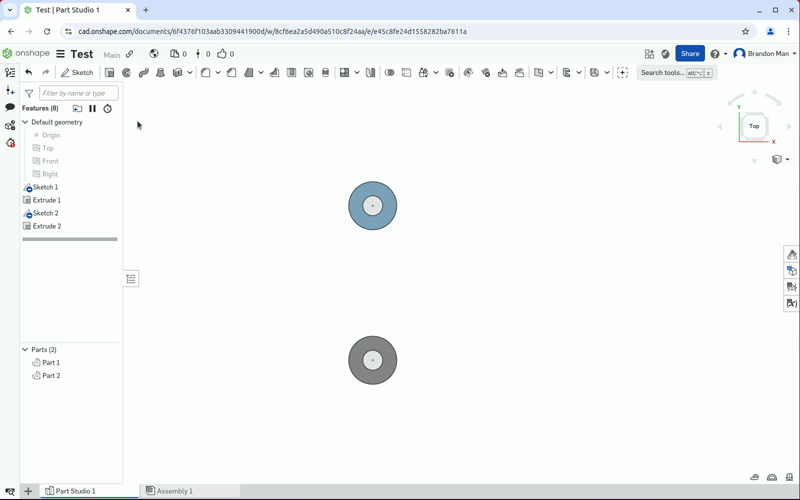
key(shift+h)
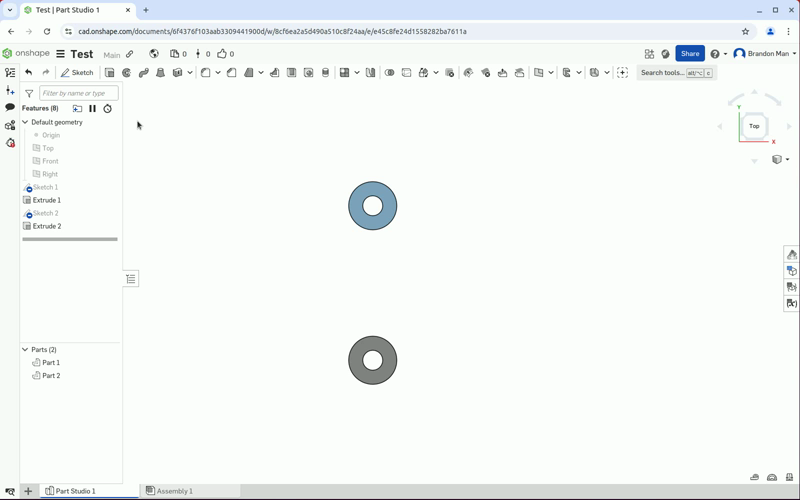
mouse_move(73, 189)
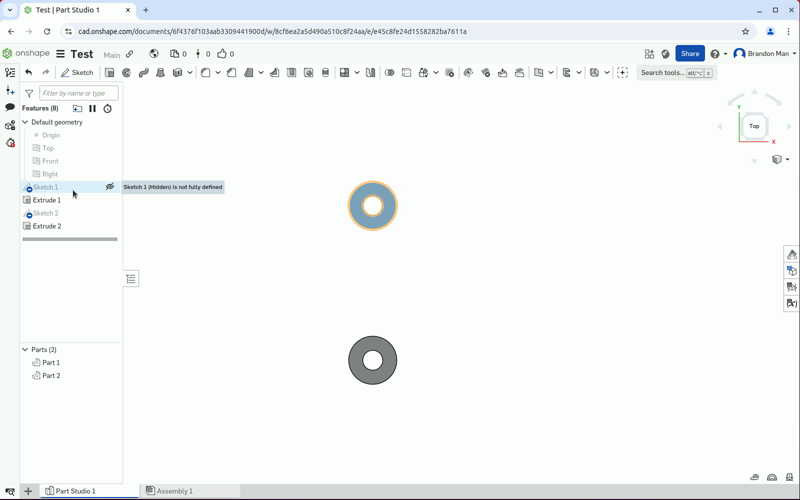
click(73, 189)
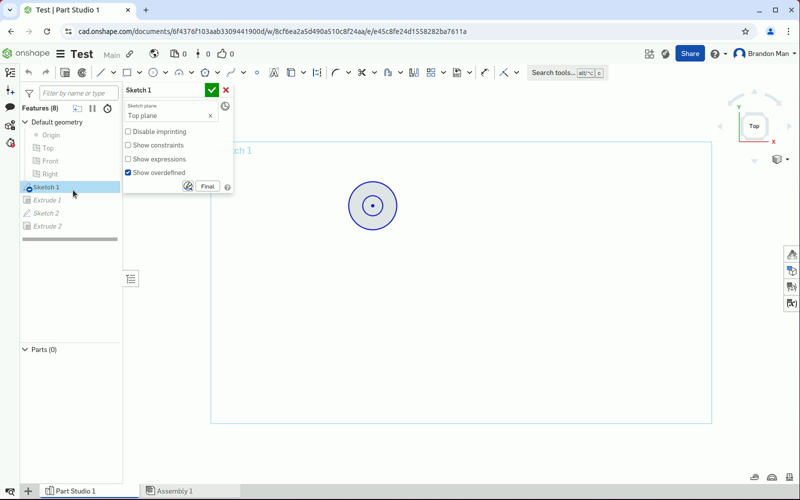
mouse_move(229, 92)
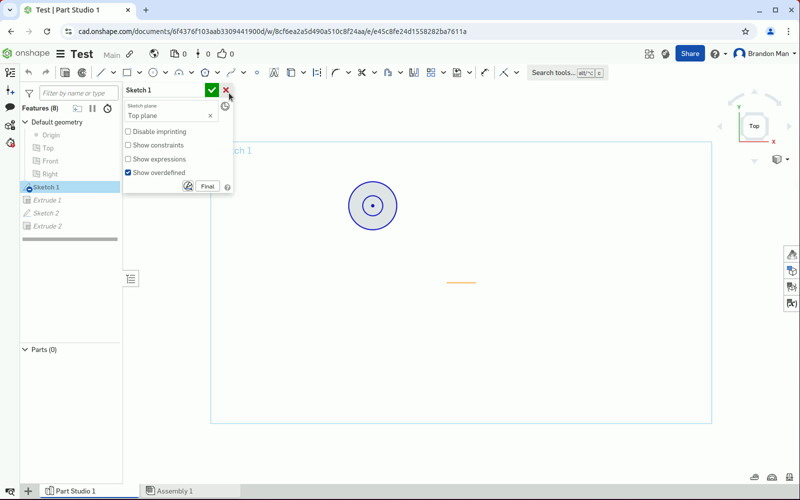
click(229, 92)
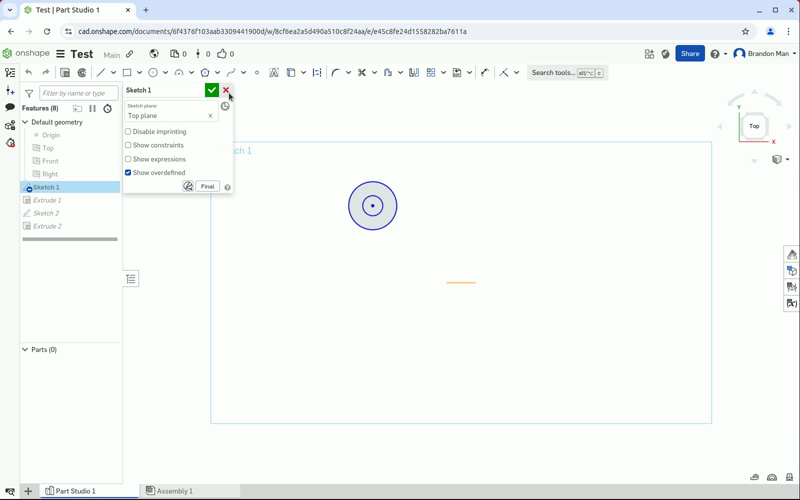
key(shift+s)
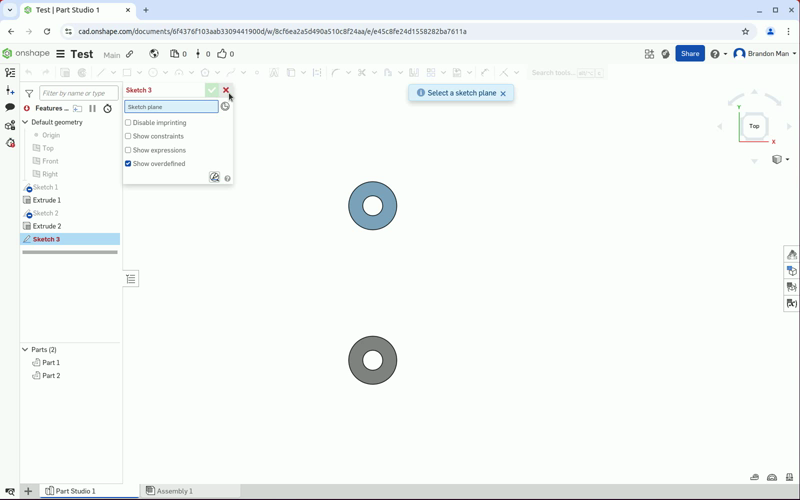
mouse_move(73, 150)
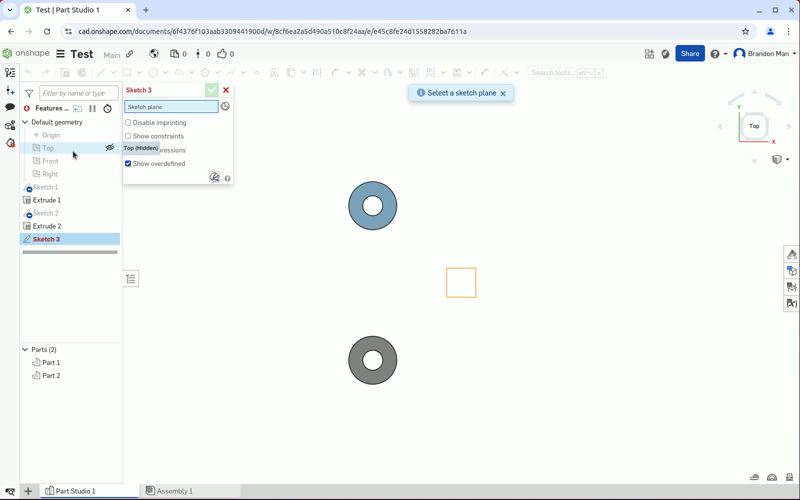
click(73, 150)
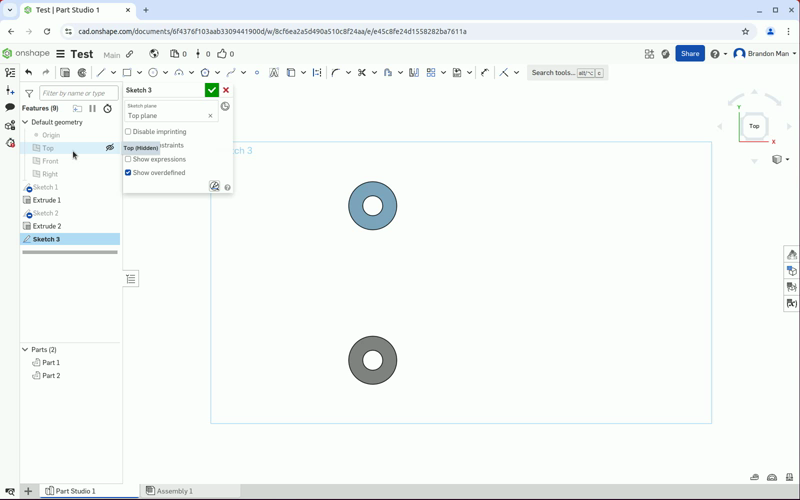
mouse_move(73, 352)
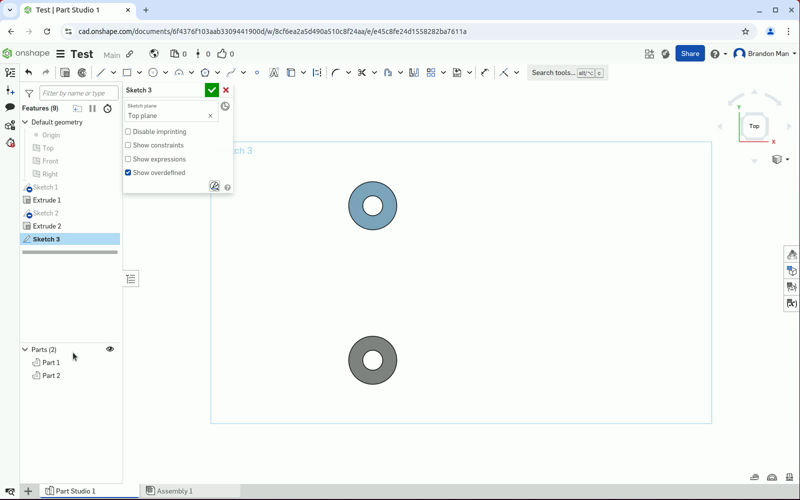
key(y)
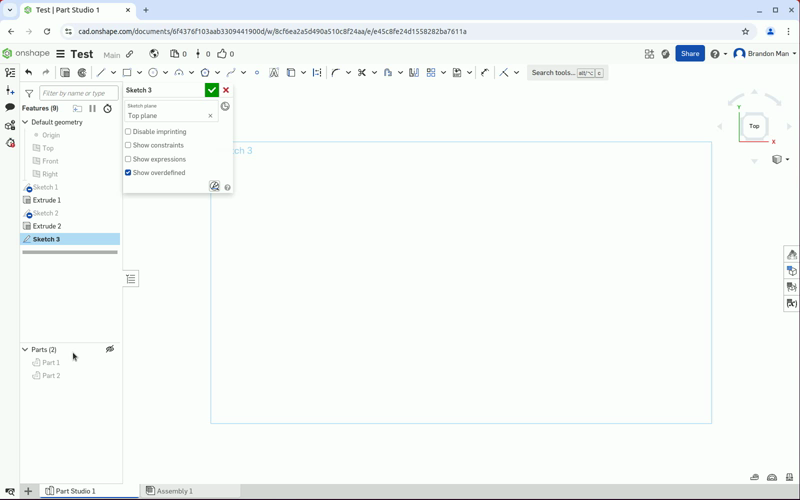
key(c)
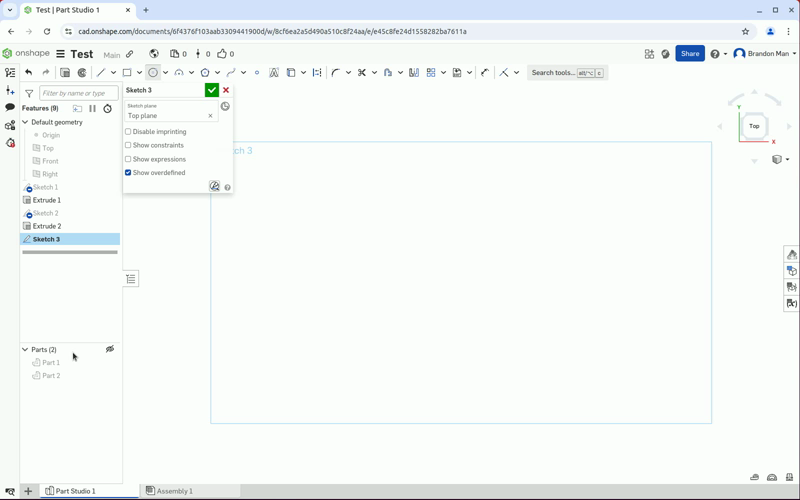
key_down(shift)
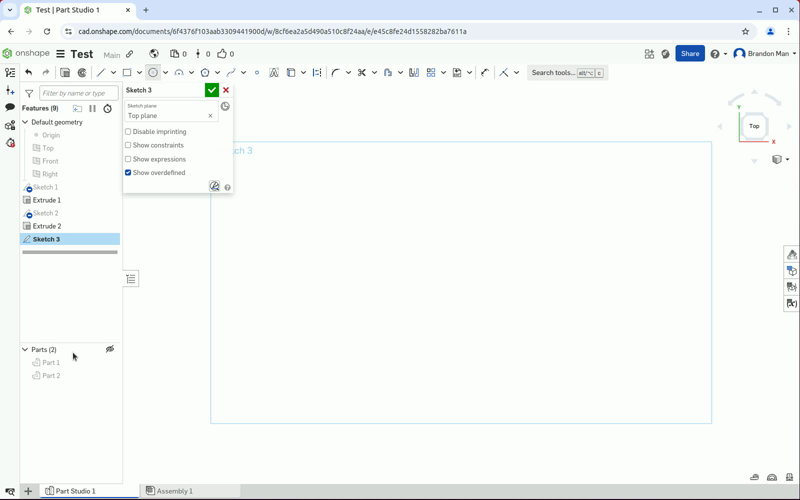
mouse_move(549, 360)
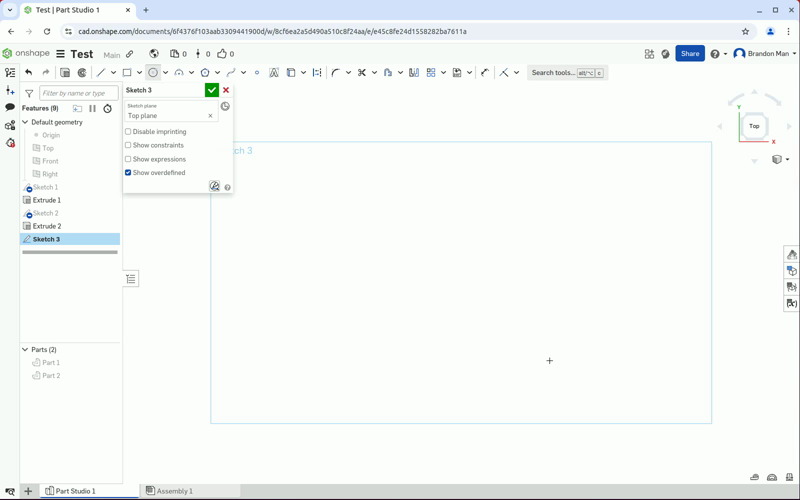
click(549, 360)
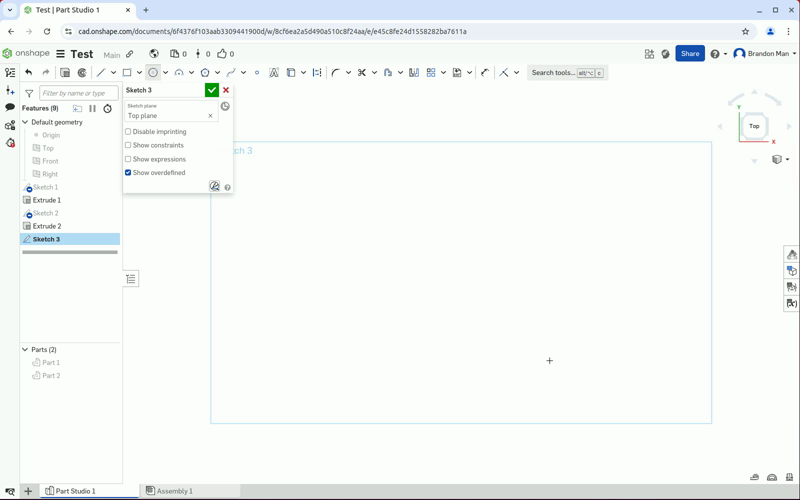
key_up(shift)
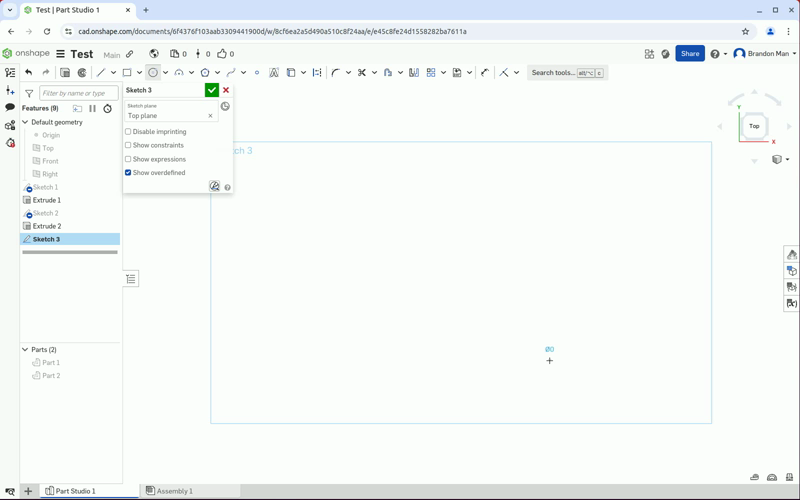
mouse_move(573, 360)
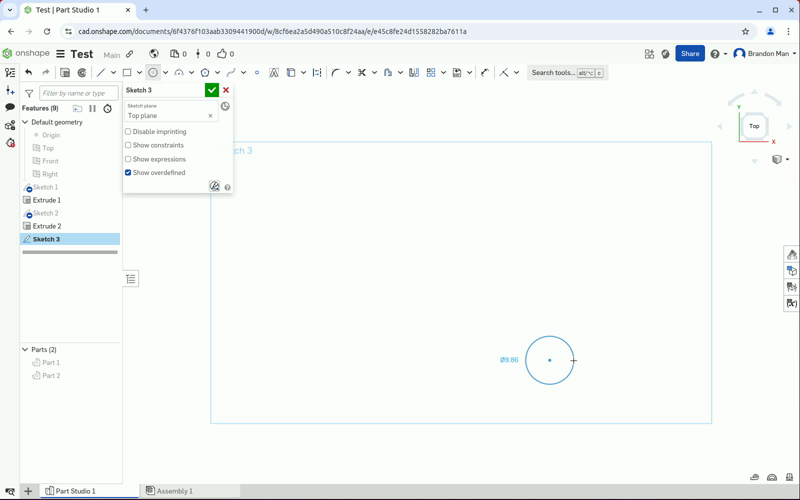
click(573, 360)
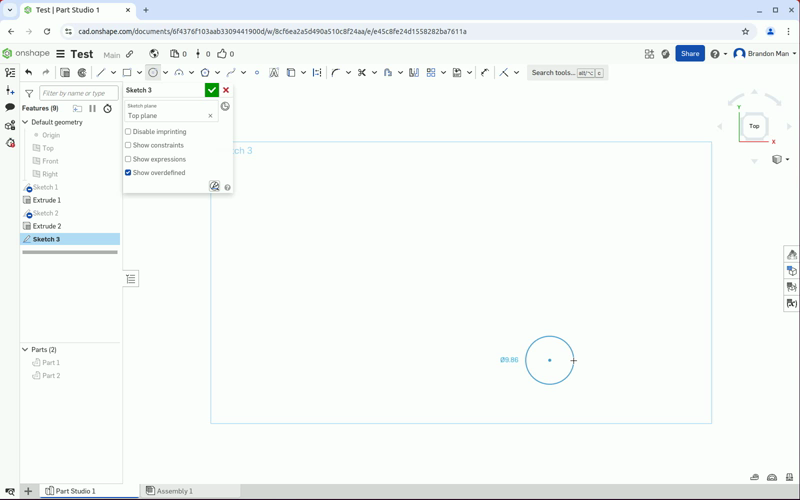
key(esc)
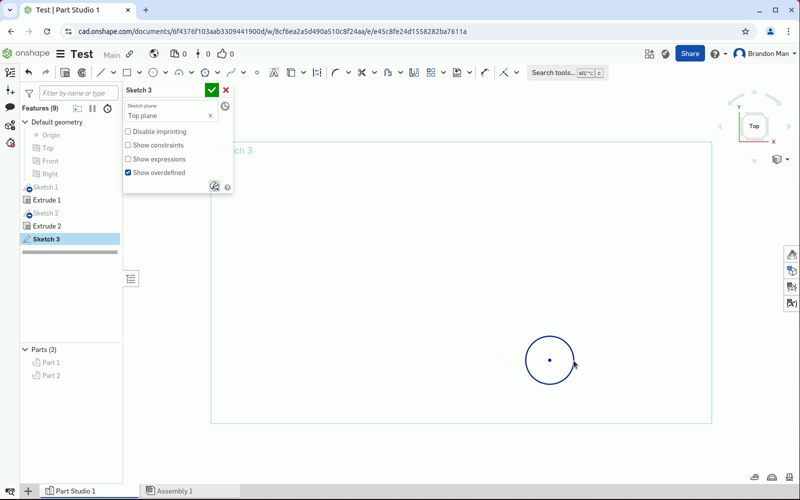
key(c)
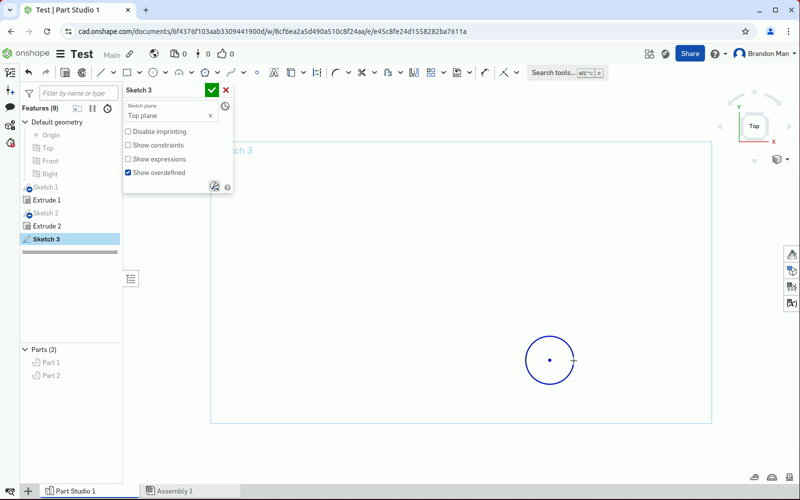
key_down(shift)
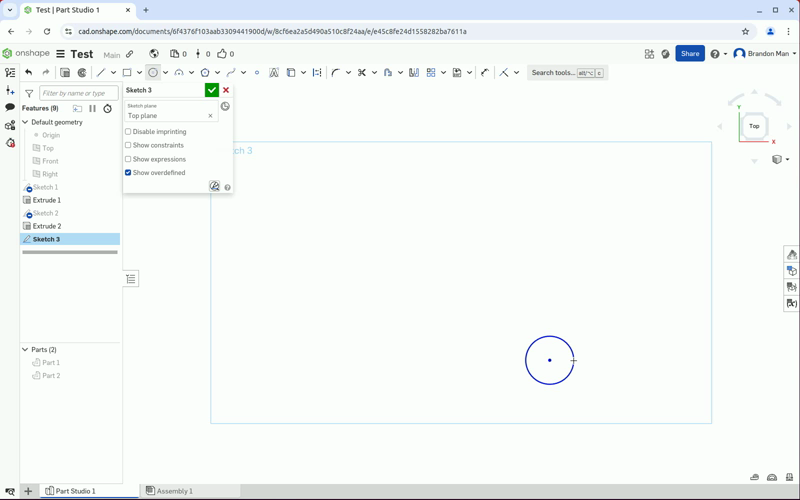
mouse_move(549, 360)
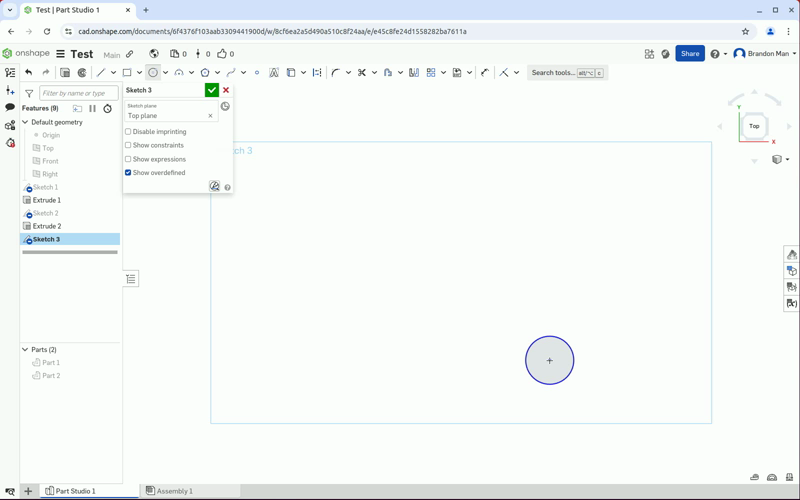
click(549, 360)
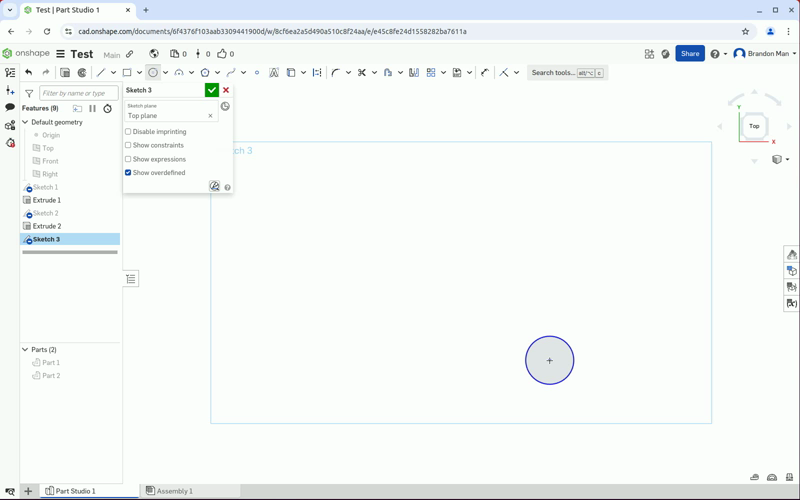
key_up(shift)
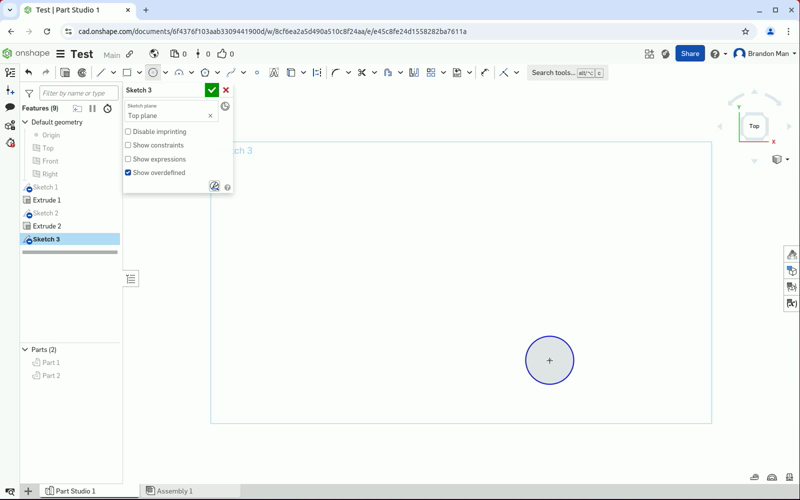
mouse_move(559, 360)
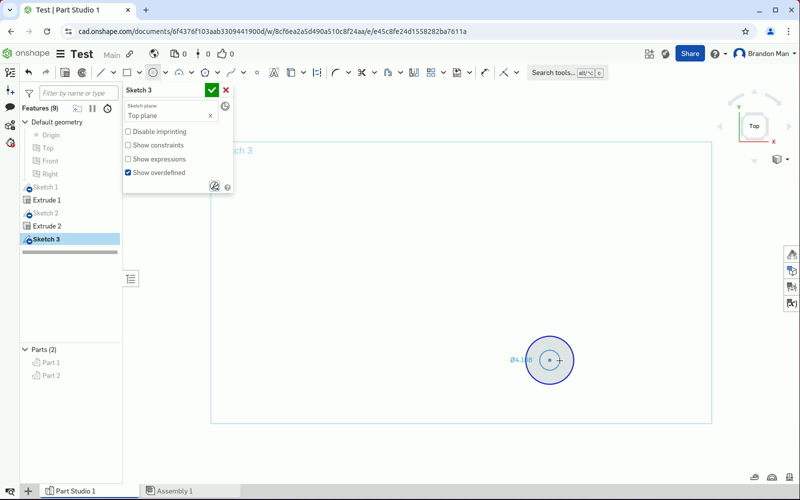
click(559, 360)
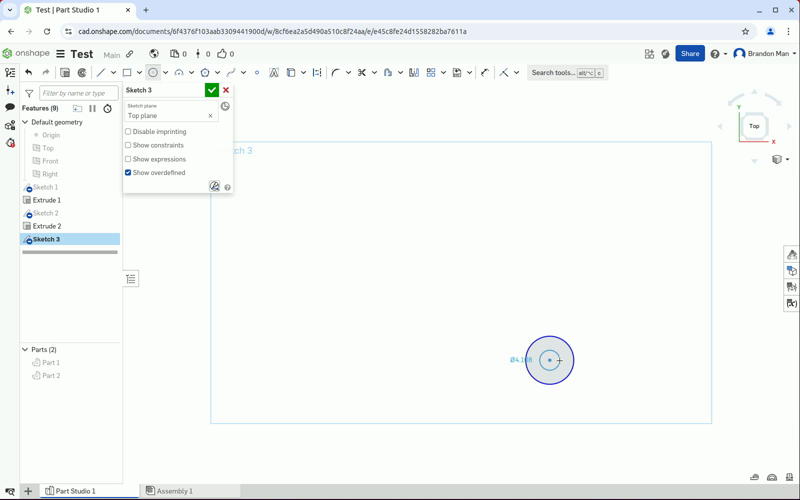
key(esc)
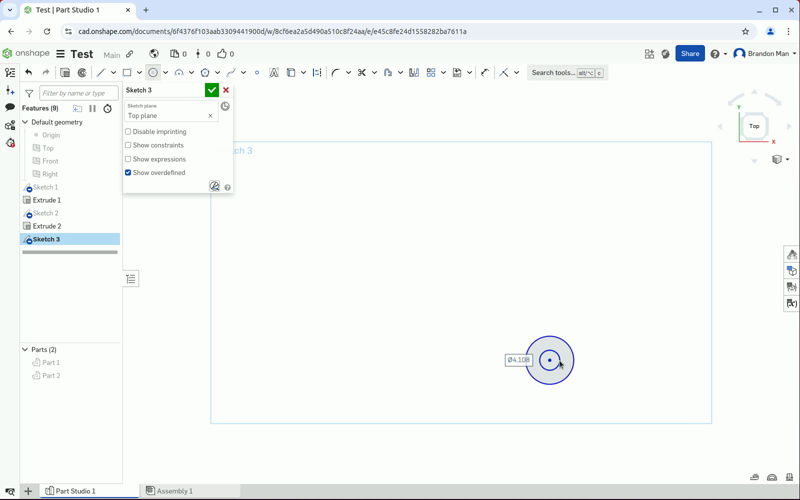
mouse_move(539, 353)
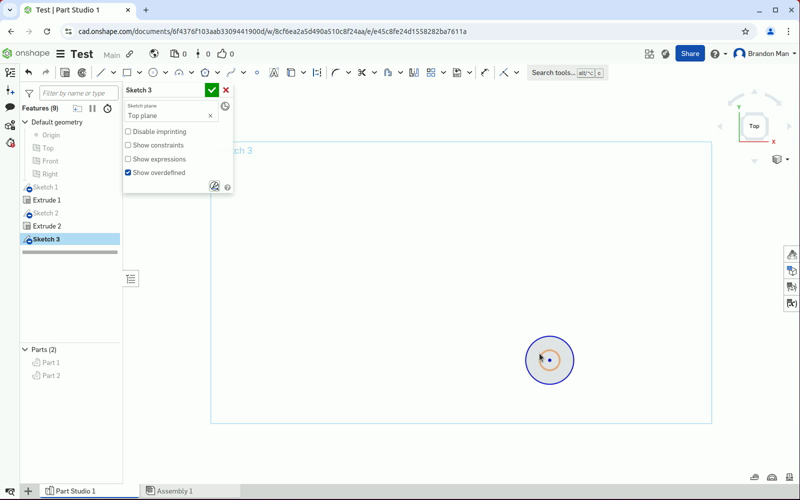
scroll(6)
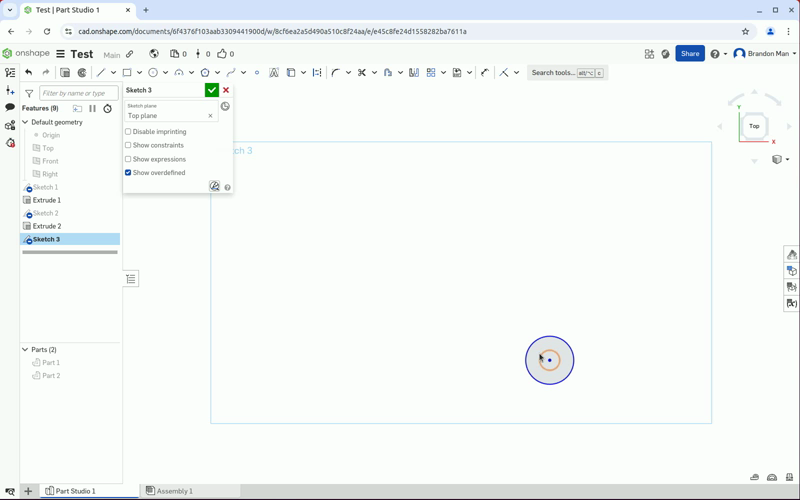
scroll(6)
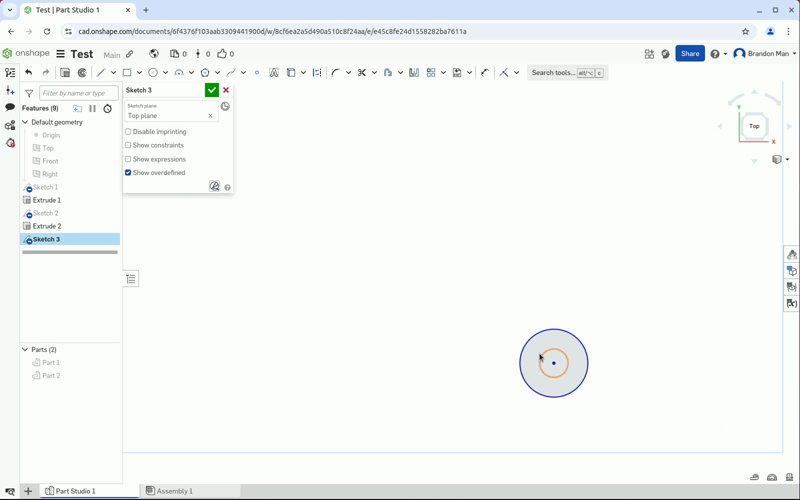
scroll(6)
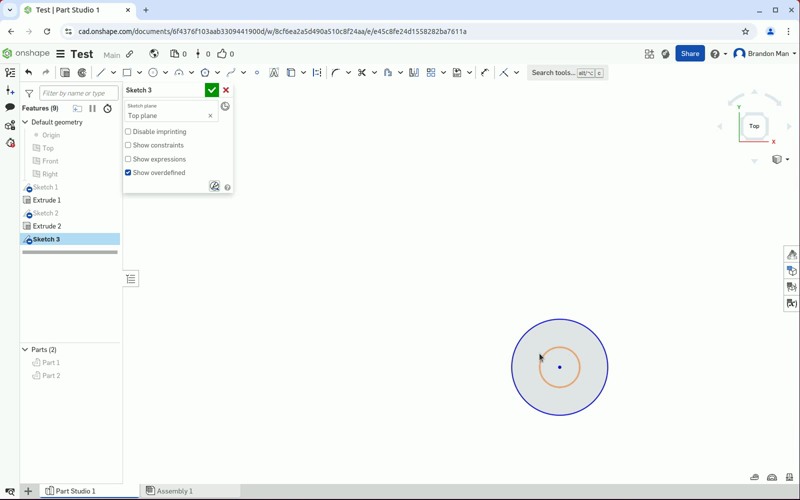
scroll(6)
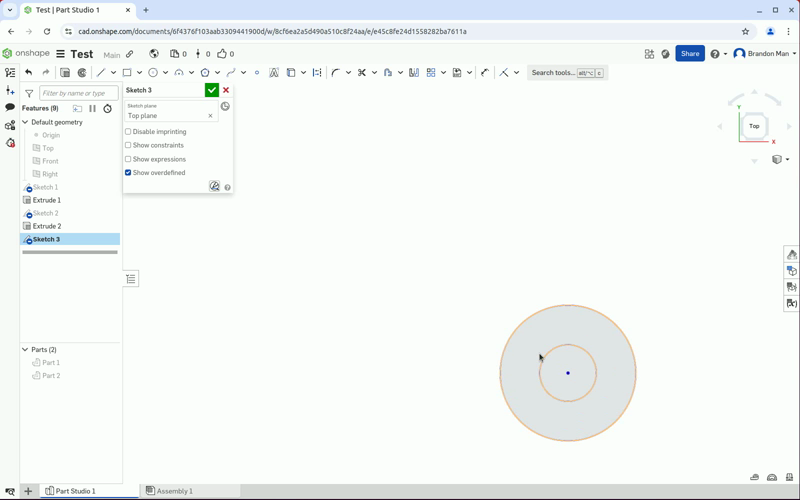
scroll(6)
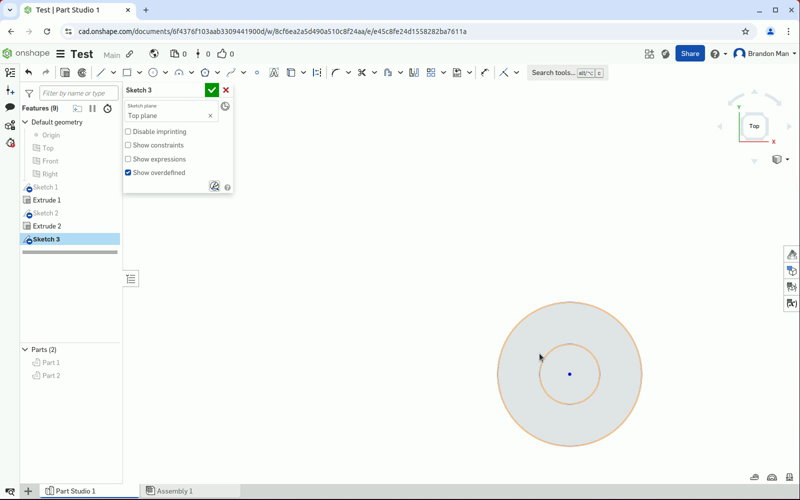
scroll(6)
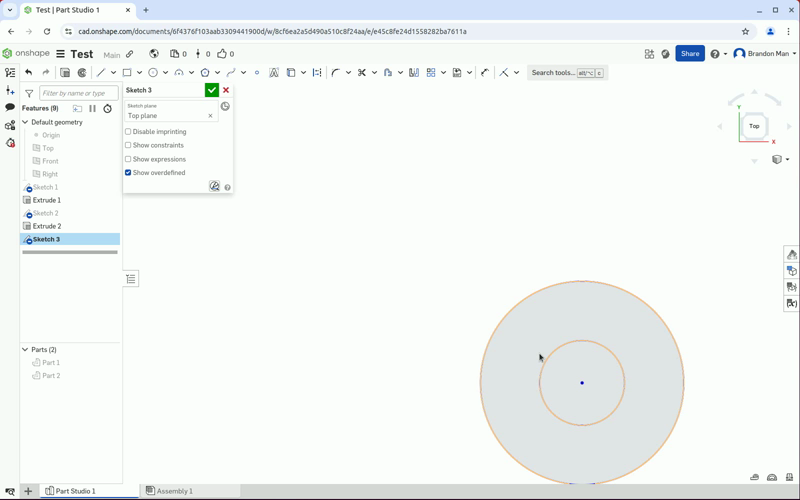
scroll(6)
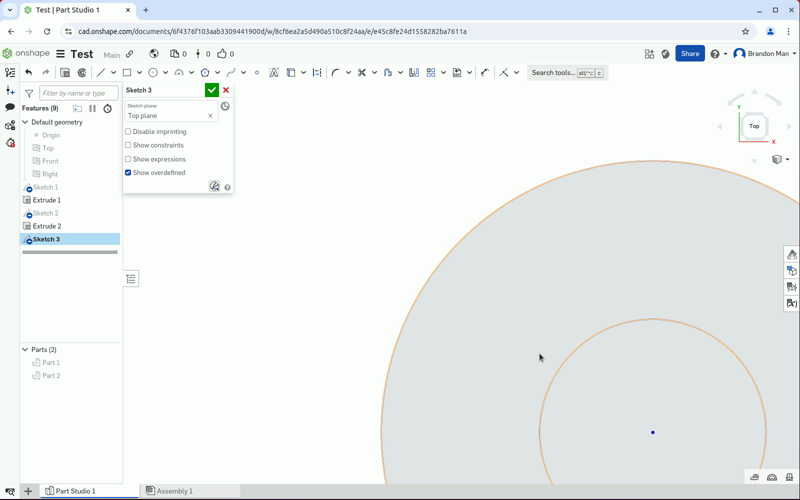
click(539, 353)
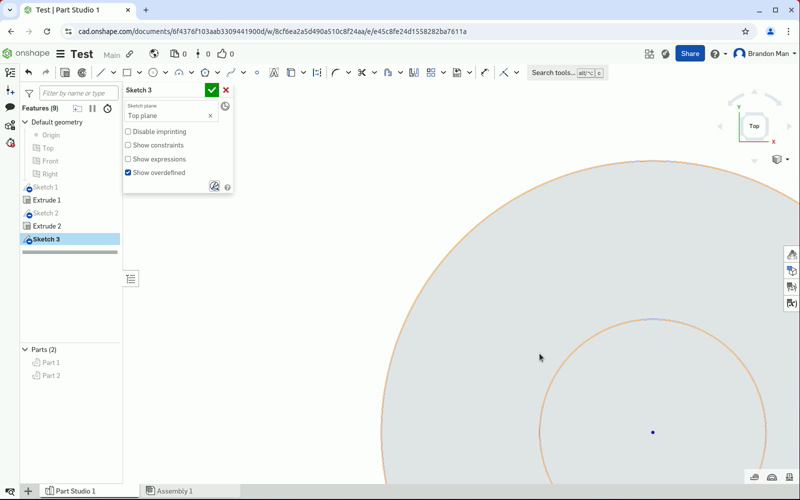
scroll(-6)
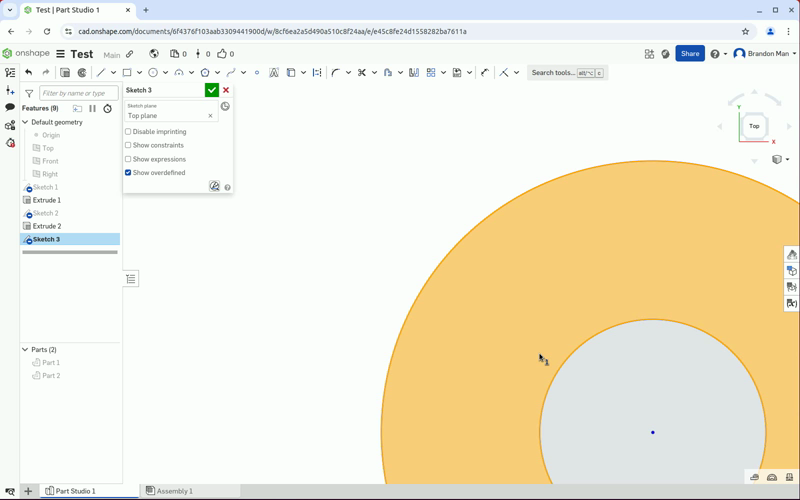
scroll(-6)
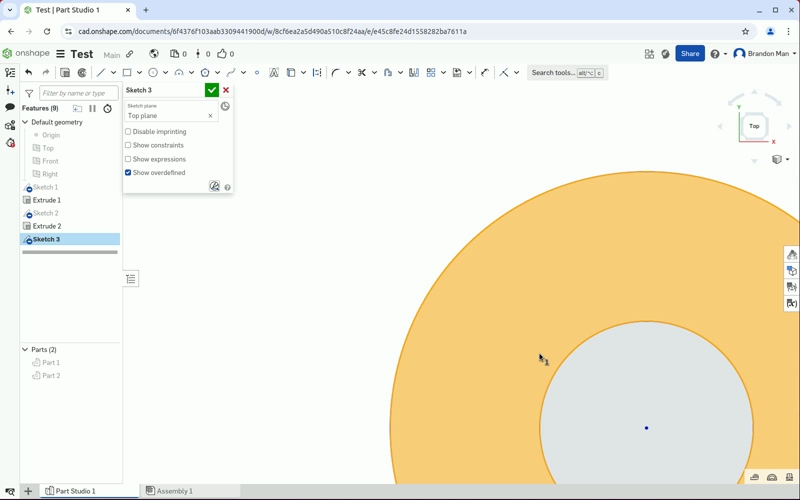
scroll(-6)
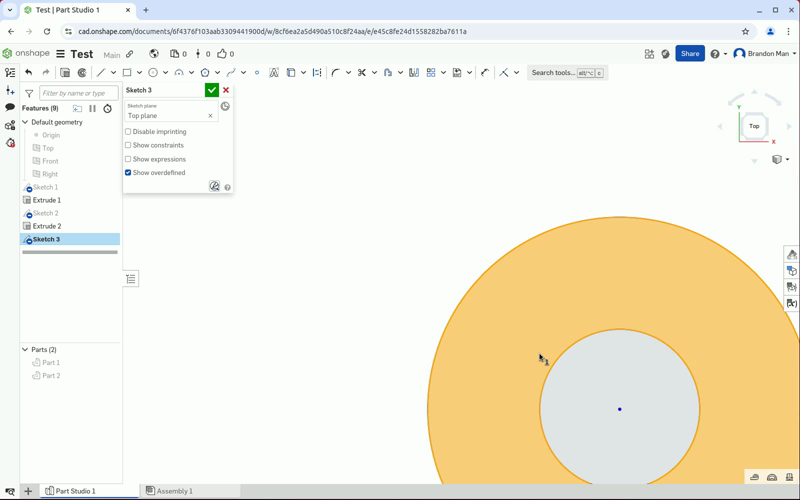
scroll(-6)
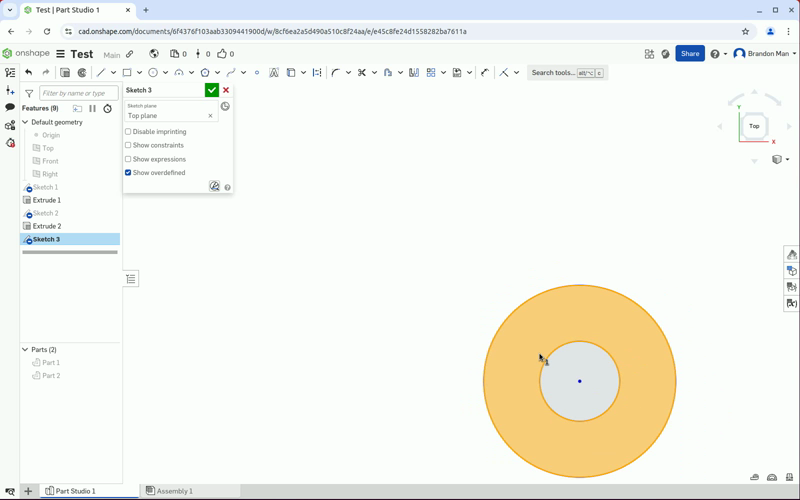
scroll(-6)
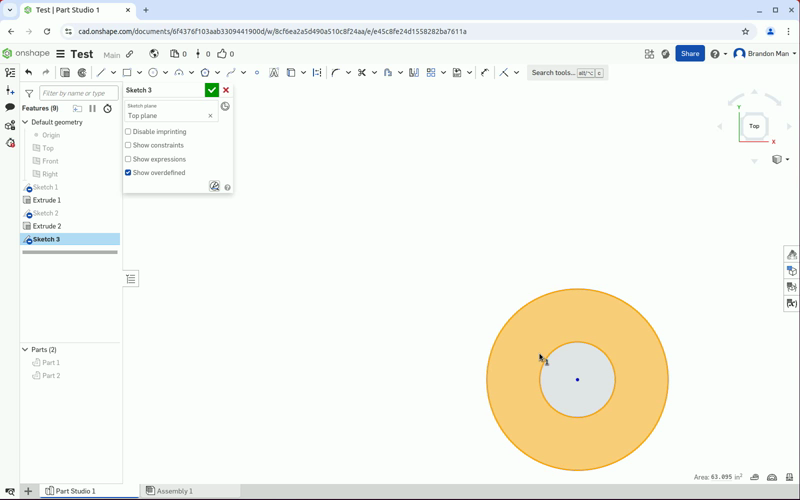
scroll(-6)
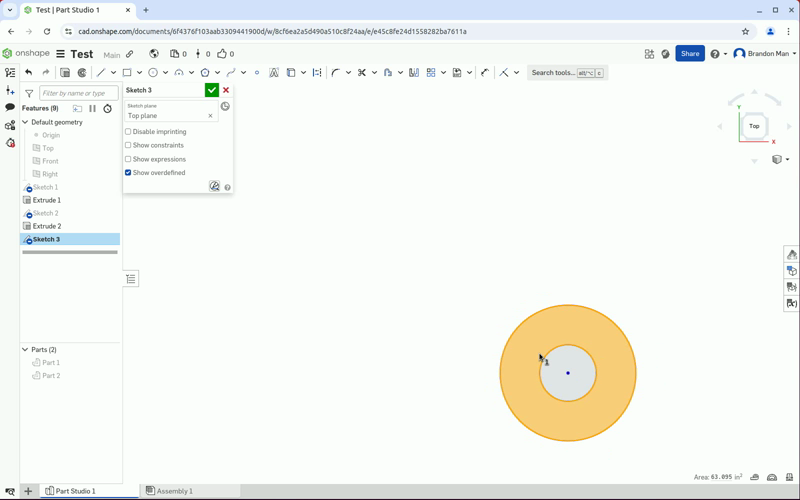
scroll(-6)
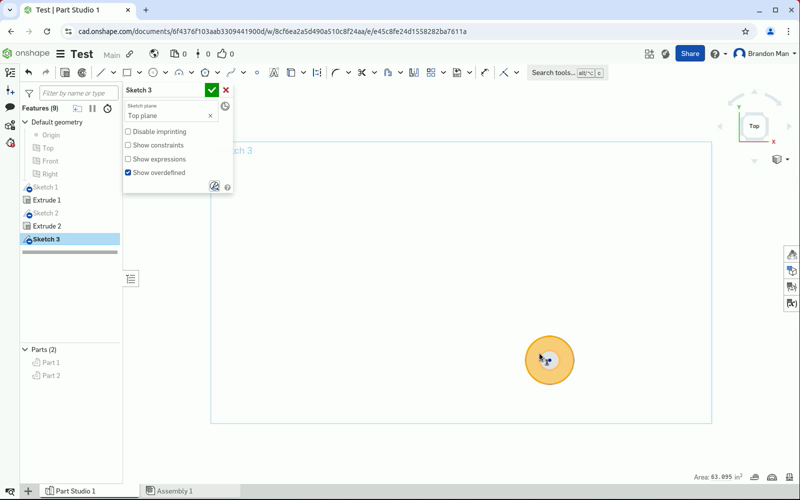
mouse_move(73, 352)
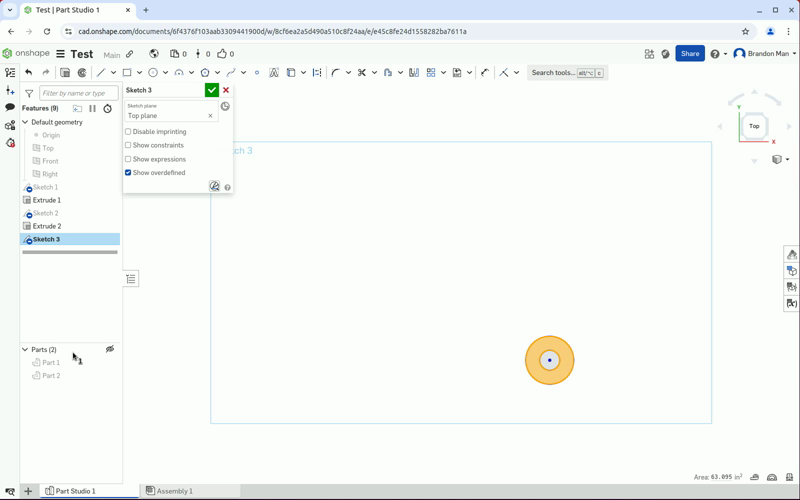
key(shift+y)
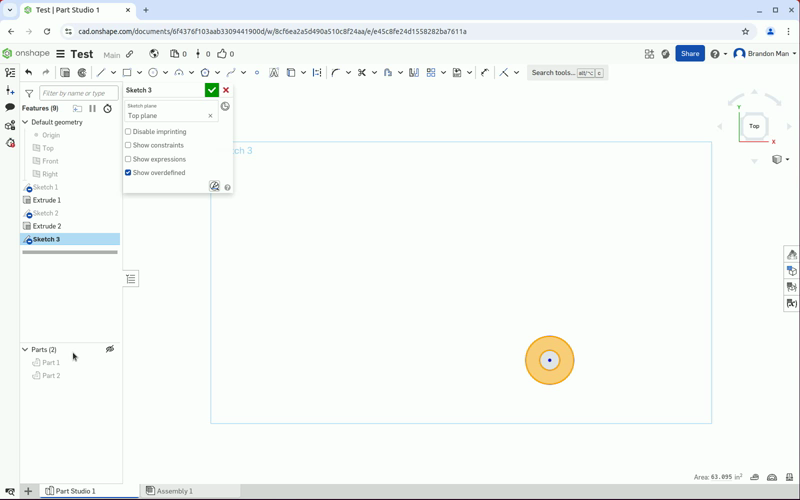
key(shift+e)
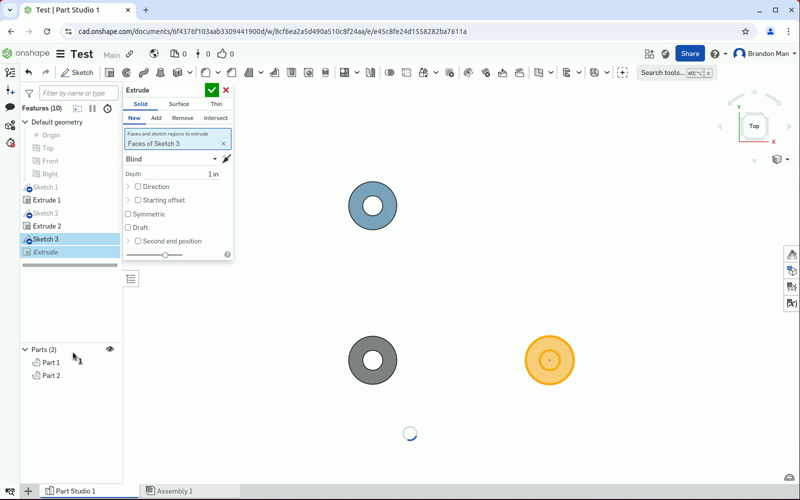
mouse_move(143, 106)
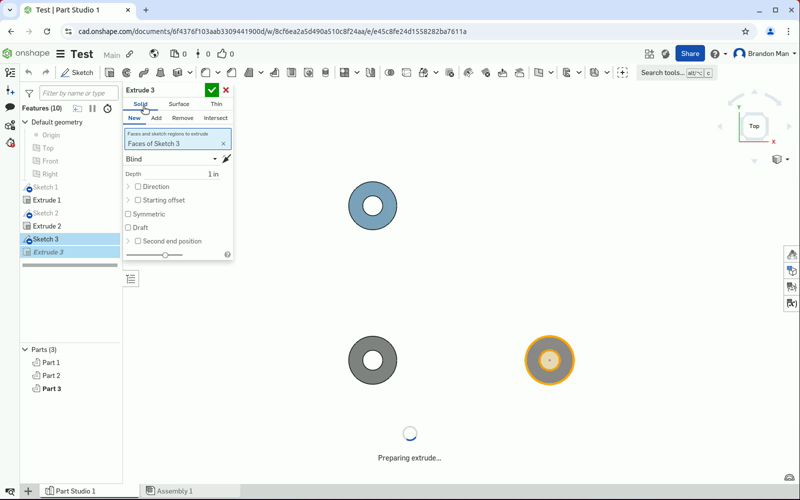
click(143, 106)
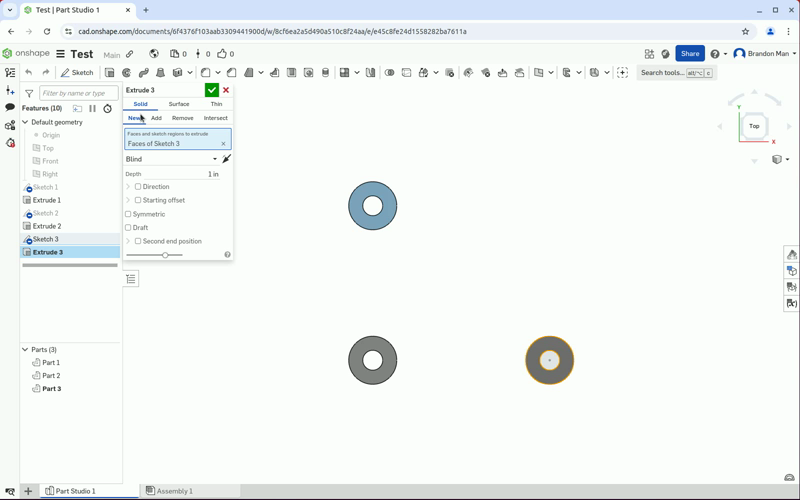
mouse_move(137, 120)
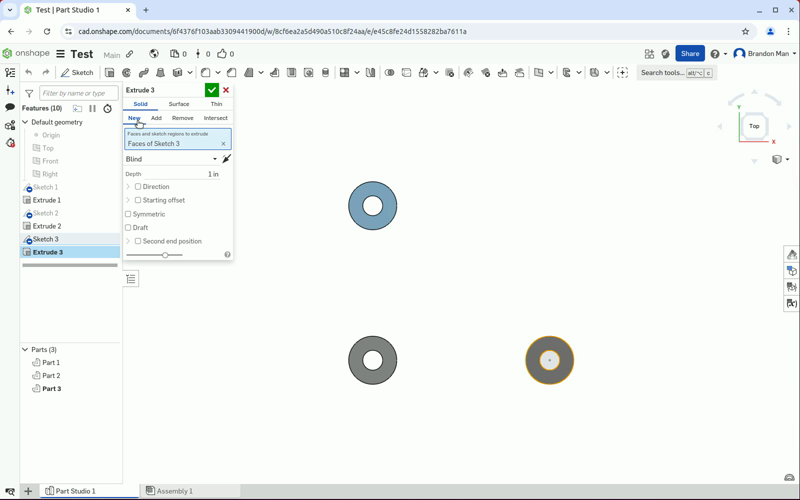
click(137, 120)
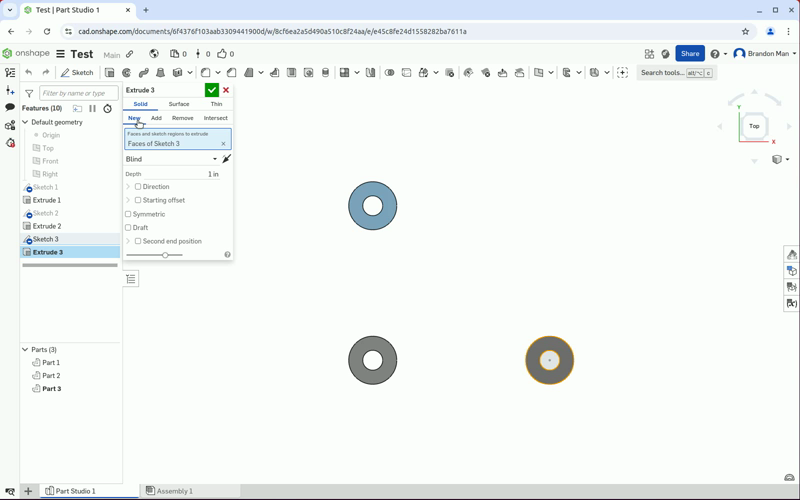
key(tab, 4)
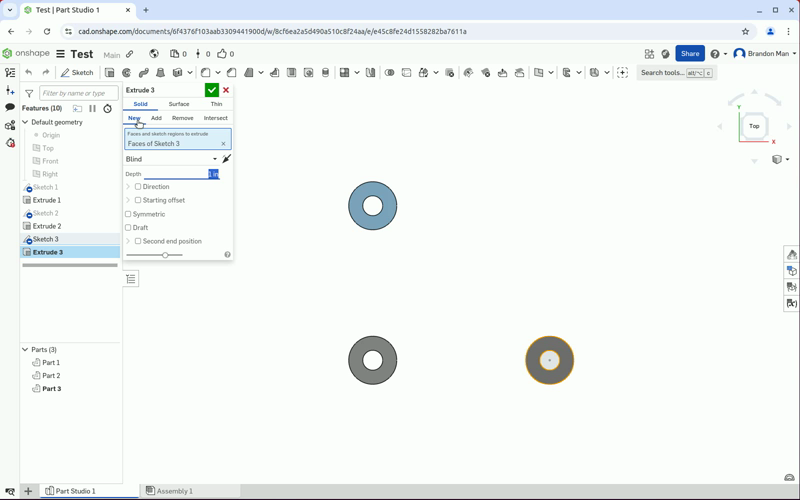
text(0.963)
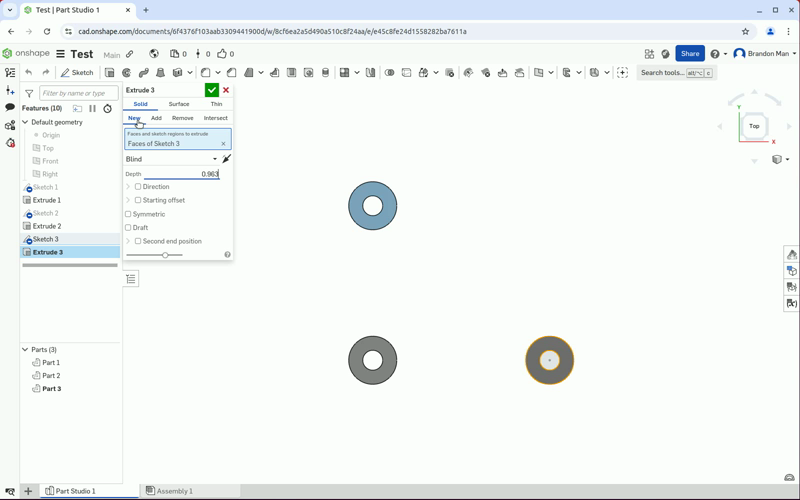
key(enter)
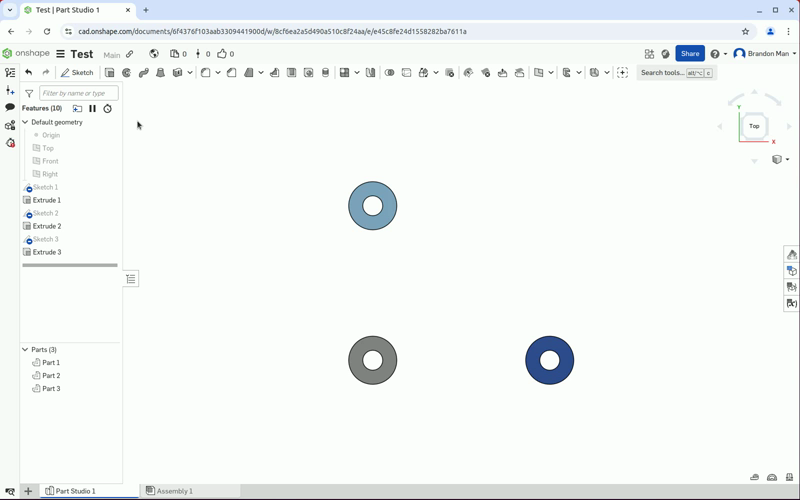
key(shift+h)
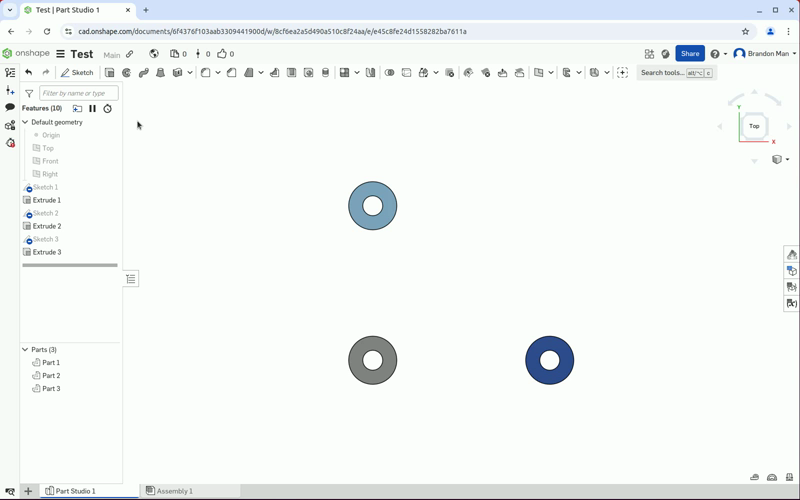
key(shift+h)
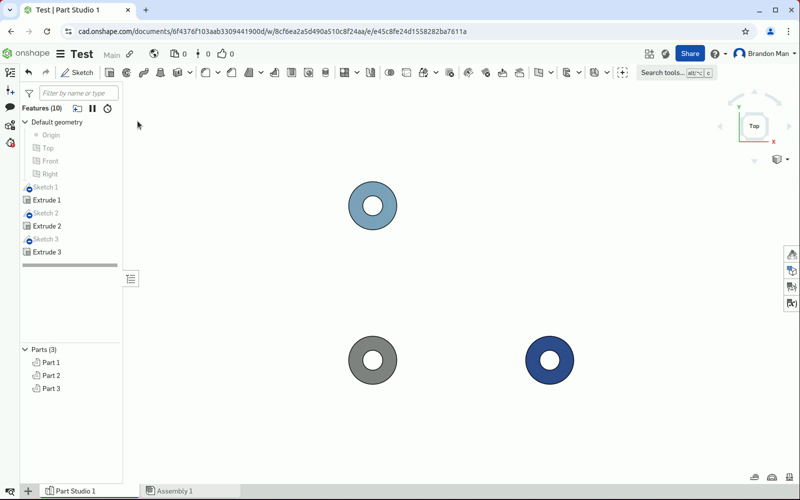
mouse_move(73, 189)
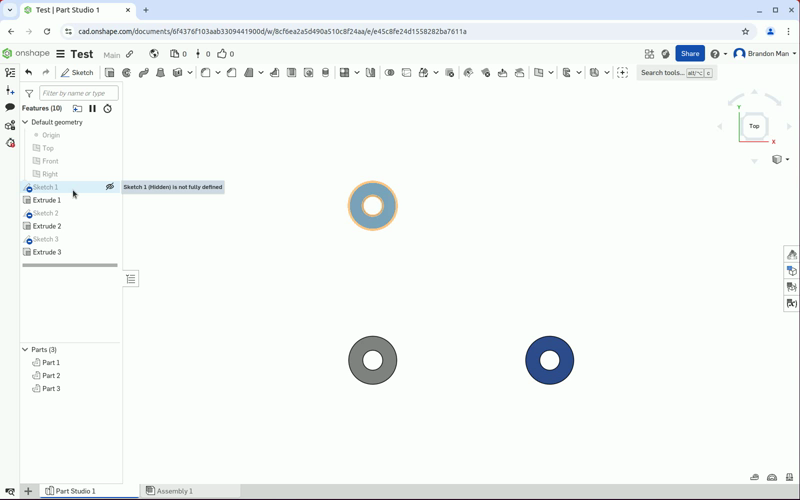
click(73, 189)
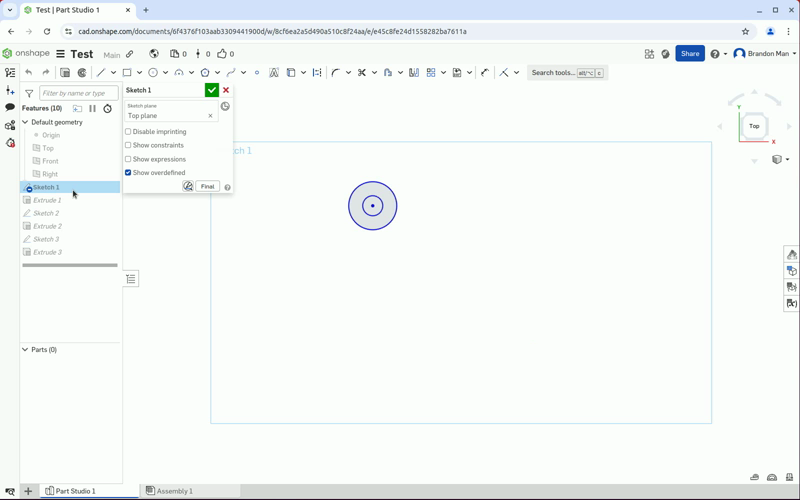
mouse_move(229, 92)
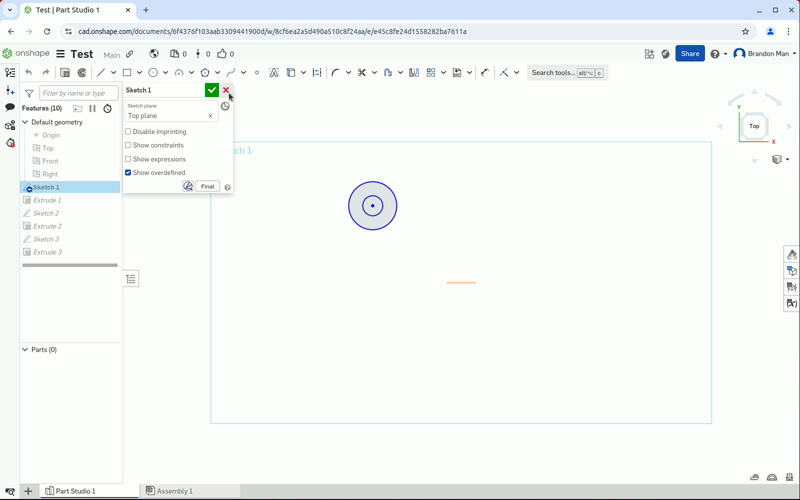
click(229, 92)
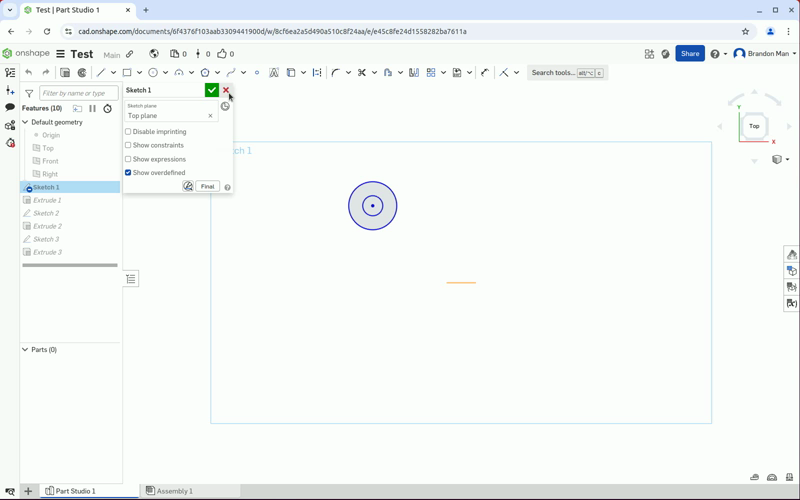
key(shift+s)
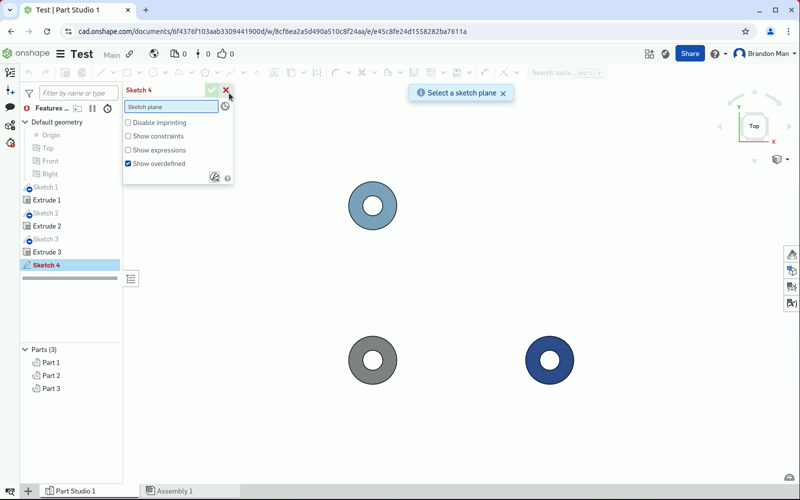
mouse_move(73, 150)
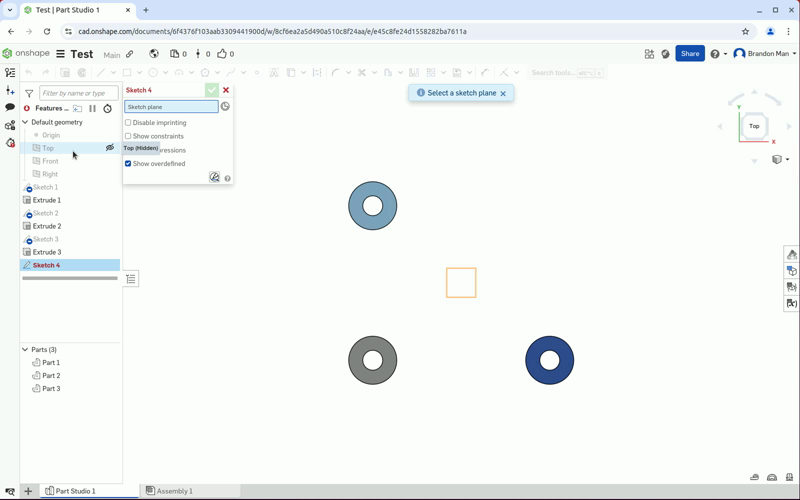
click(73, 150)
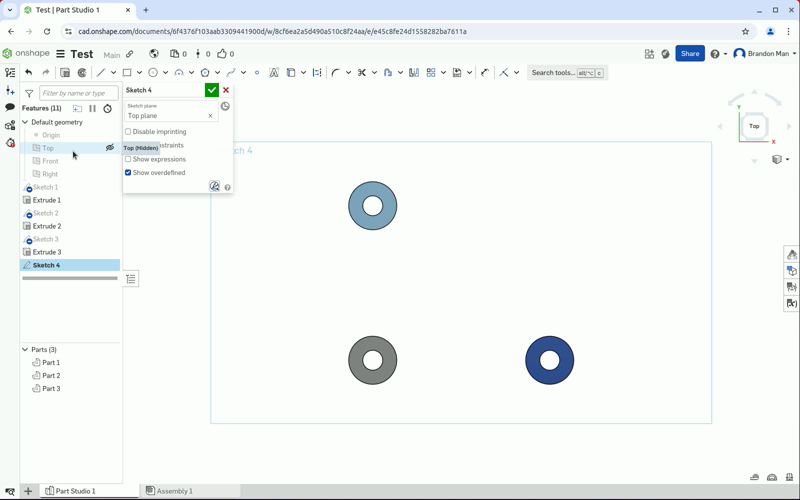
mouse_move(73, 352)
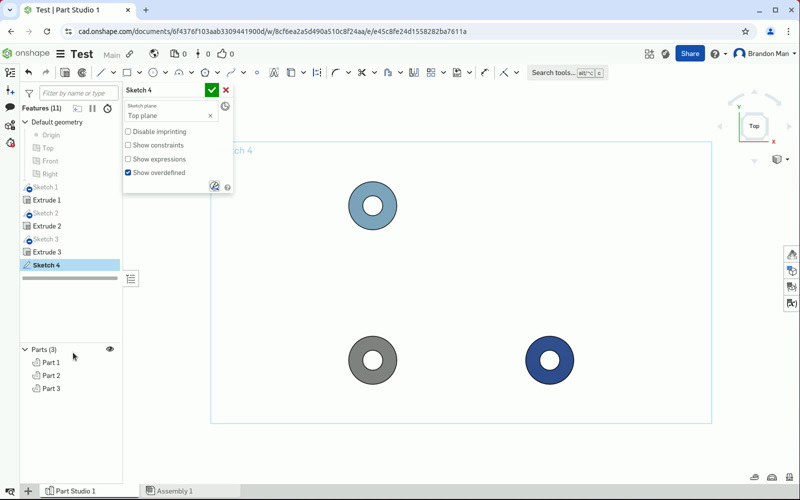
key(y)
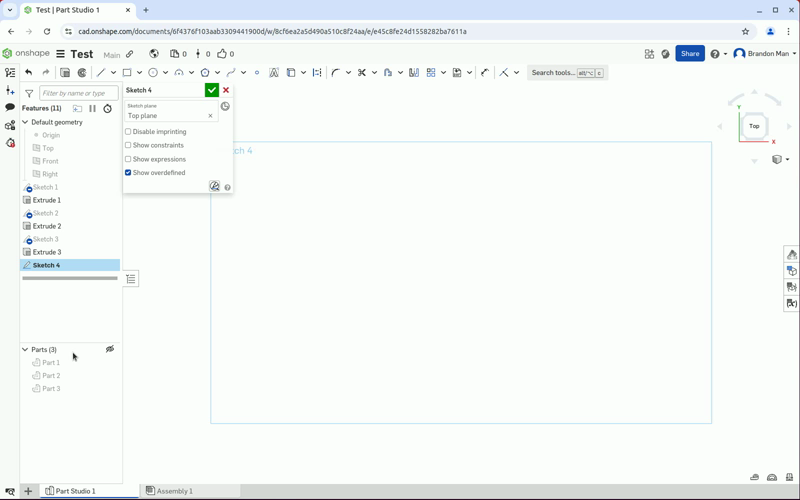
key(c)
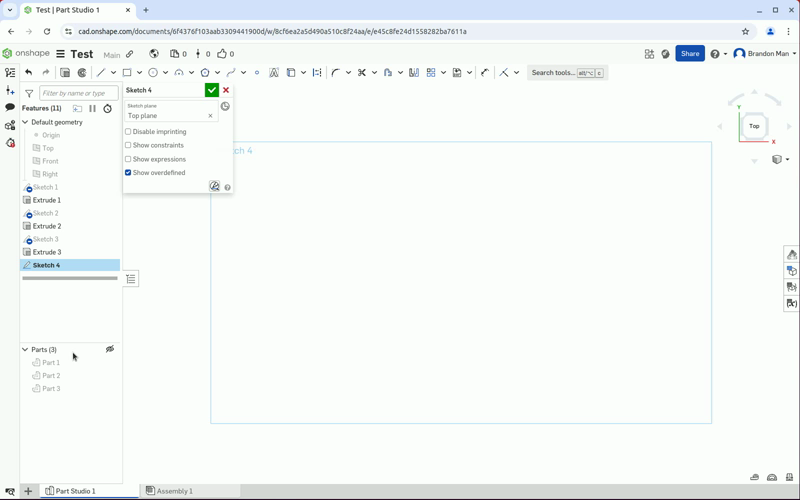
key_down(shift)
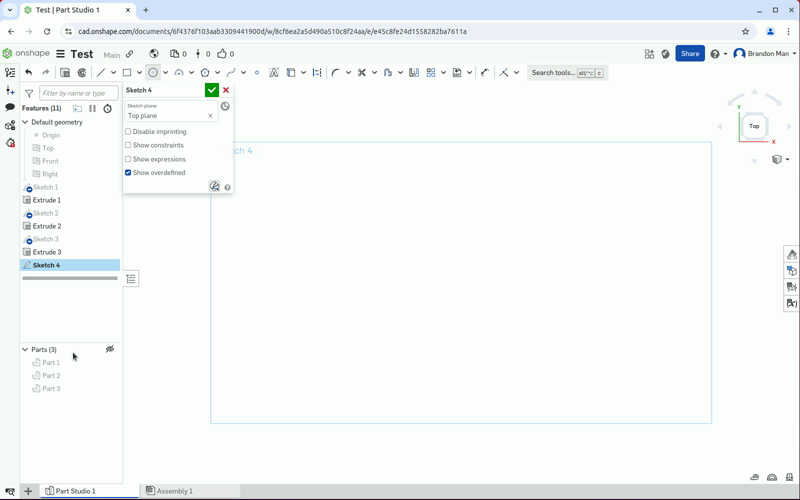
mouse_move(549, 205)
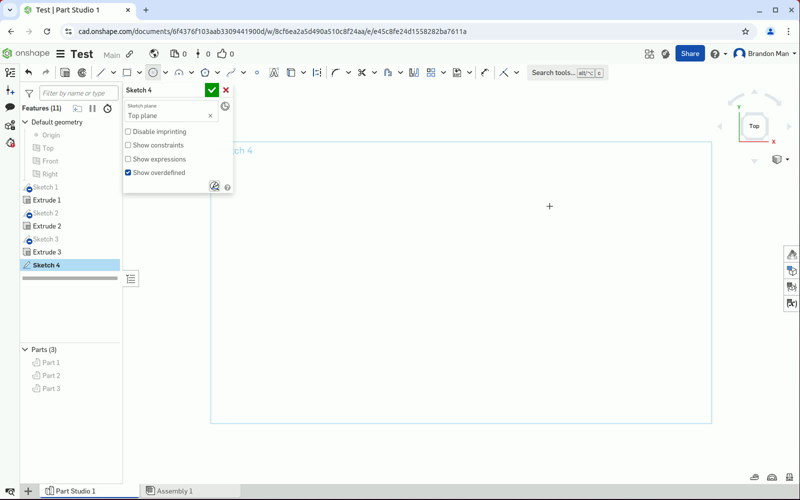
click(549, 205)
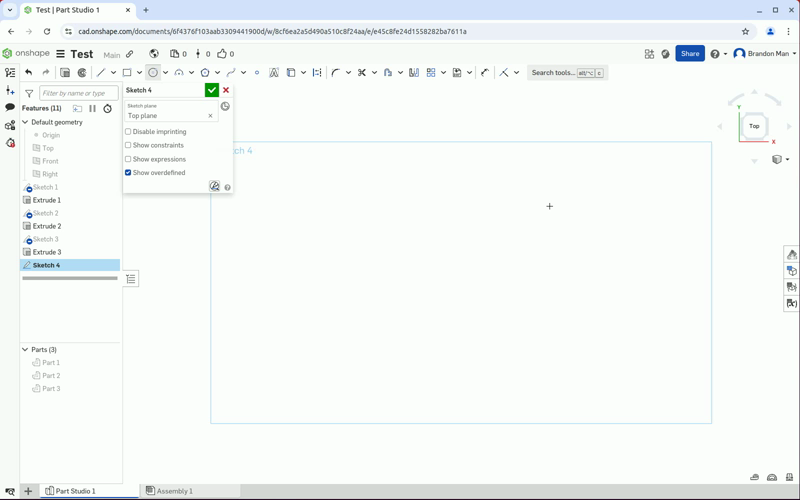
key_up(shift)
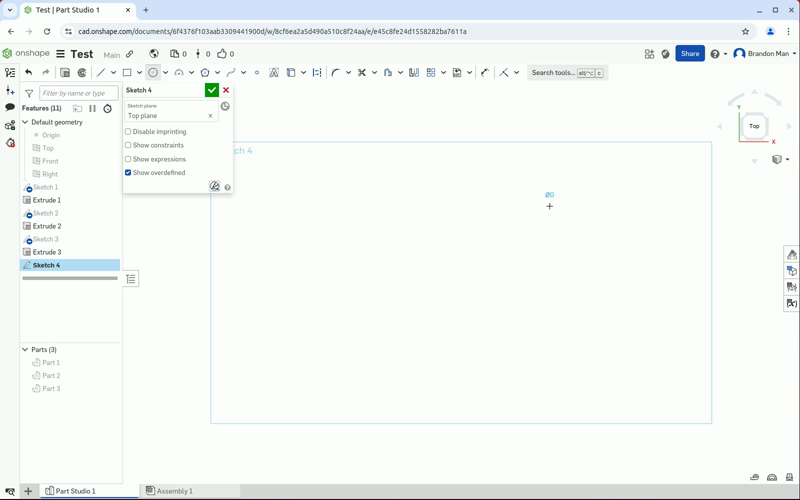
mouse_move(573, 205)
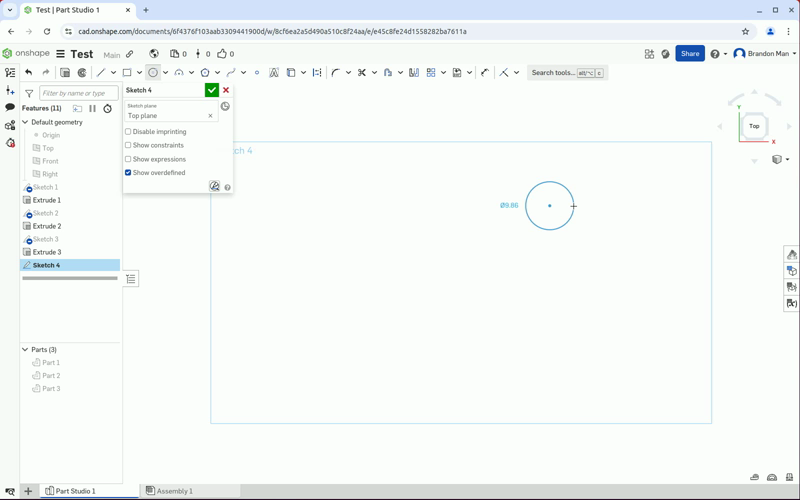
click(573, 205)
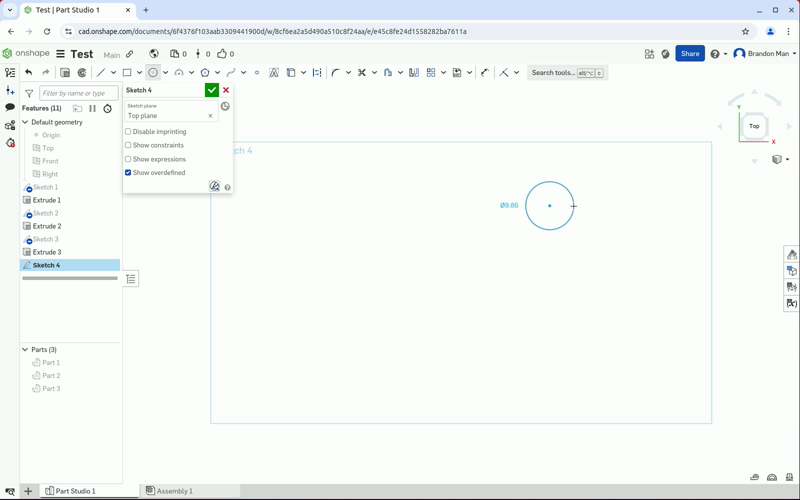
key(esc)
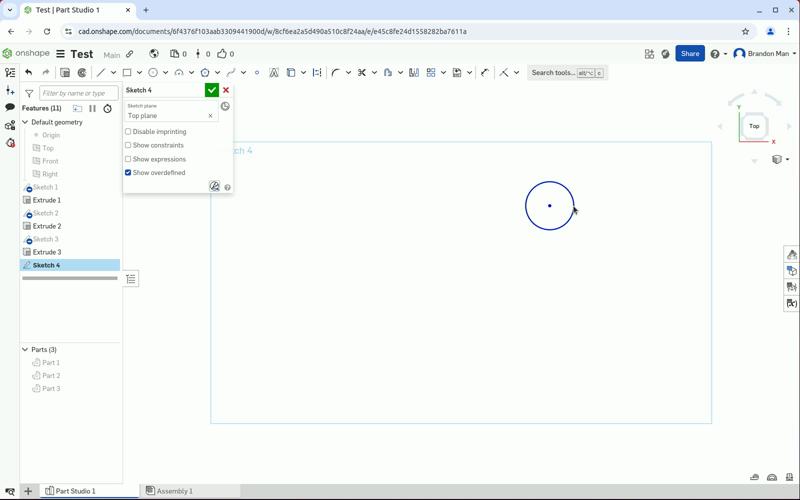
key(c)
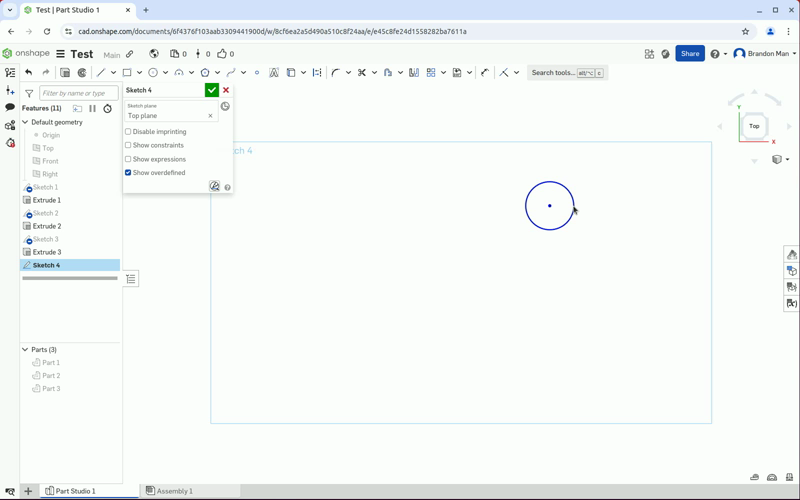
key_down(shift)
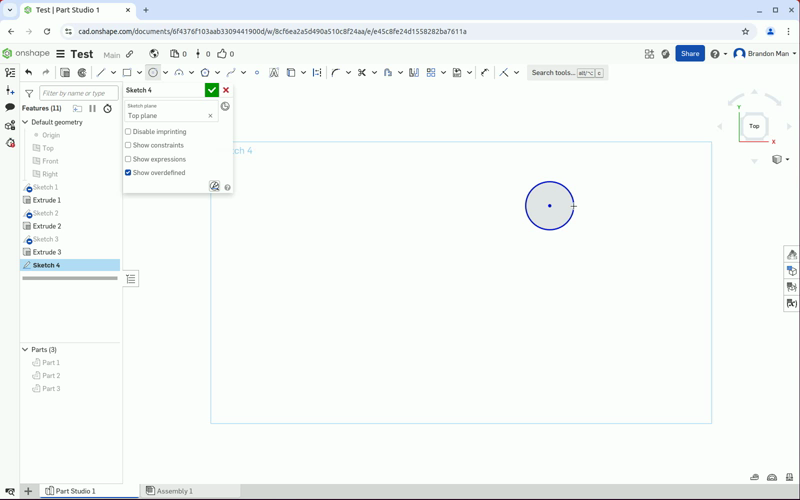
mouse_move(549, 205)
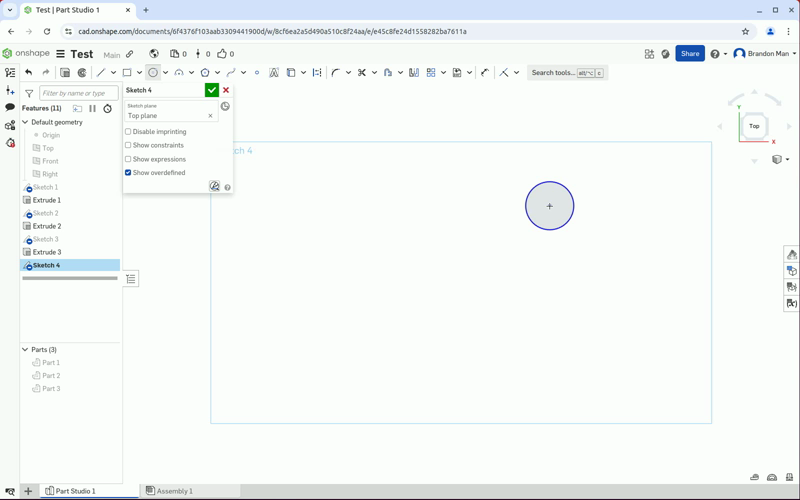
click(549, 205)
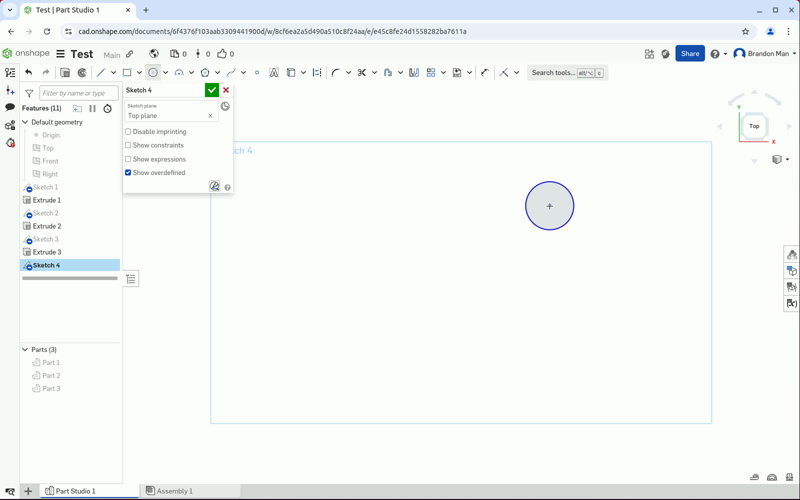
key_up(shift)
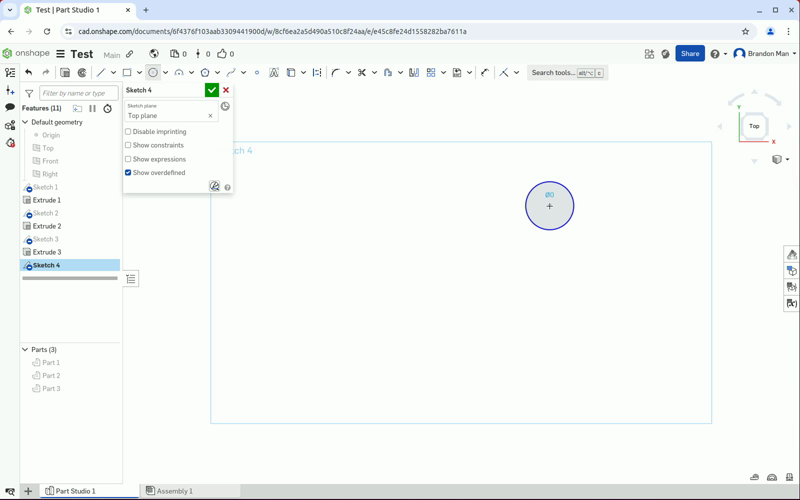
mouse_move(559, 205)
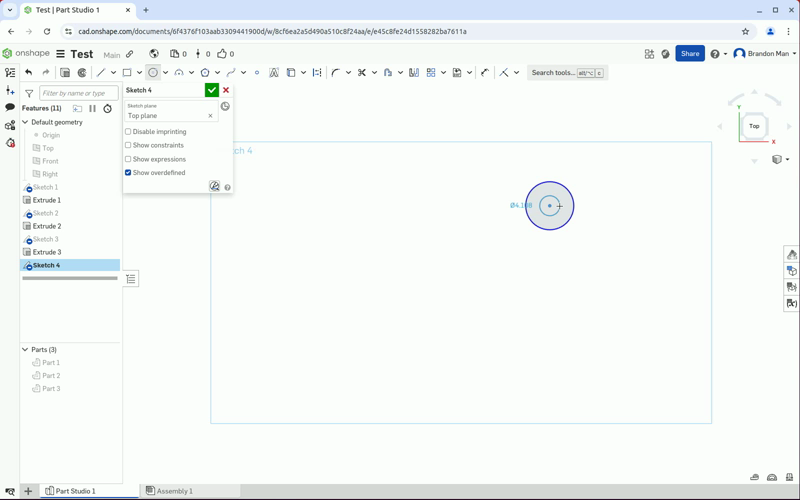
click(559, 205)
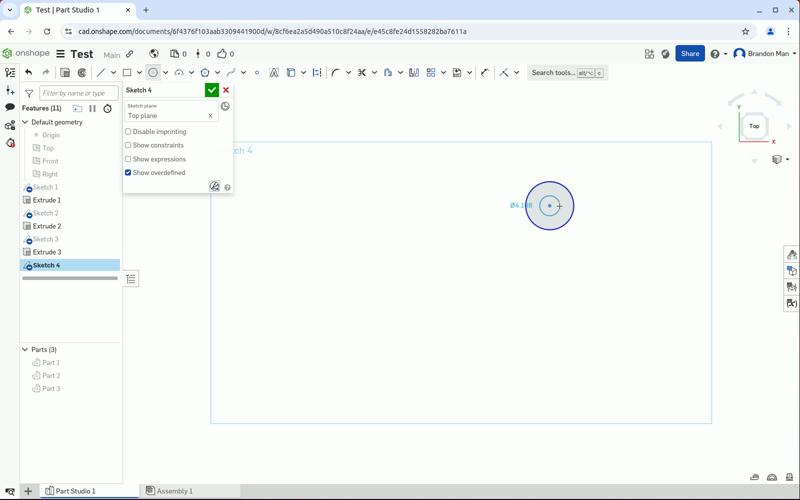
key(esc)
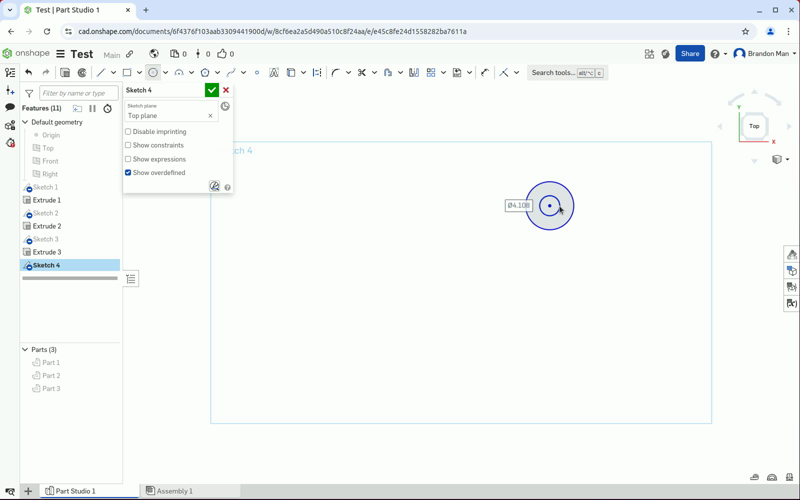
mouse_move(533, 206)
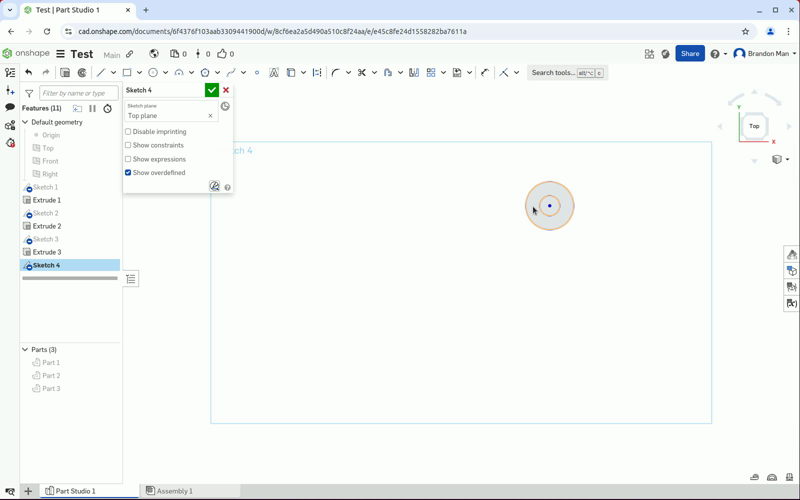
scroll(6)
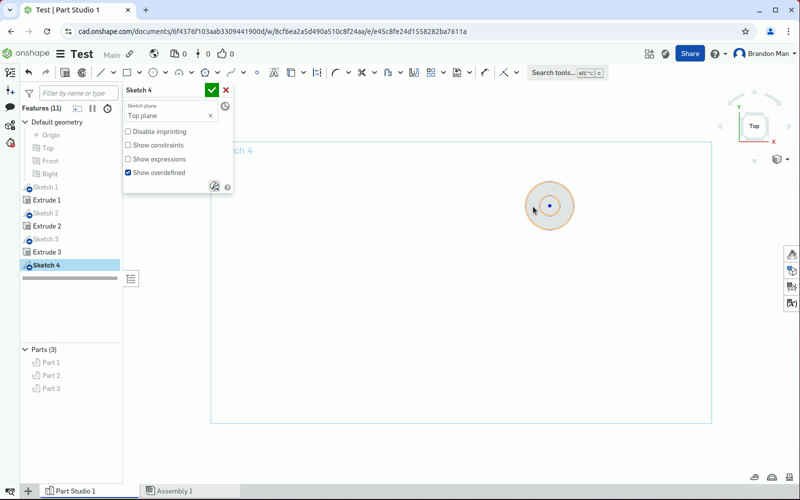
scroll(6)
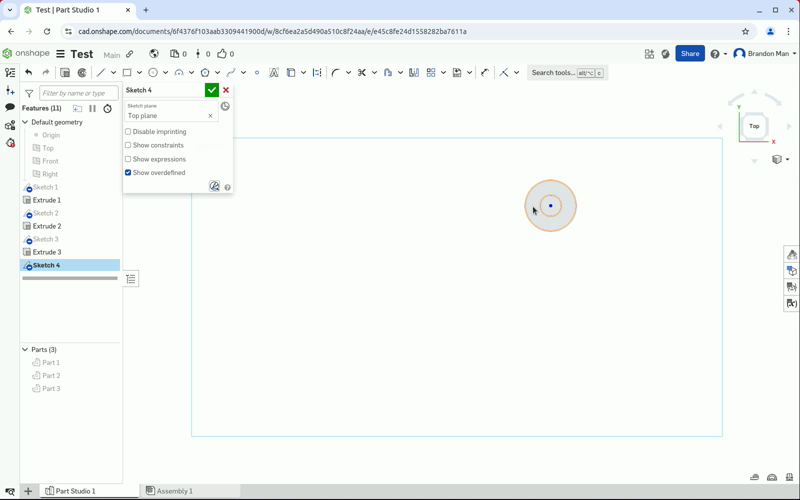
scroll(6)
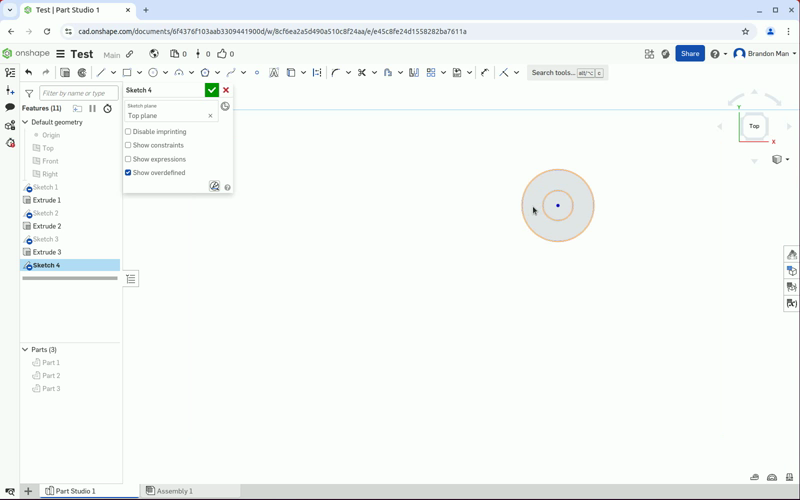
scroll(6)
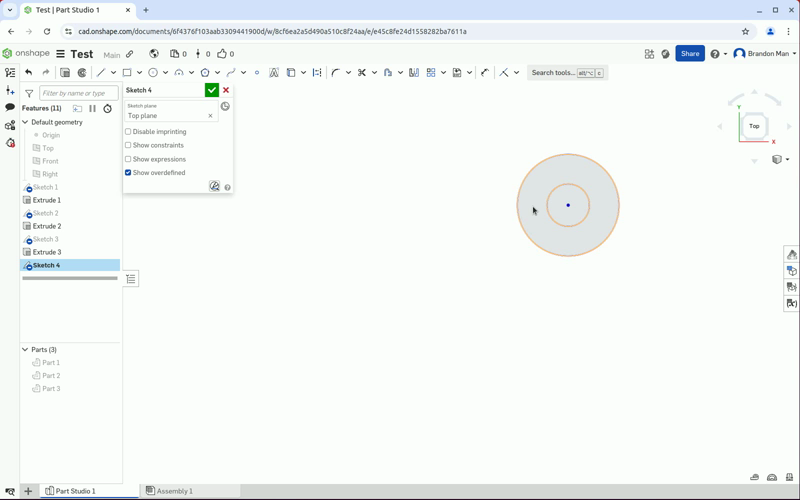
scroll(6)
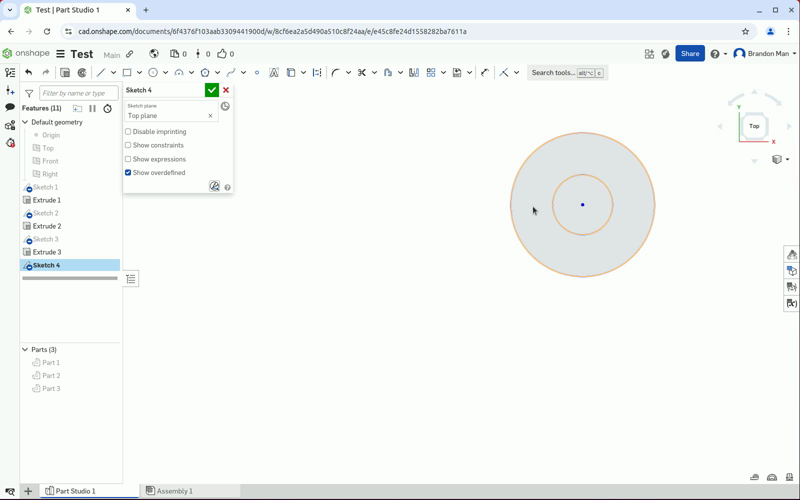
scroll(6)
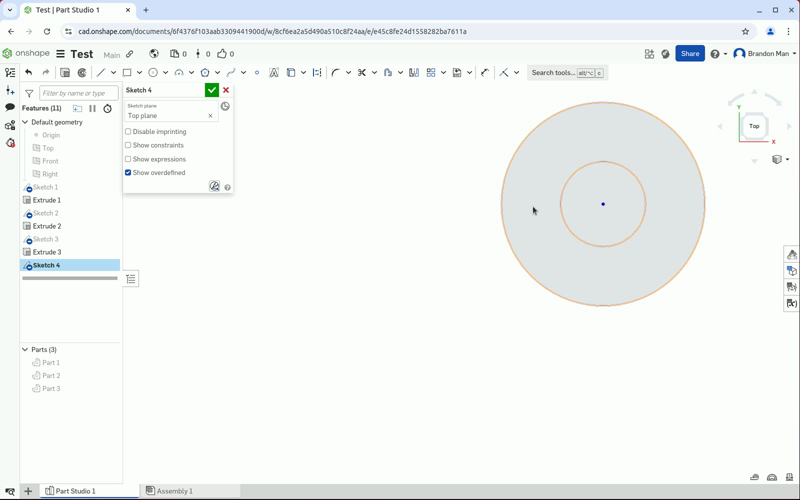
scroll(6)
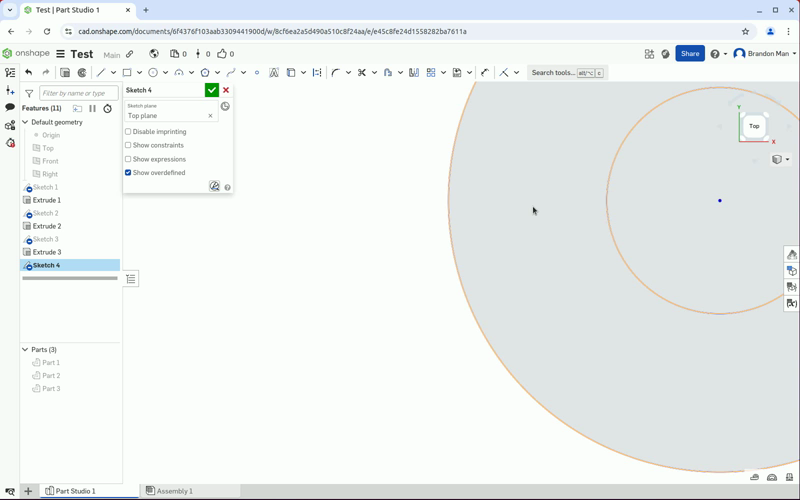
click(533, 206)
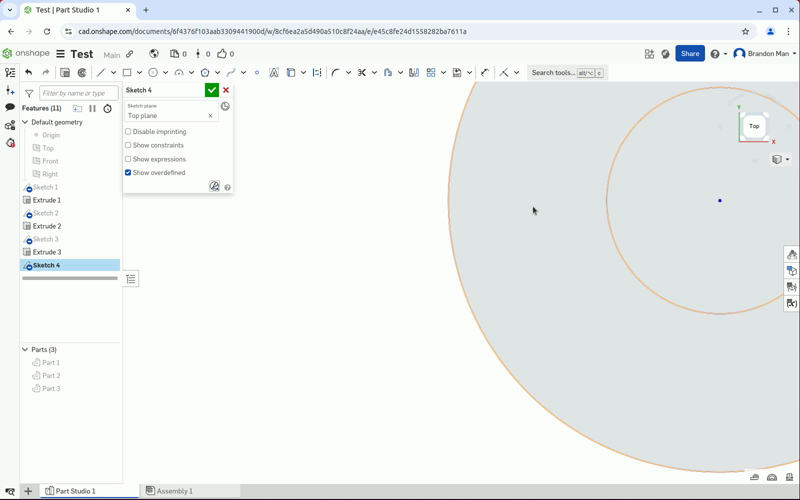
scroll(-6)
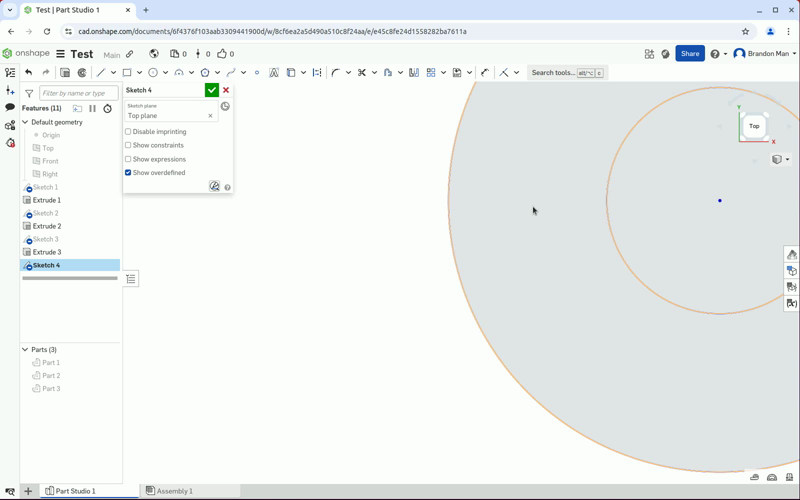
scroll(-6)
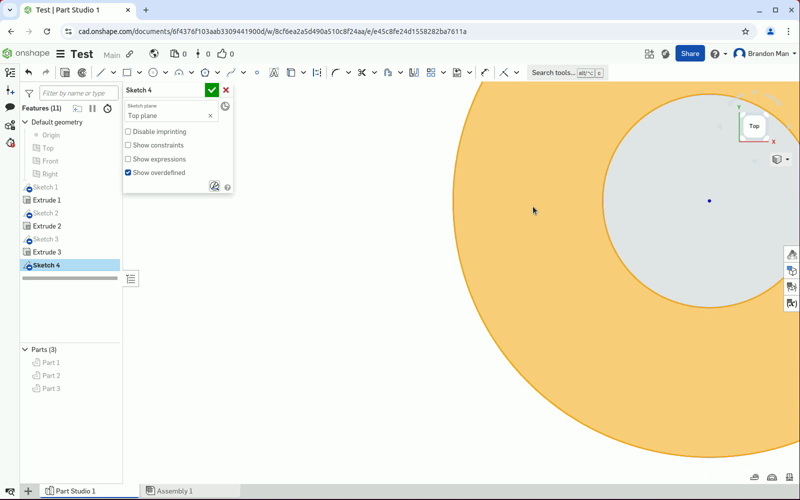
scroll(-6)
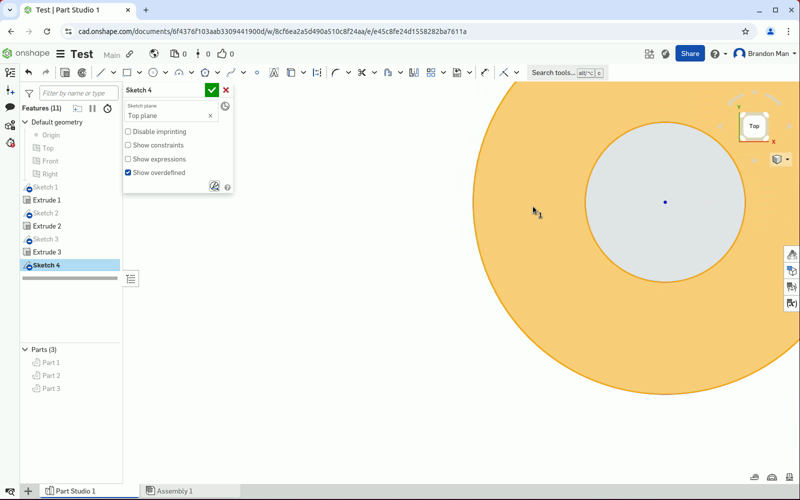
scroll(-6)
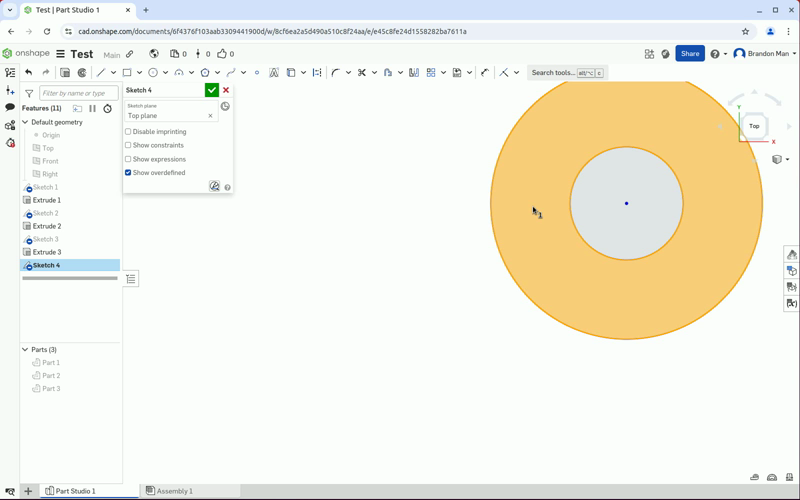
scroll(-6)
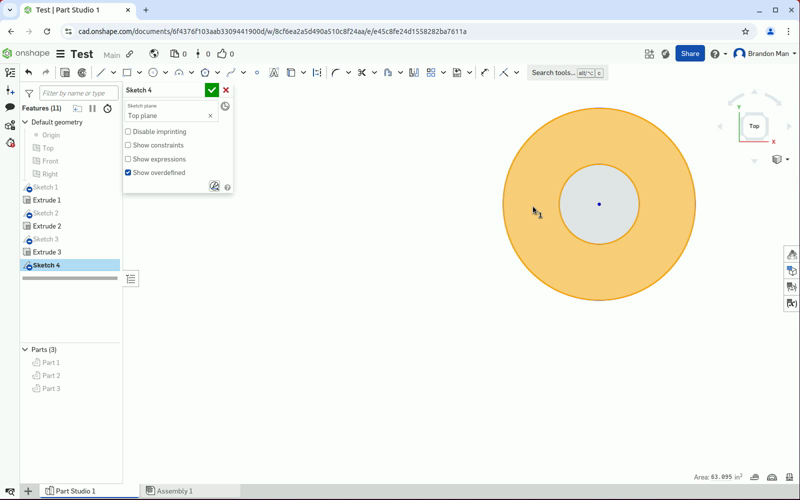
scroll(-6)
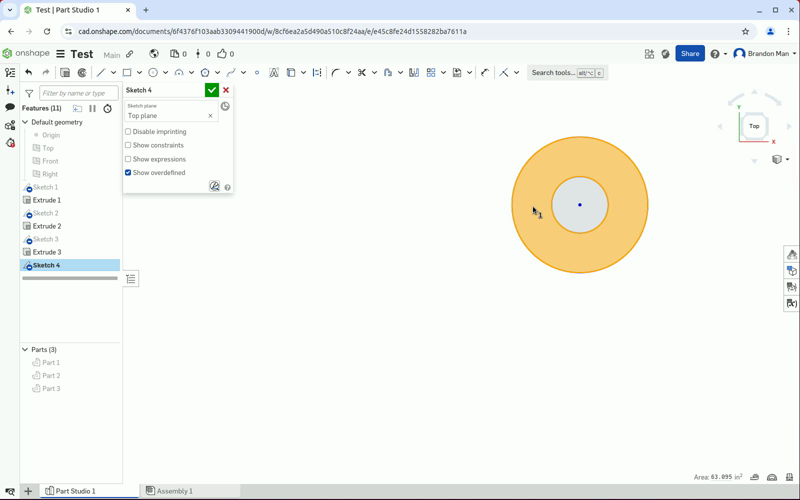
scroll(-6)
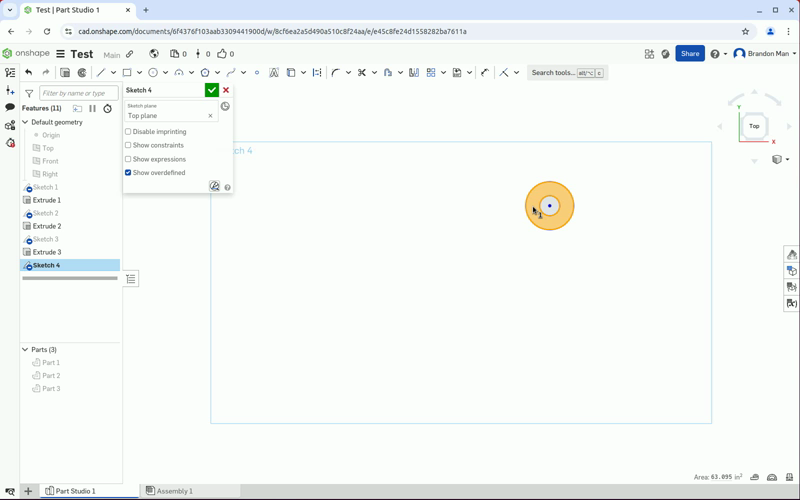
mouse_move(73, 352)
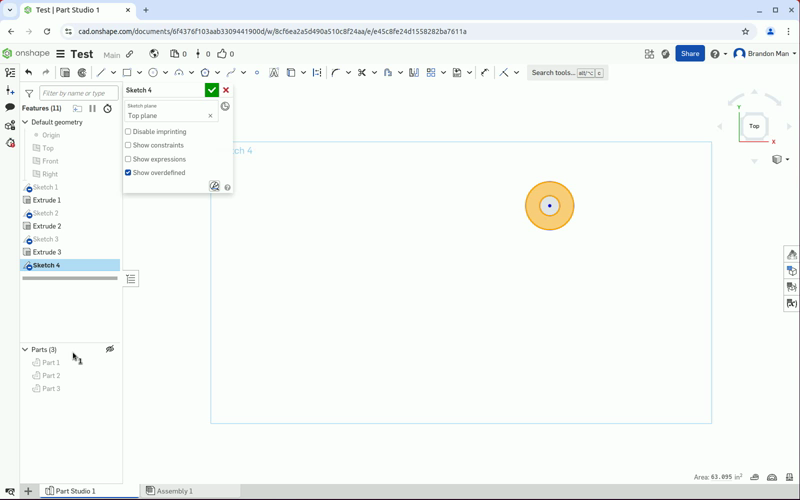
key(shift+y)
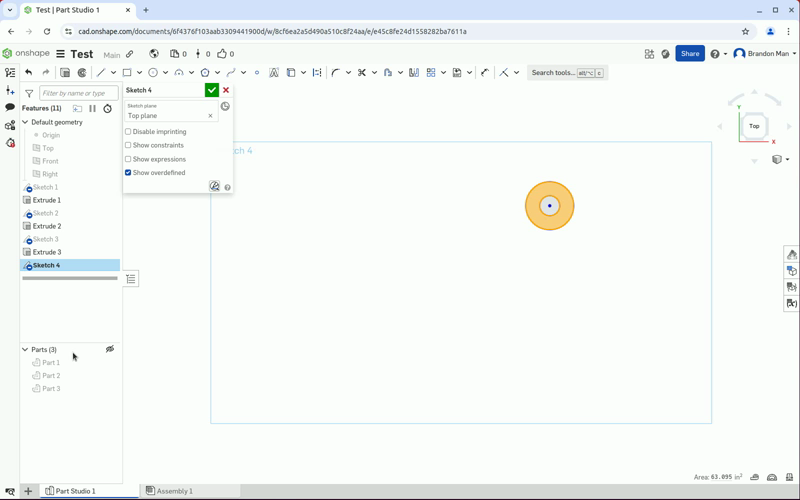
key(shift+e)
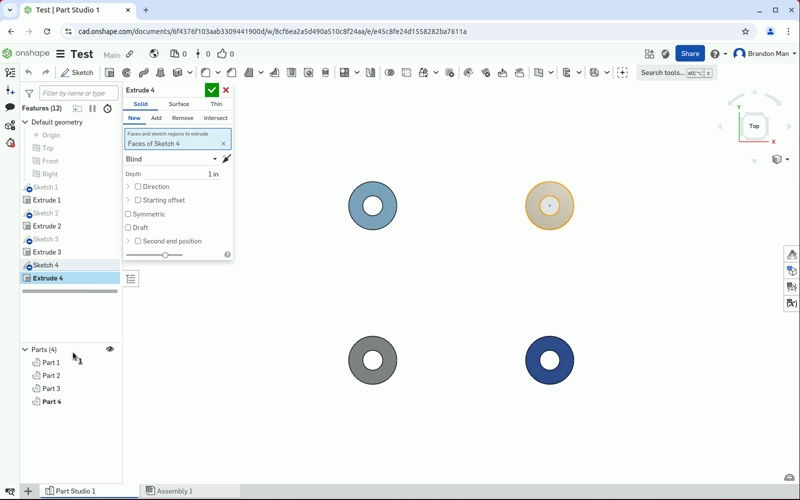
mouse_move(143, 106)
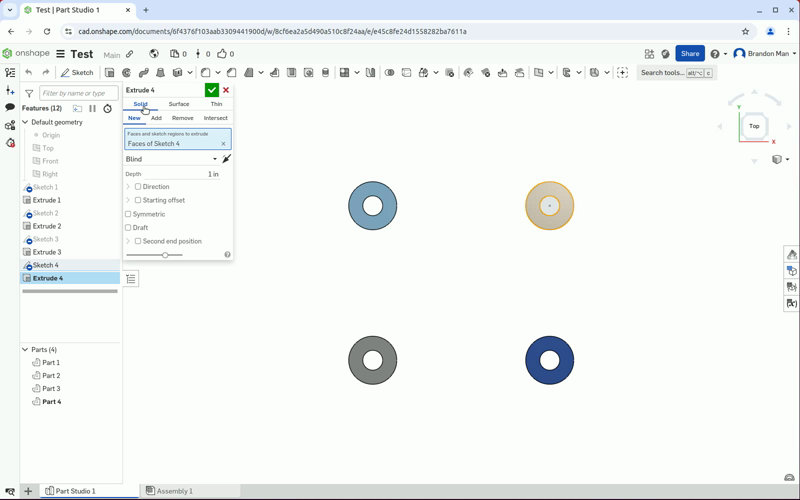
click(143, 106)
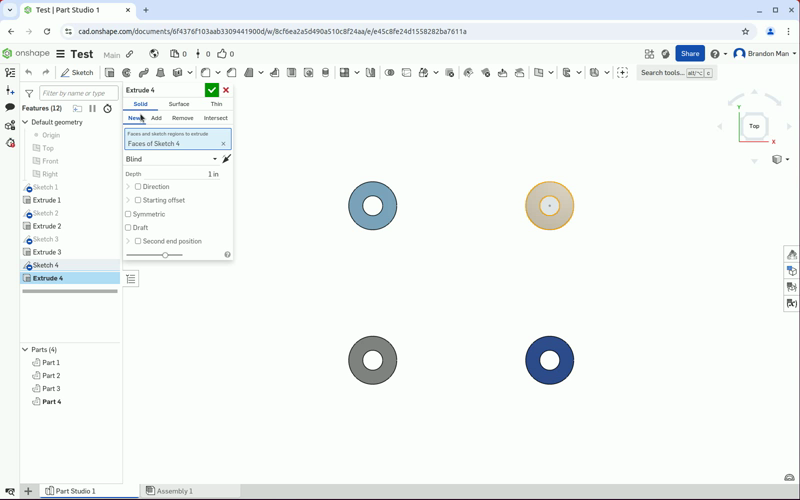
mouse_move(137, 120)
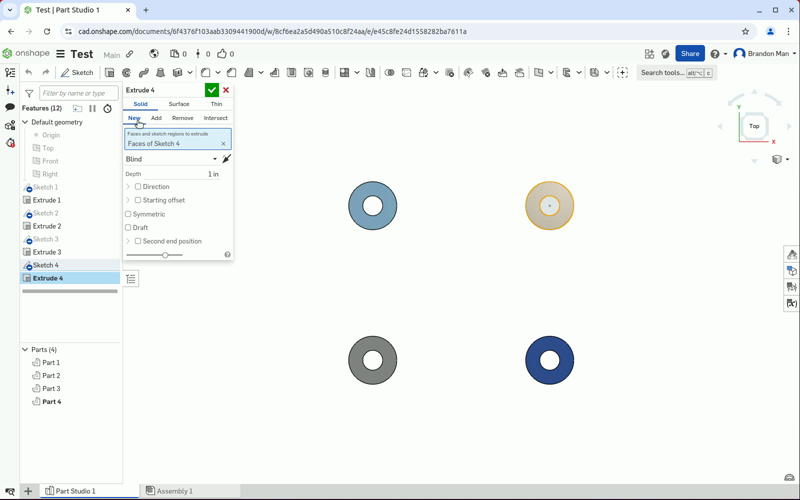
click(137, 120)
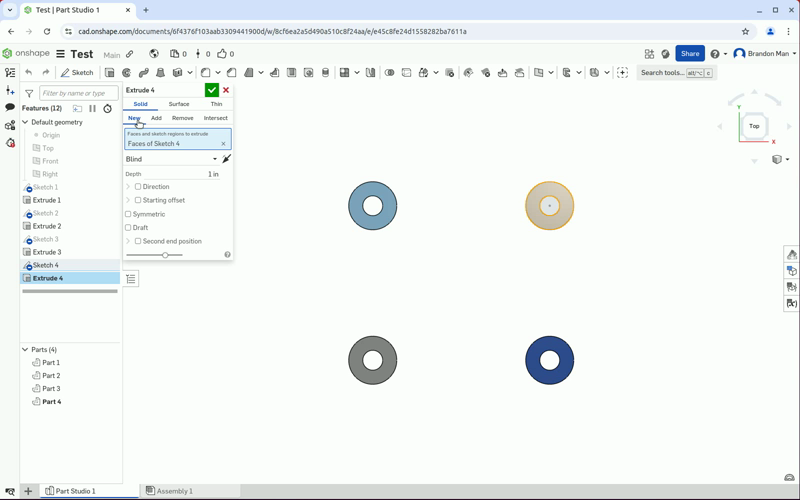
key(tab, 4)
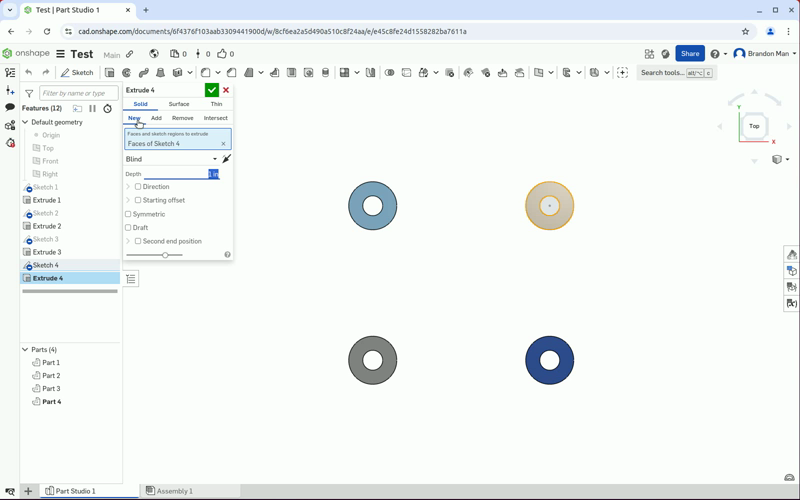
text(0.963)
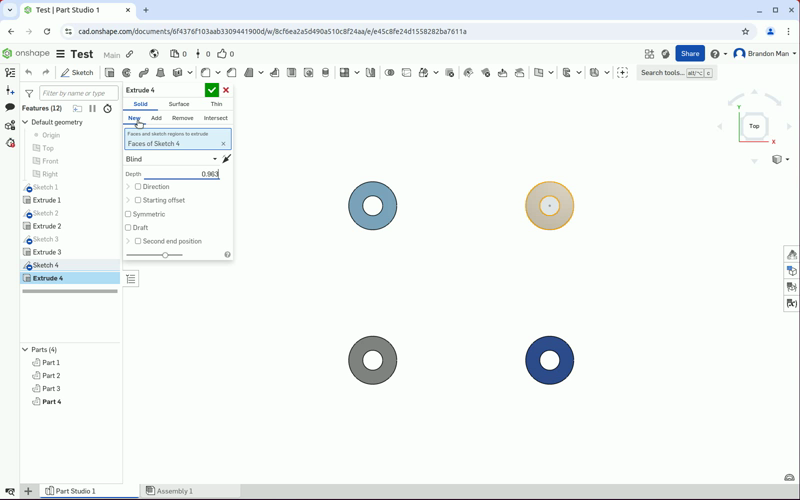
key(enter)
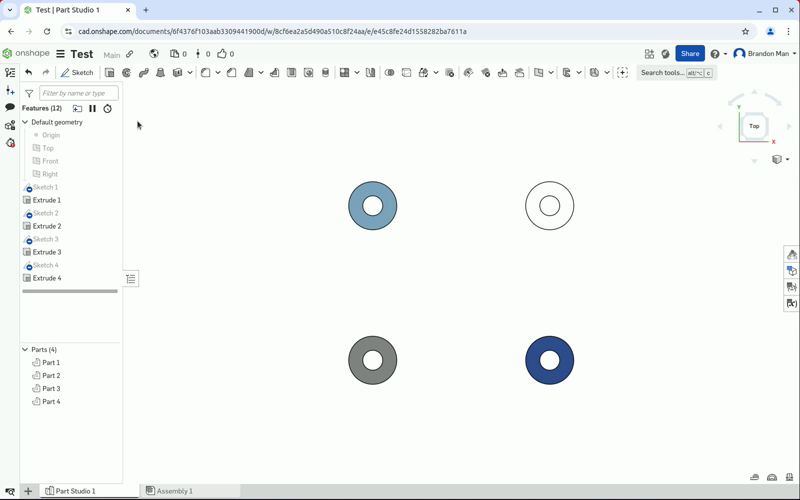
key(shift+h)
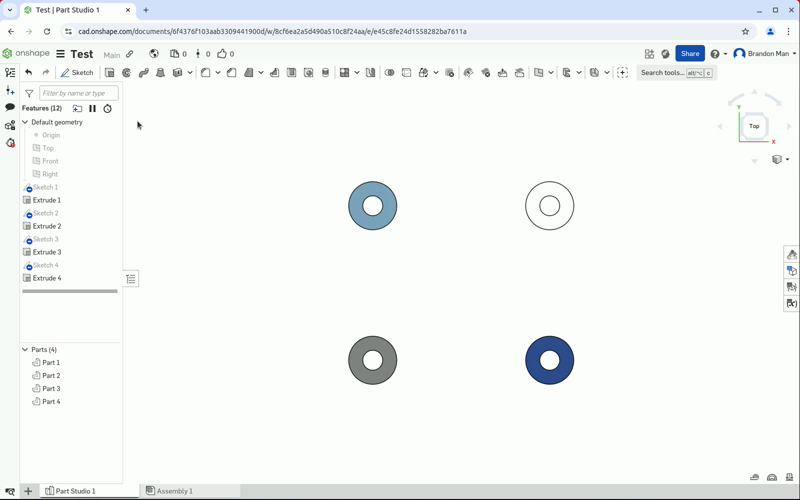
key(shift+h)
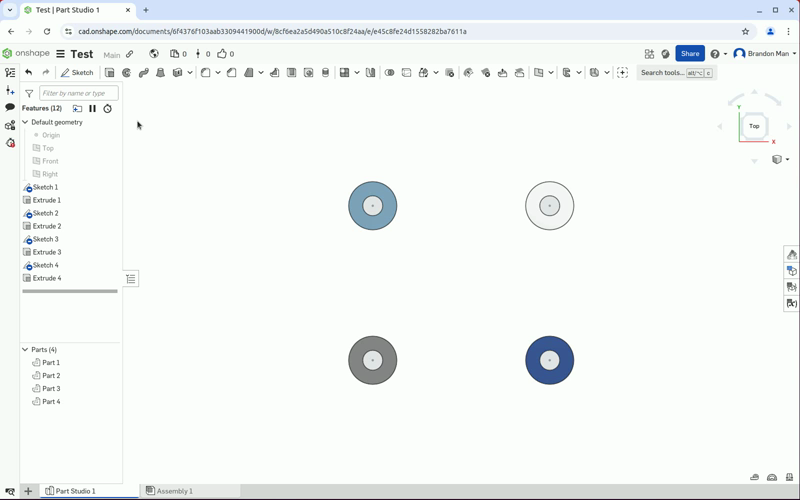
key(shift+7)
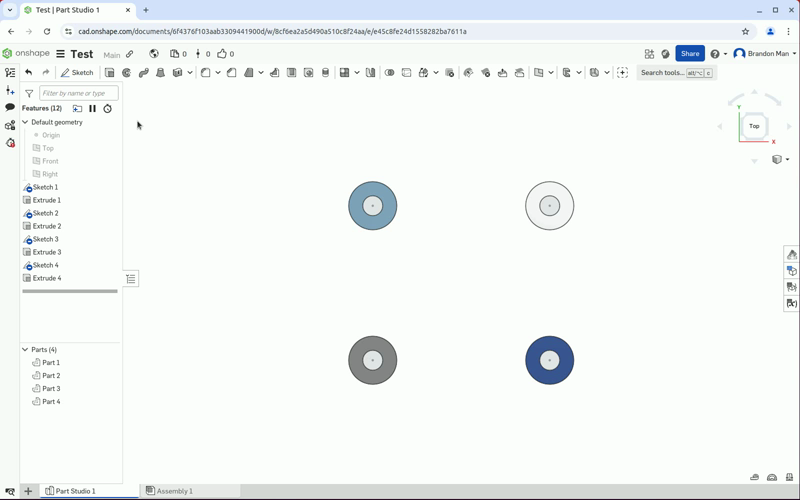
key(up, 3)
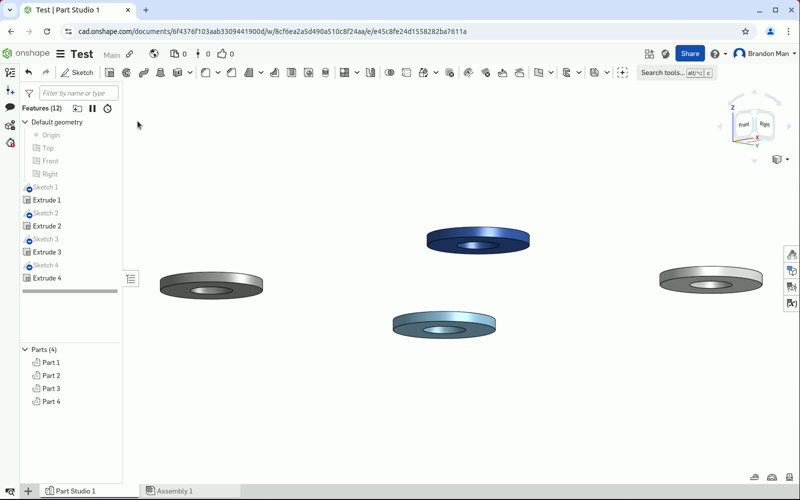
key(left, 3)
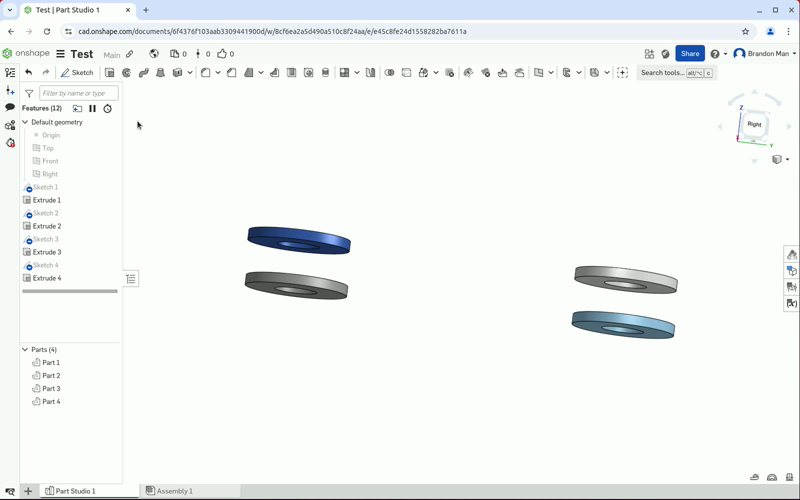
key(right, 3)
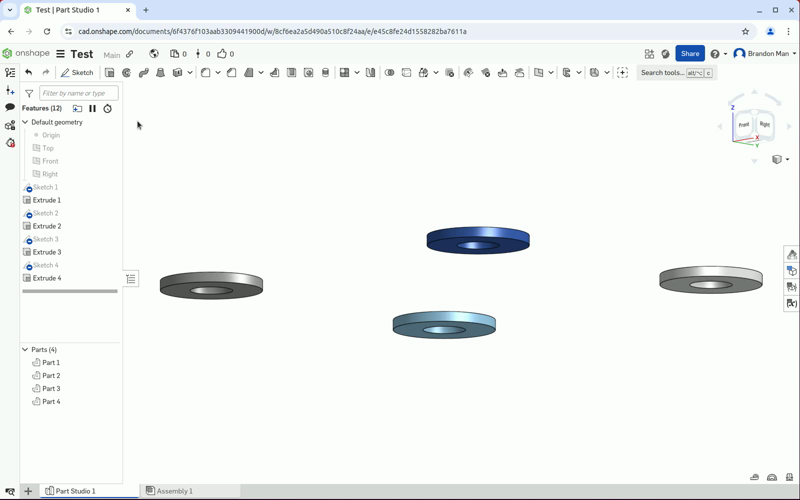
key(down, 3)
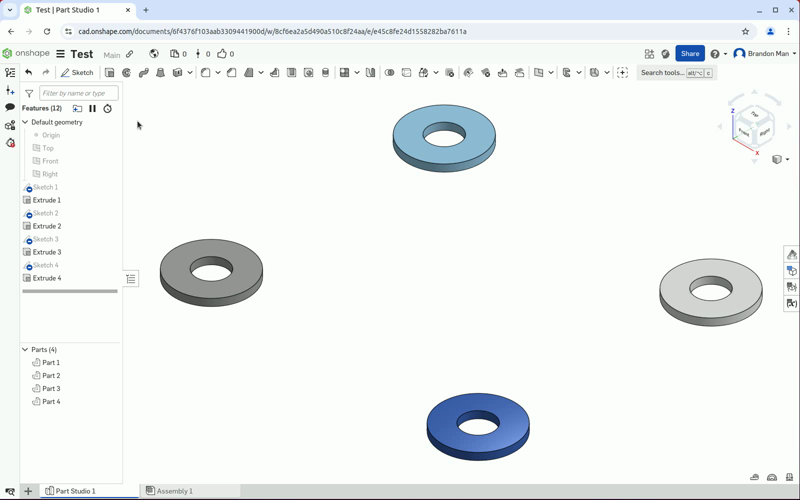
mouse_move(73, 189)
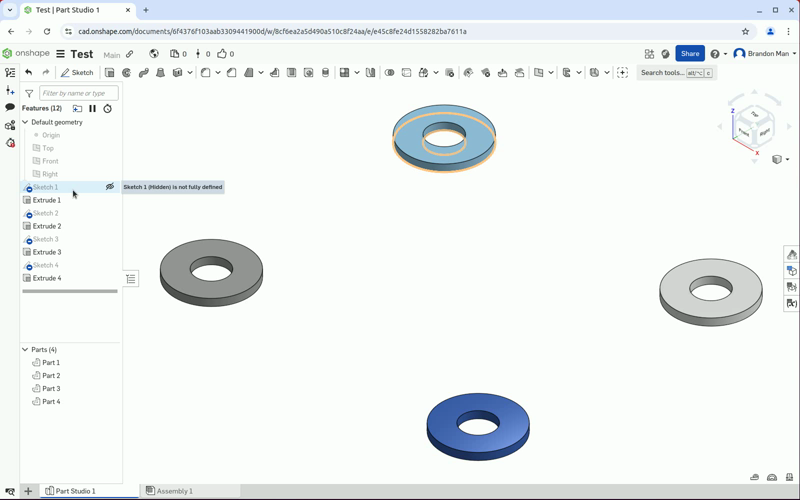
click(73, 189)